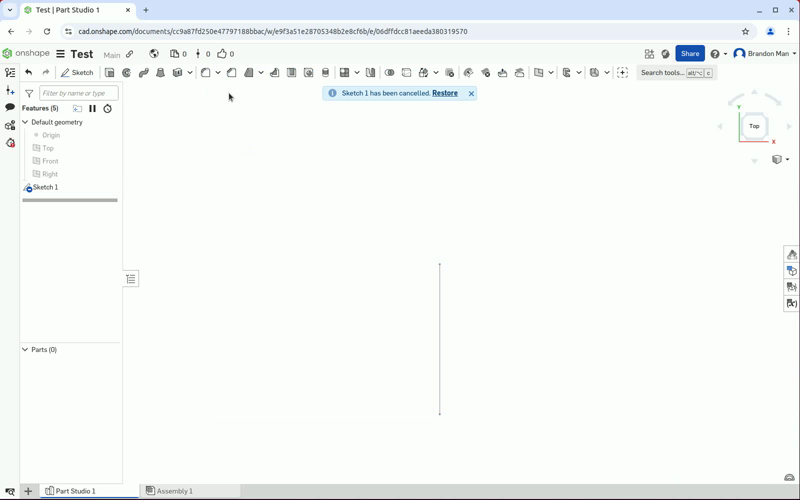
key(shift+h)
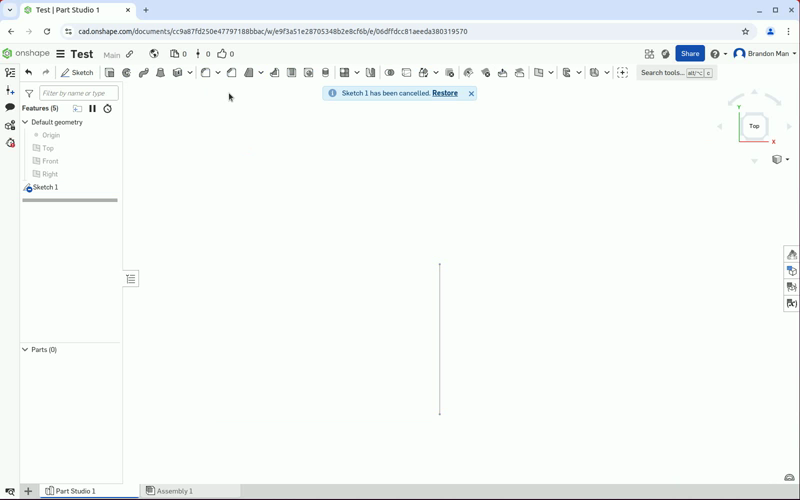
key(shift+s)
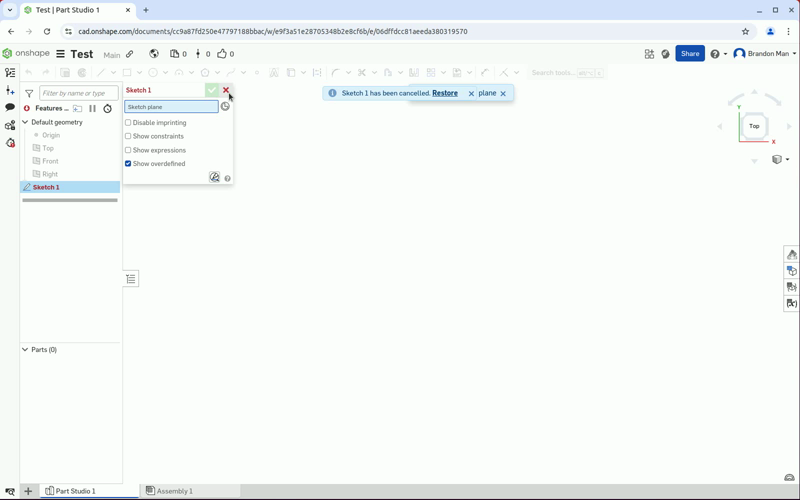
mouse_move(73, 150)
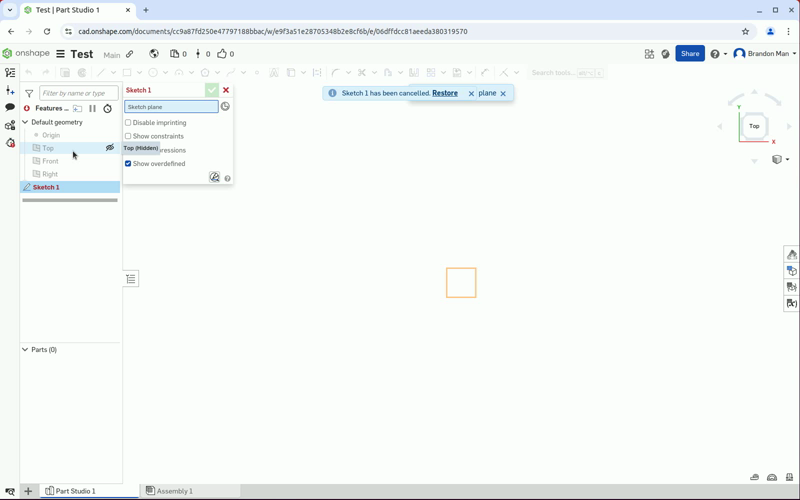
click(73, 150)
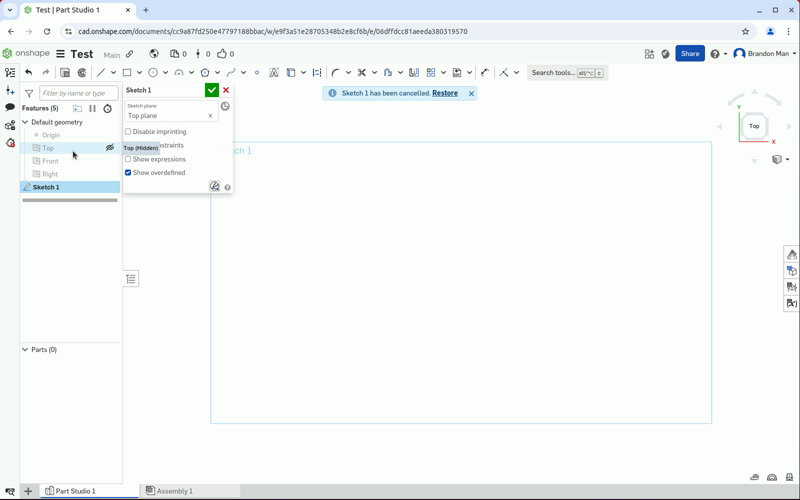
mouse_move(73, 352)
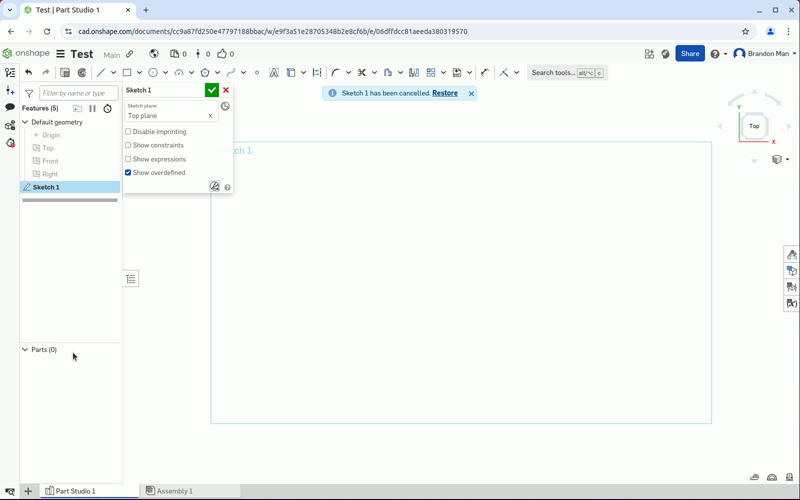
key(y)
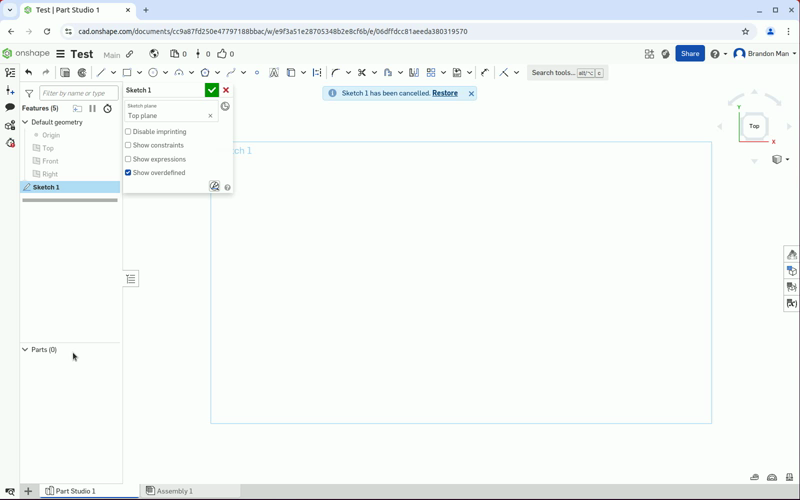
key(l)
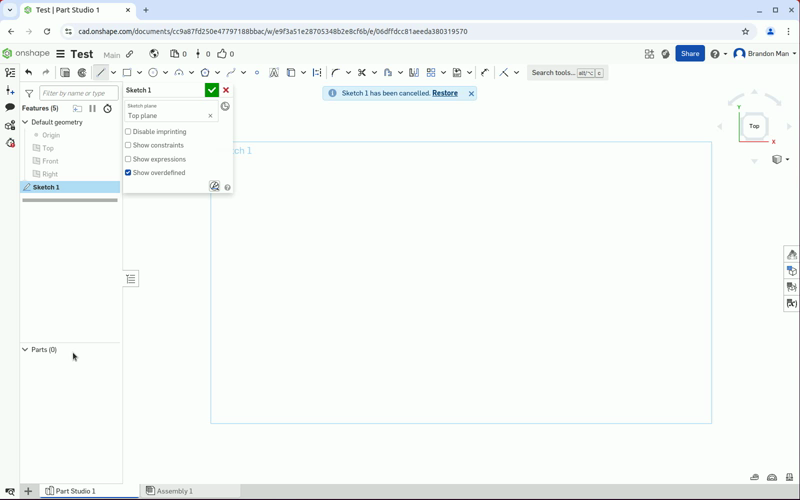
key_down(shift)
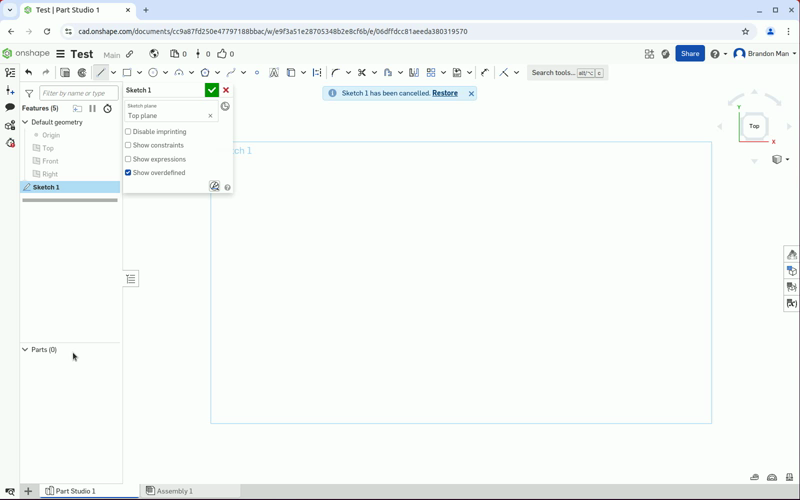
mouse_move(348, 295)
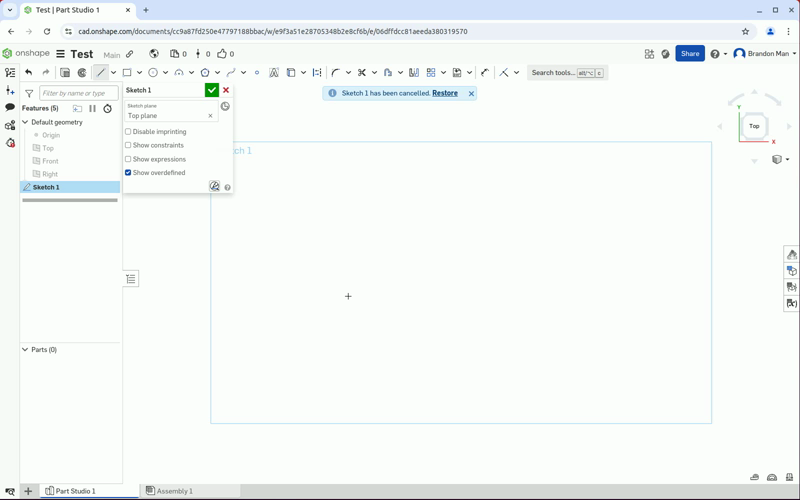
click(348, 295)
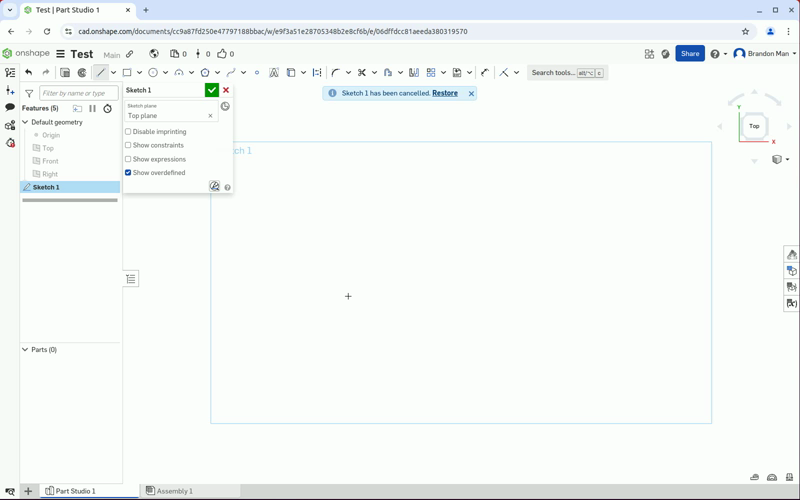
key_up(shift)
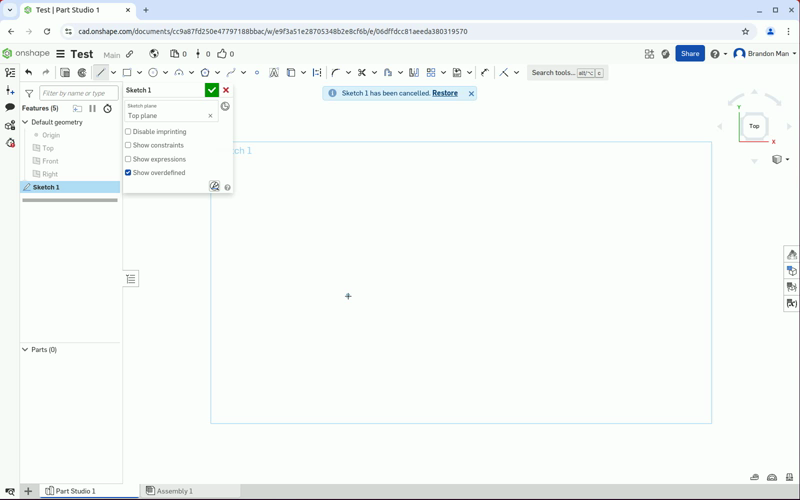
key_down(shift)
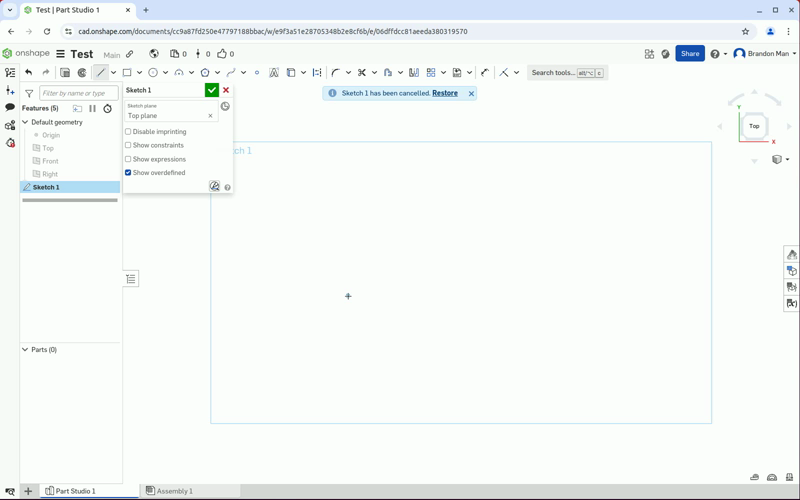
mouse_move(500, 295)
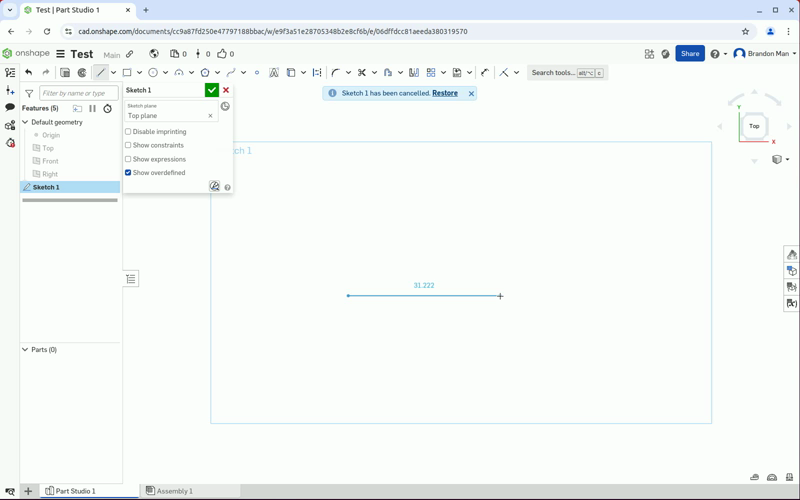
click(500, 295)
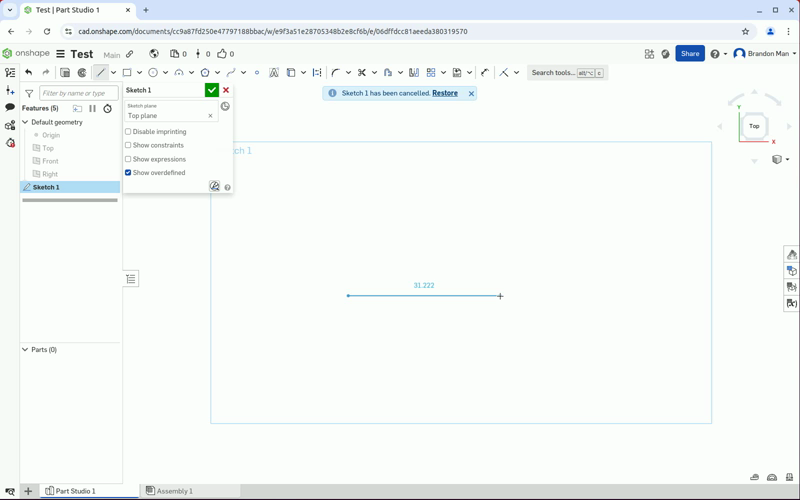
key_up(shift)
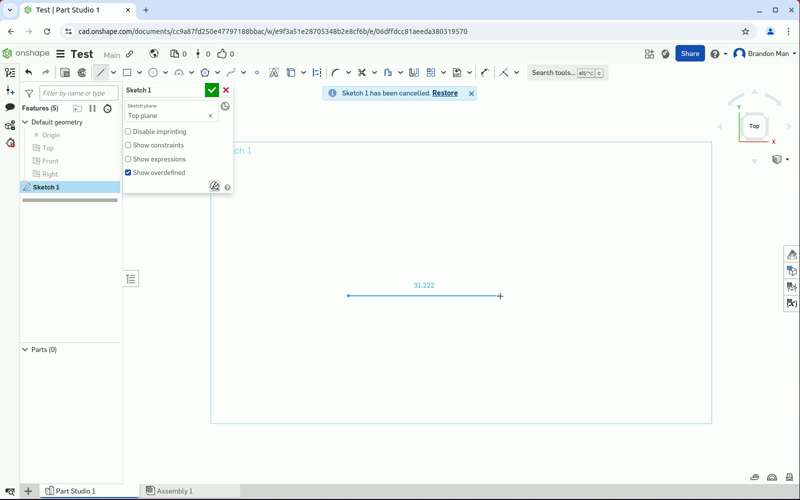
key_down(shift)
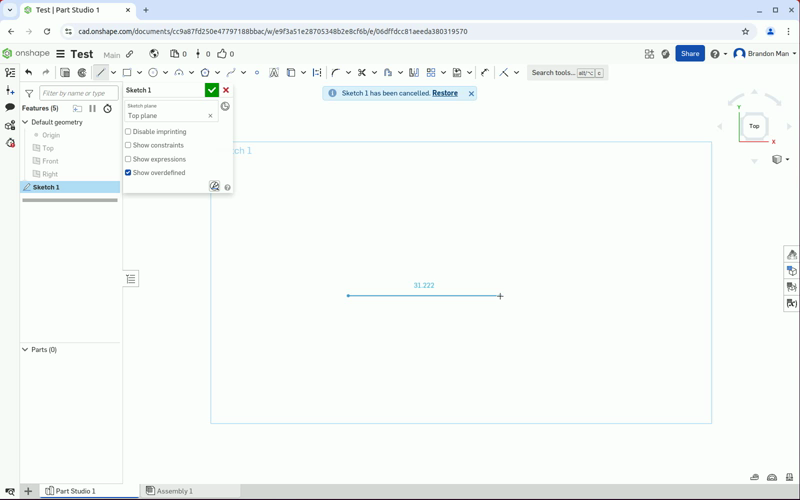
mouse_move(500, 193)
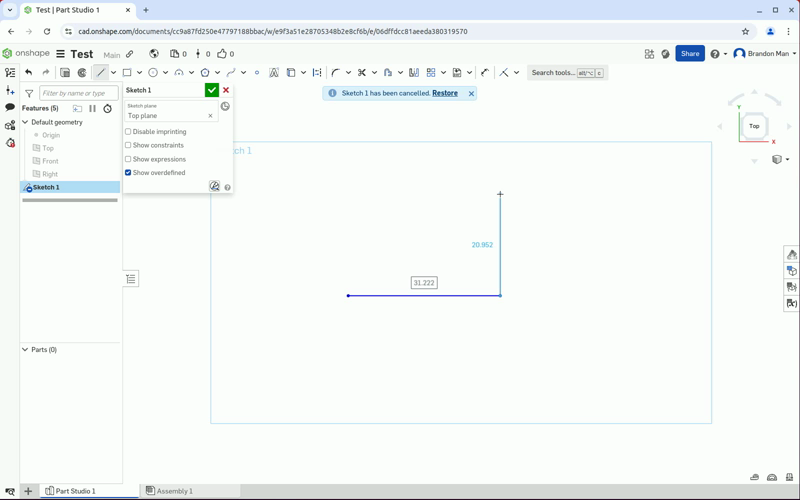
click(500, 193)
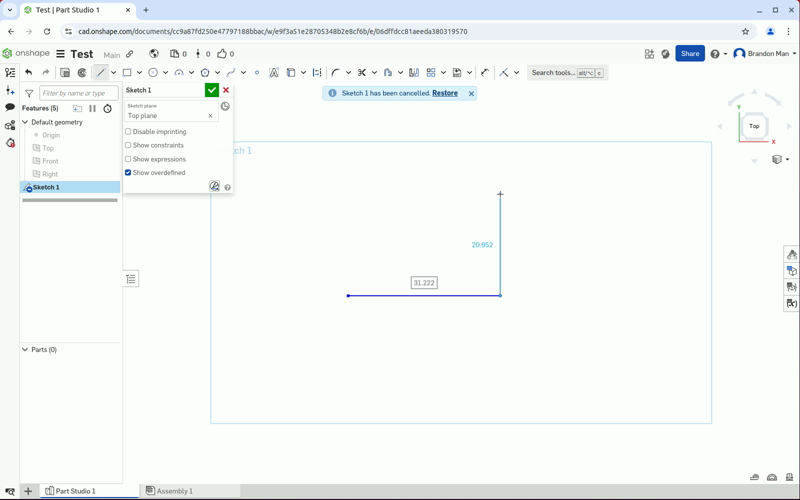
key_up(shift)
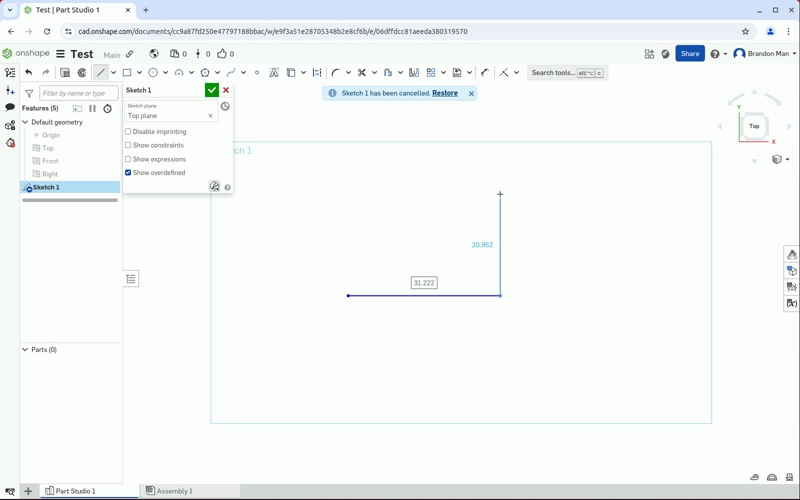
key_down(shift)
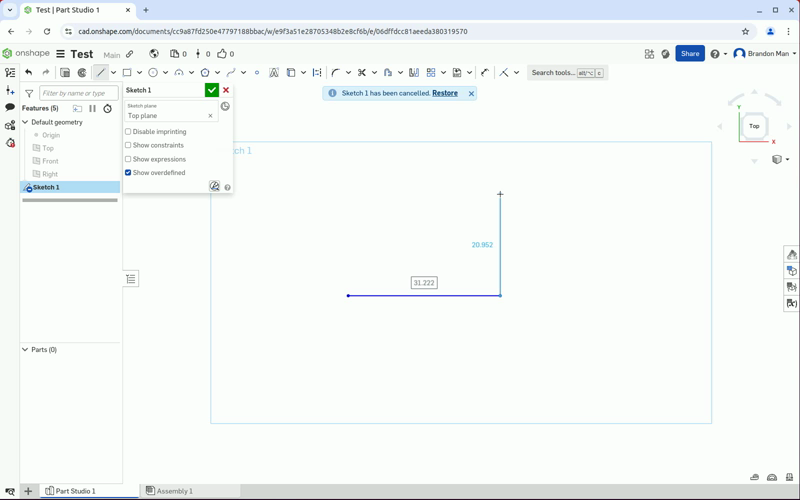
mouse_move(348, 193)
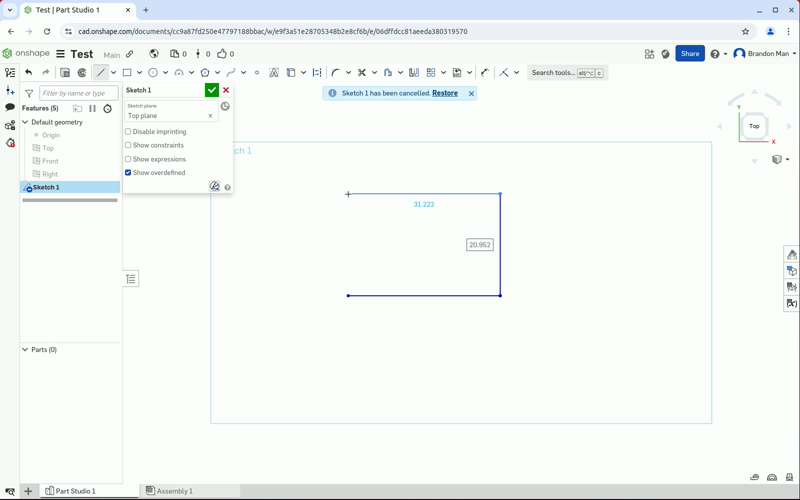
click(348, 193)
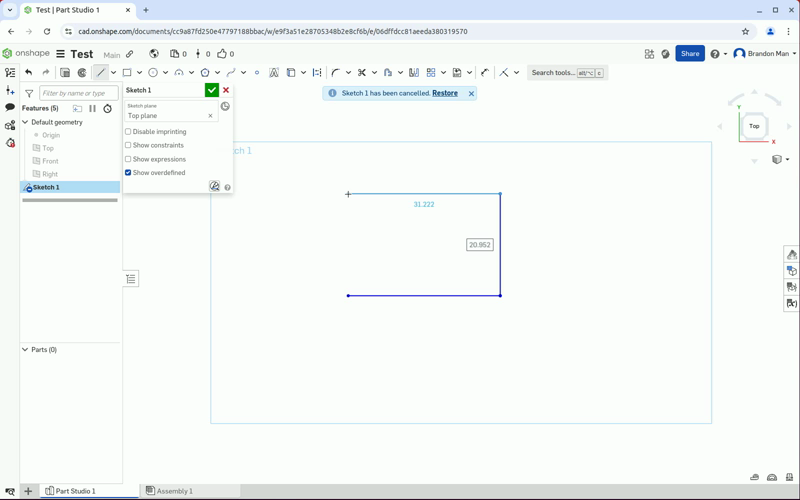
key_up(shift)
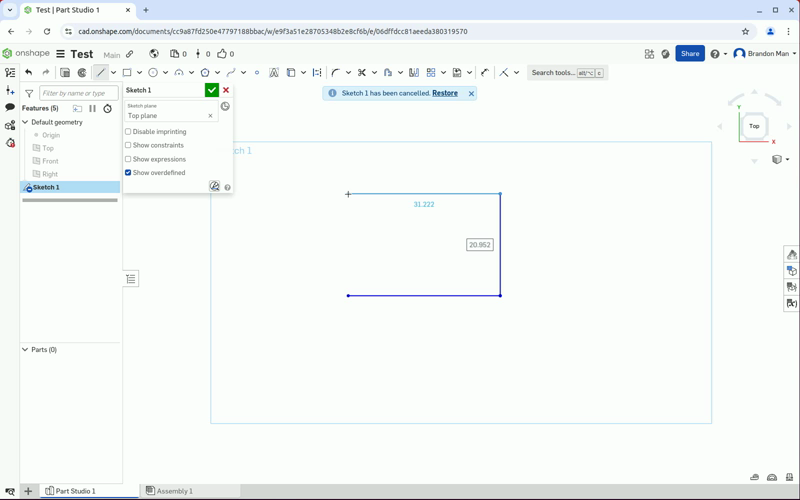
key_down(shift)
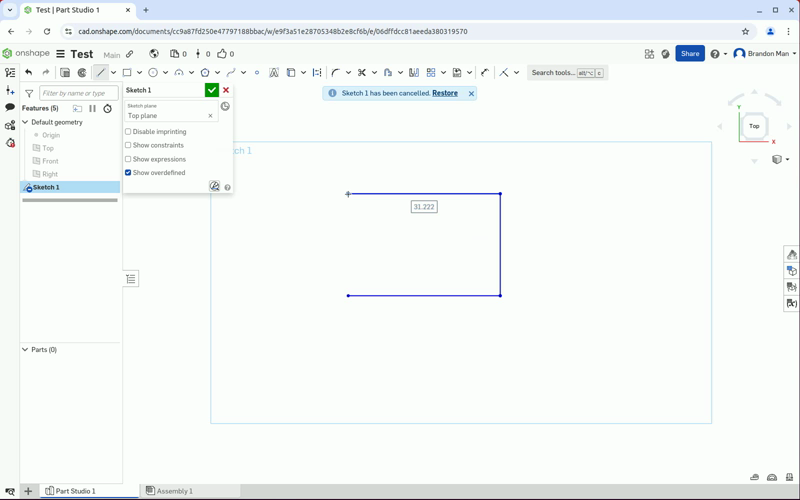
mouse_move(348, 295)
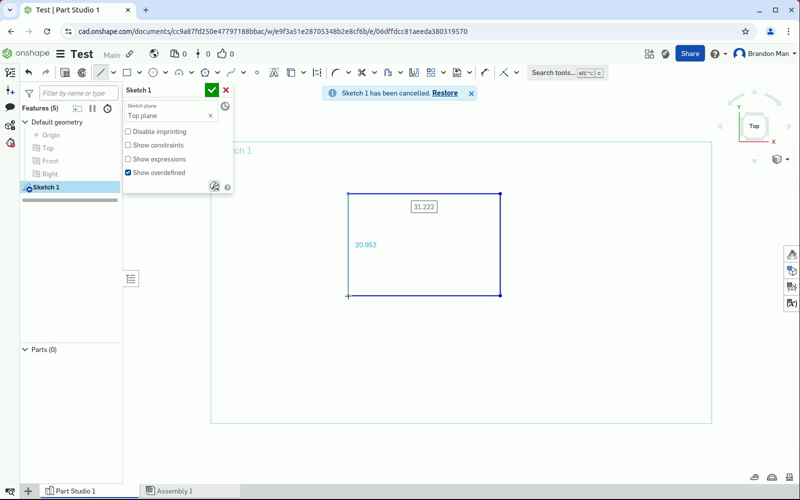
key_up(shift)
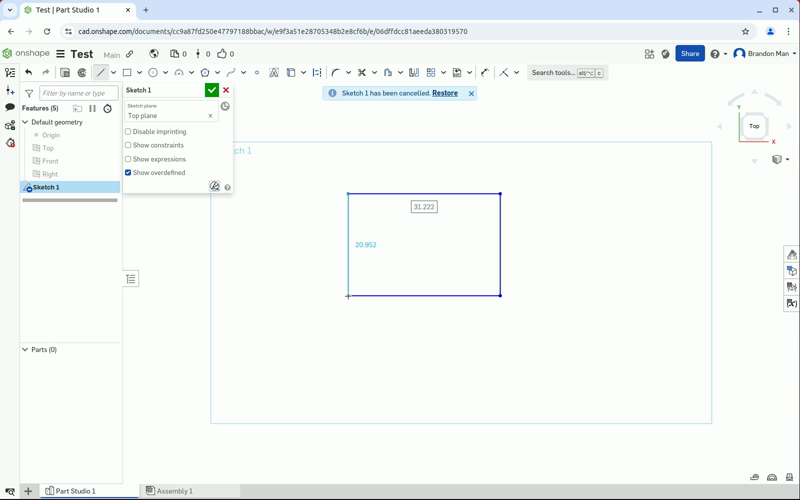
click(348, 295)
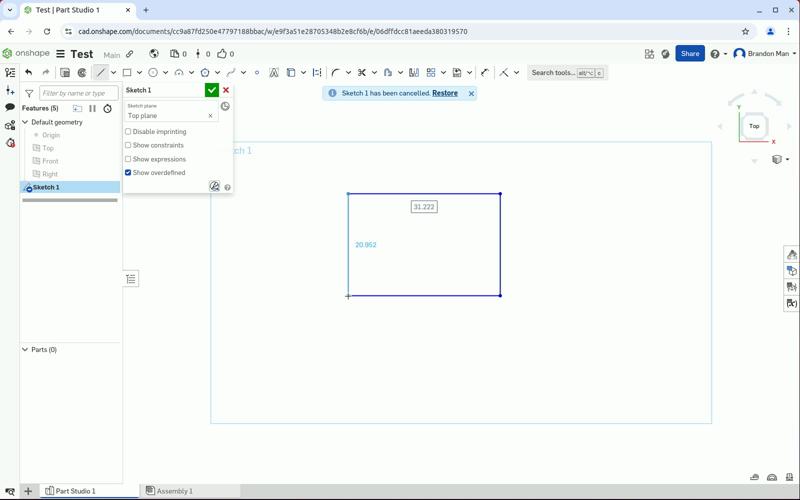
key(esc)
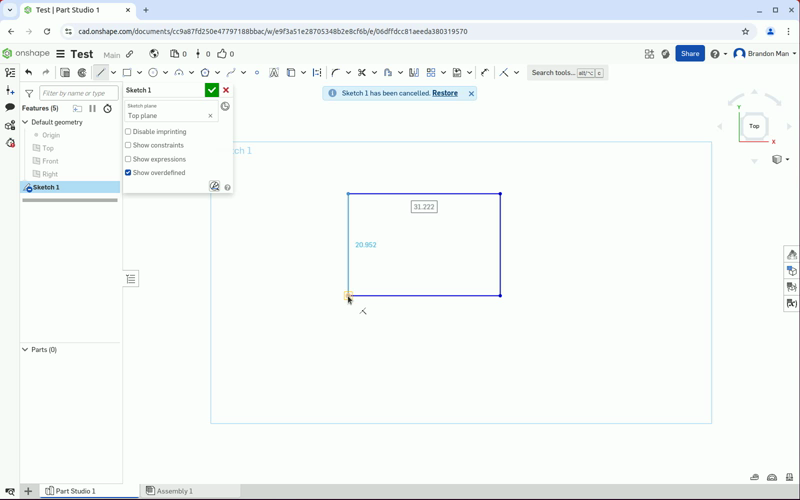
key(l)
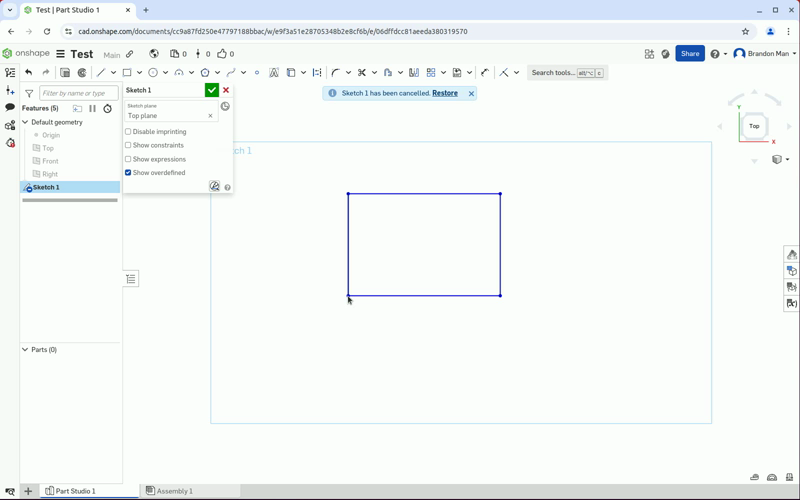
key_down(shift)
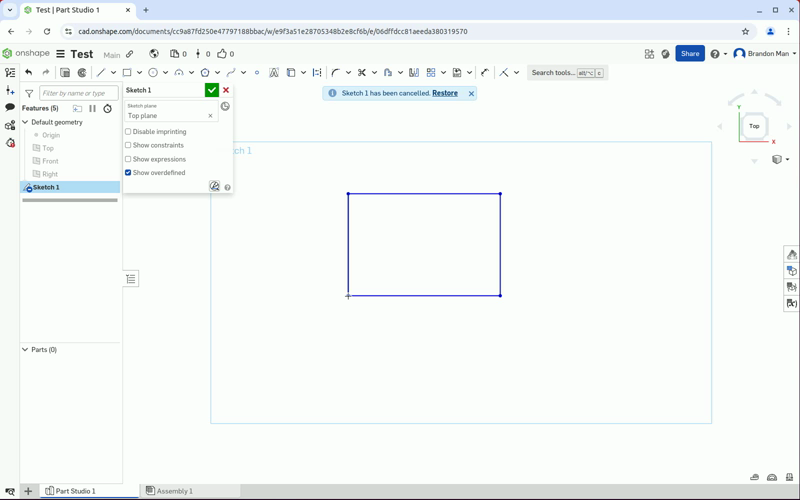
mouse_move(351, 292)
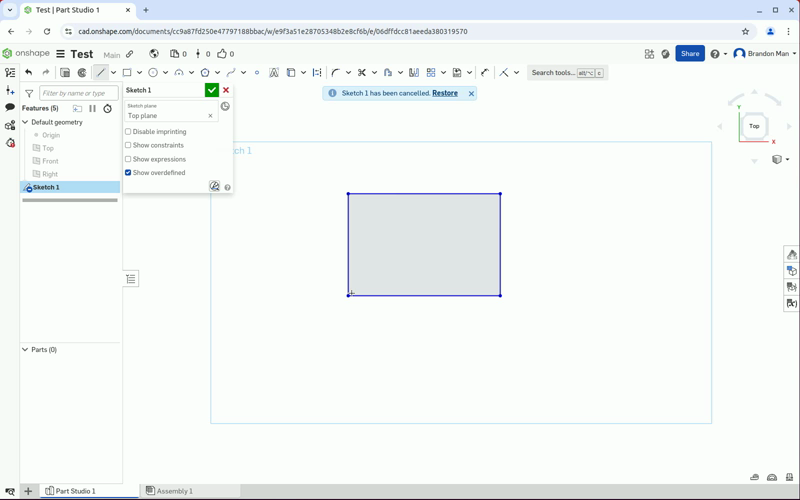
click(351, 292)
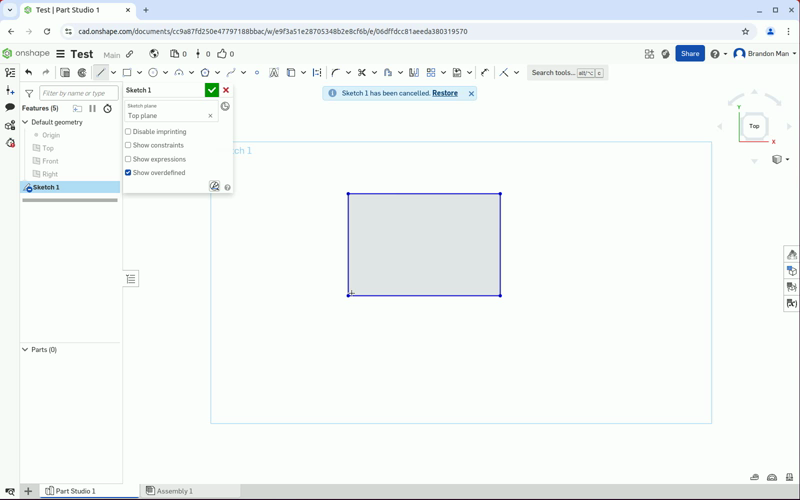
key_up(shift)
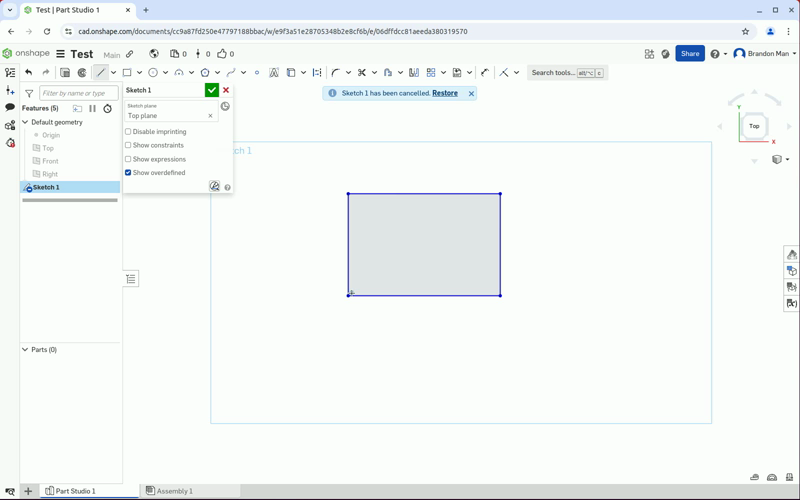
key_down(shift)
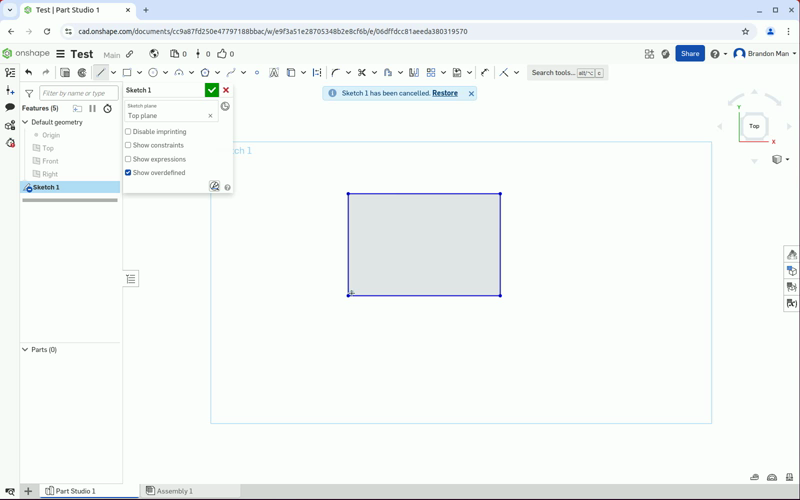
mouse_move(497, 292)
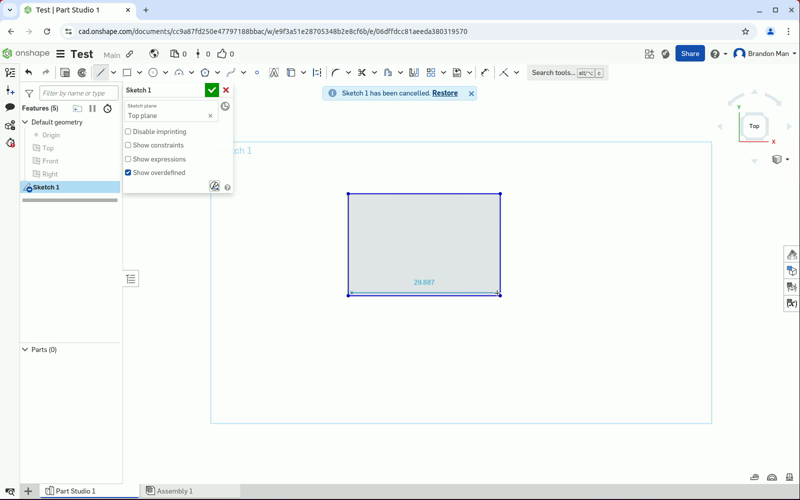
scroll(6)
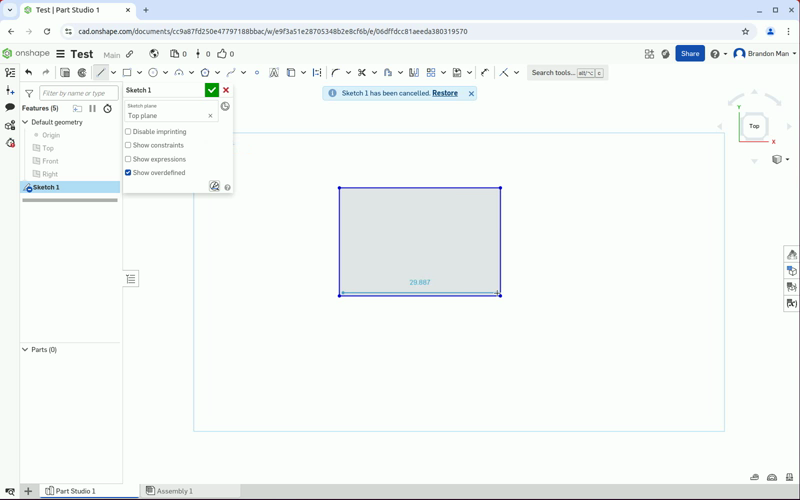
scroll(6)
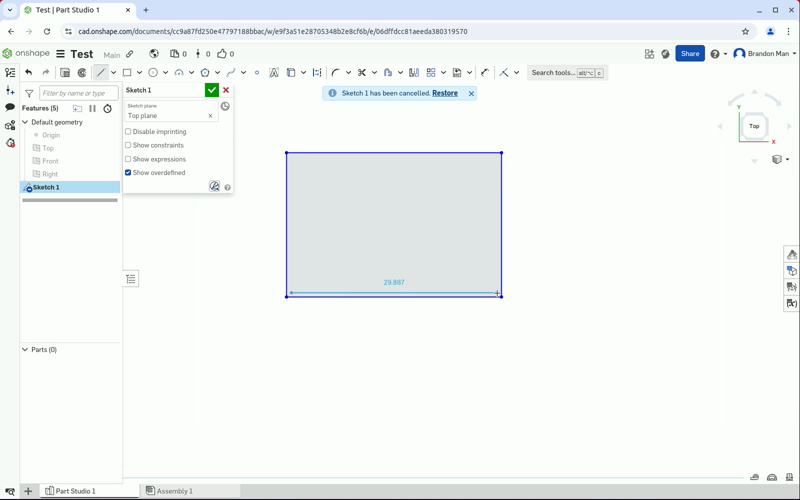
scroll(6)
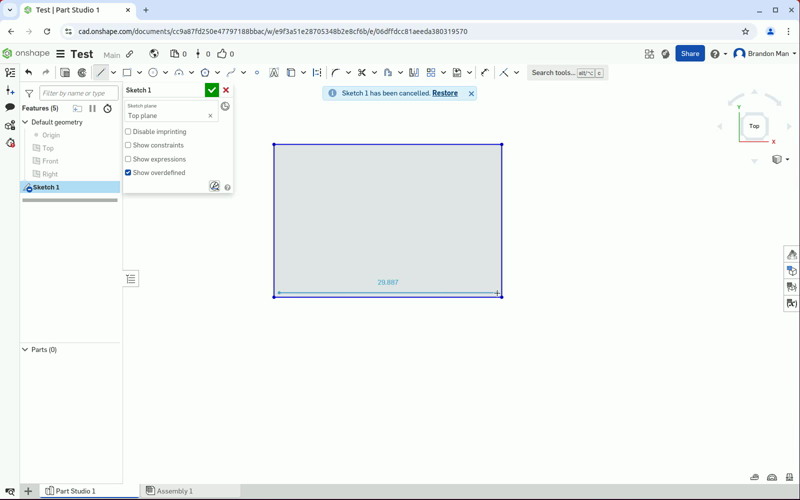
scroll(6)
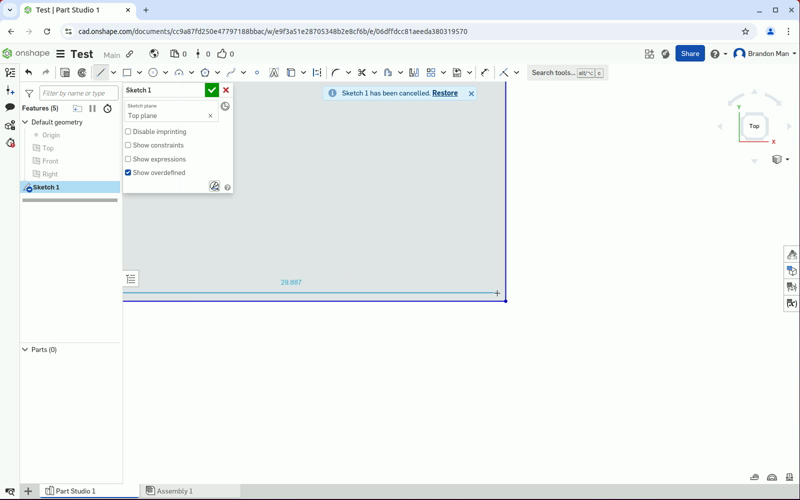
scroll(6)
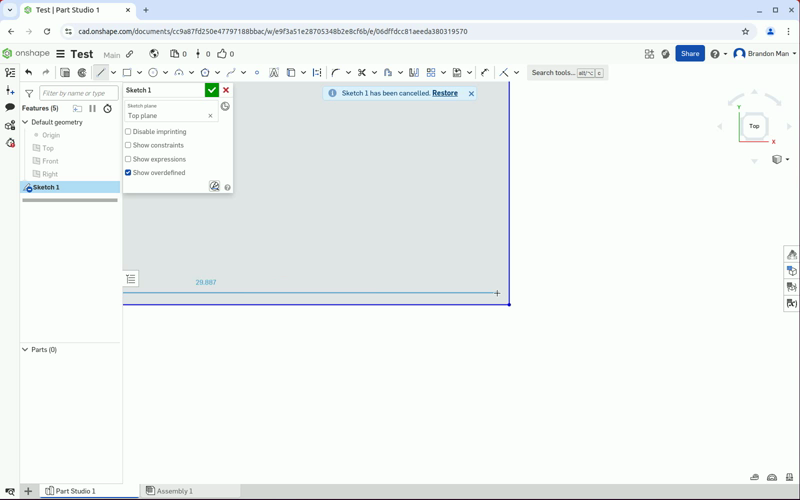
scroll(6)
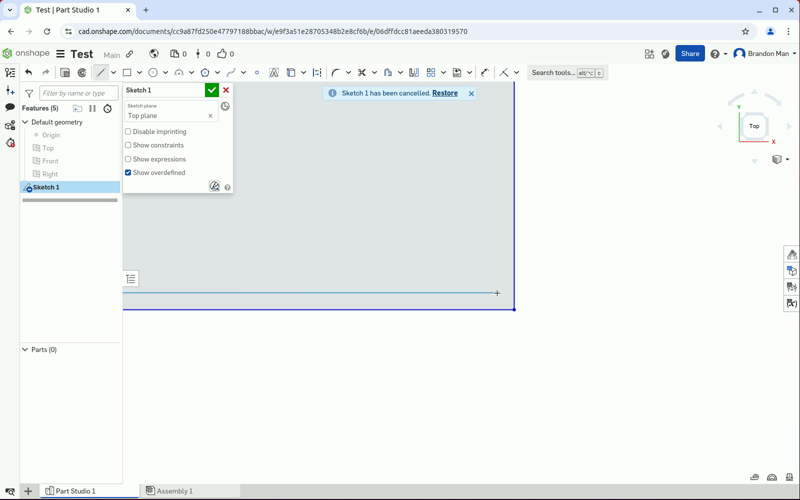
scroll(6)
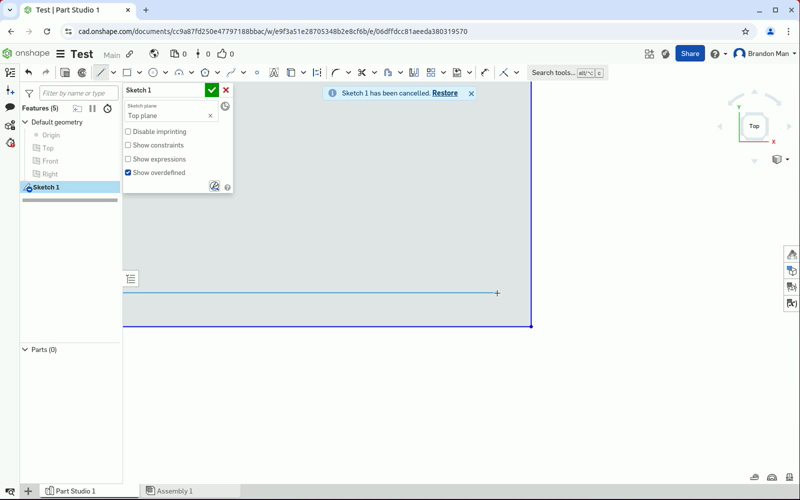
click(497, 292)
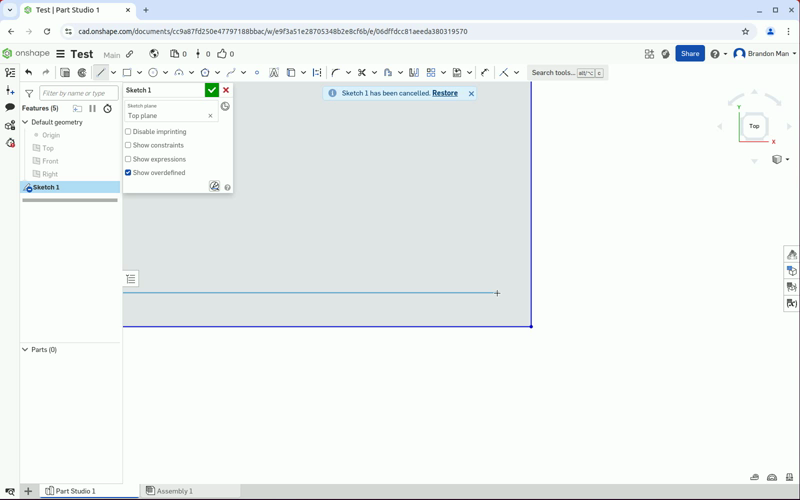
scroll(-6)
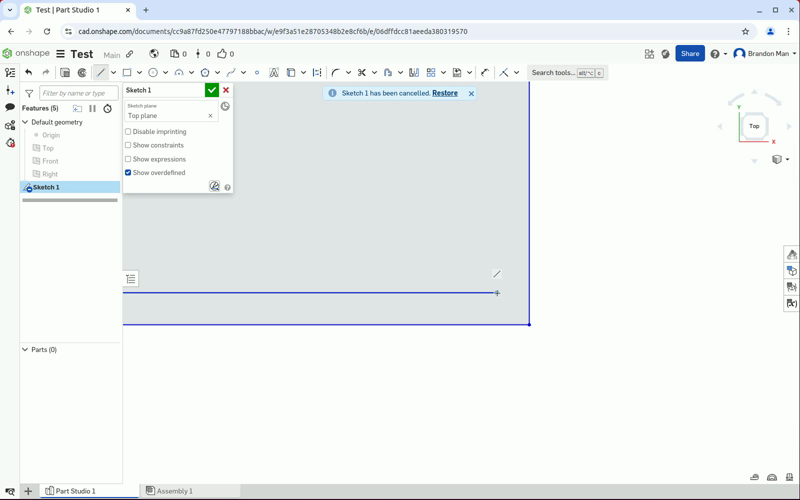
scroll(-6)
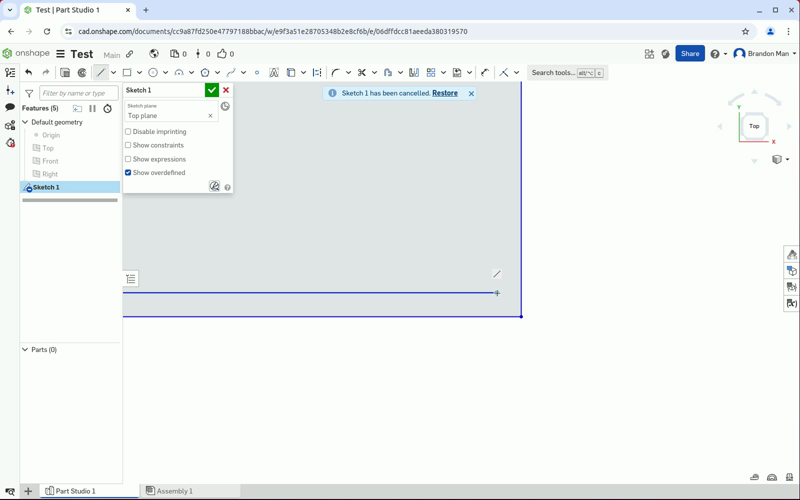
scroll(-6)
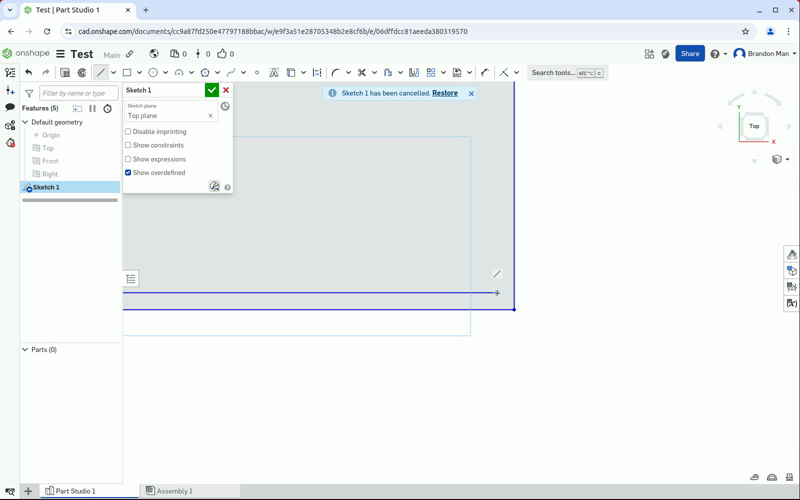
scroll(-6)
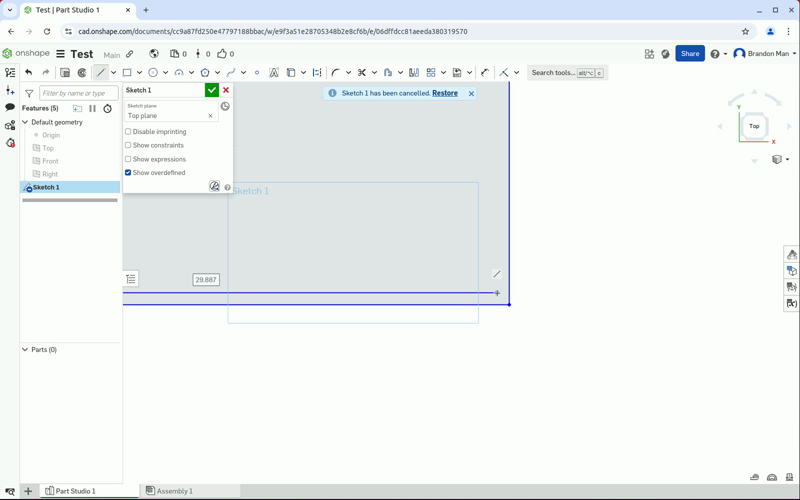
scroll(-6)
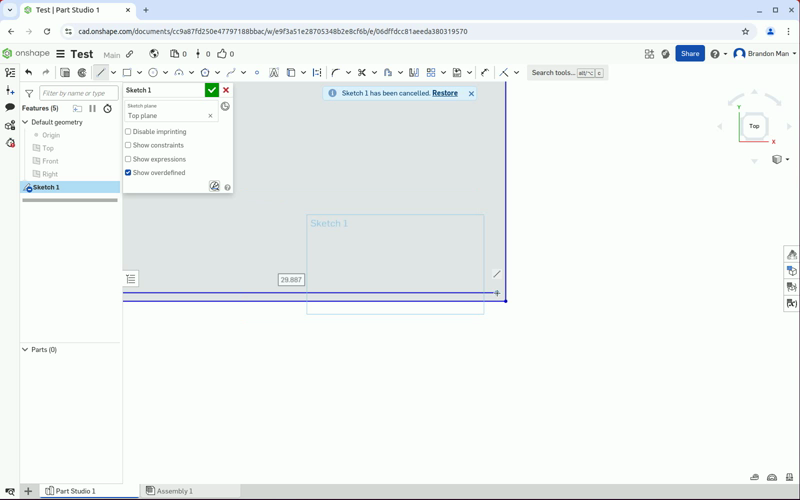
scroll(-6)
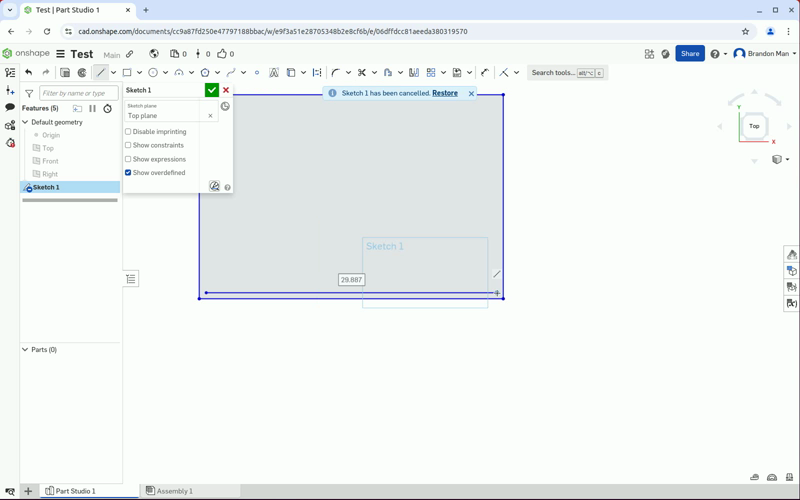
scroll(-6)
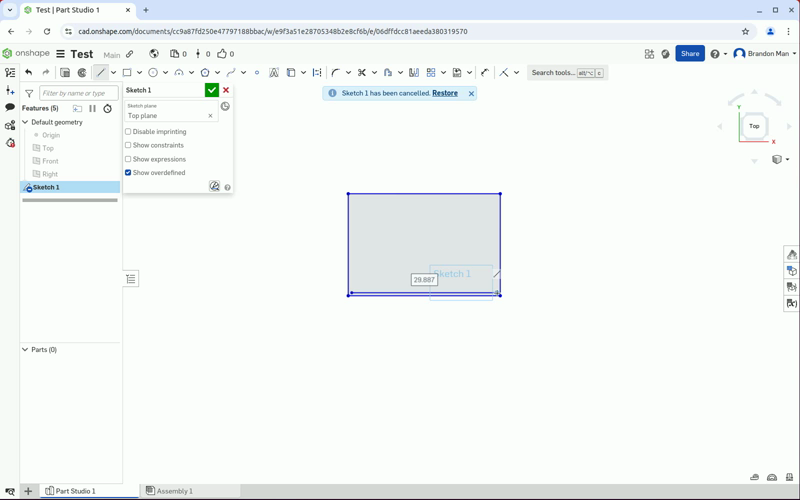
key_up(shift)
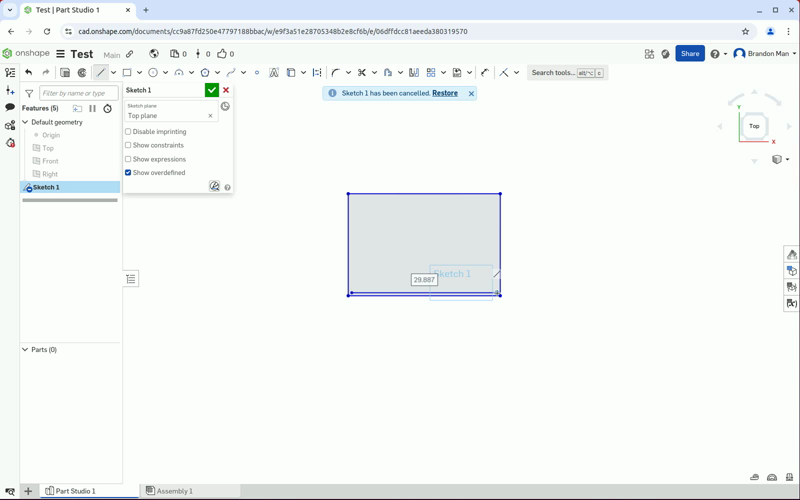
key_down(shift)
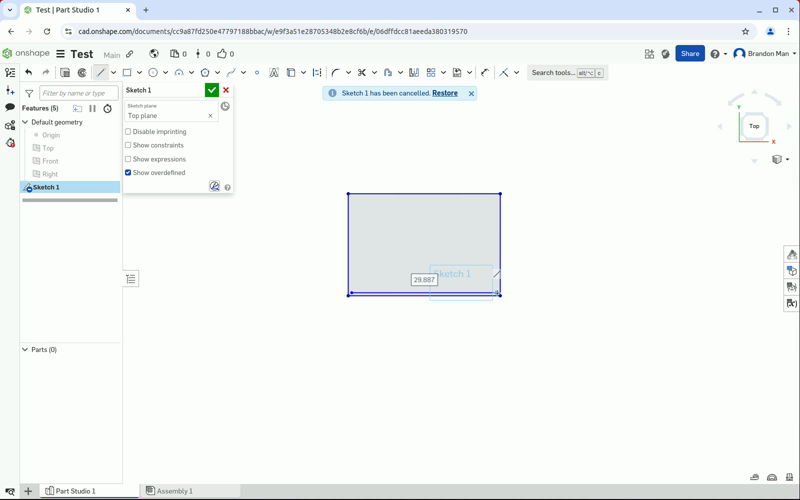
mouse_move(497, 196)
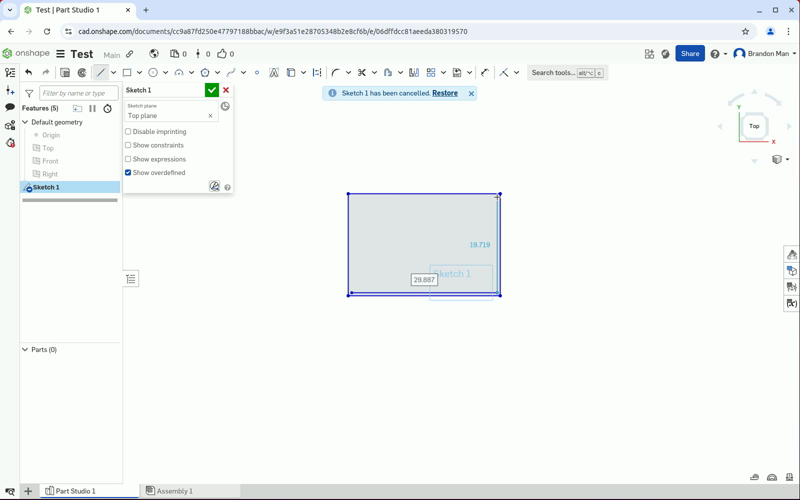
scroll(6)
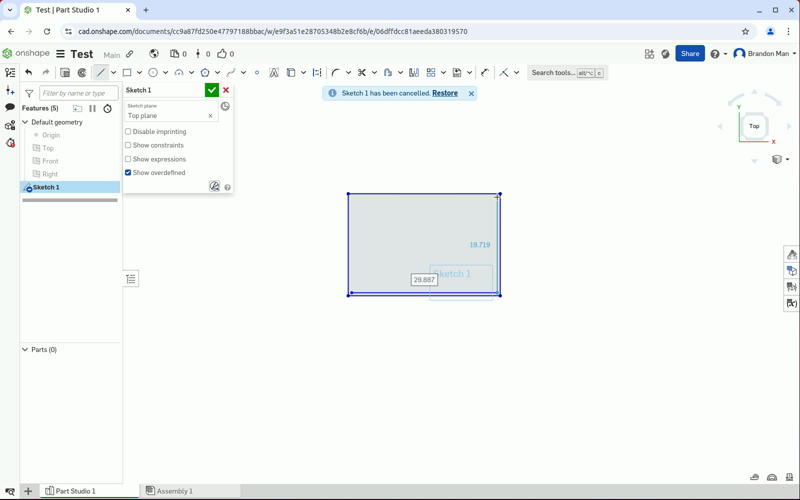
scroll(6)
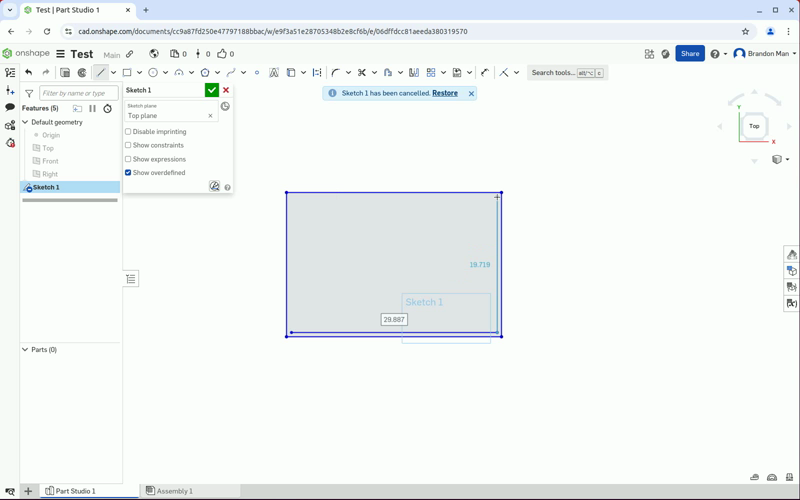
scroll(6)
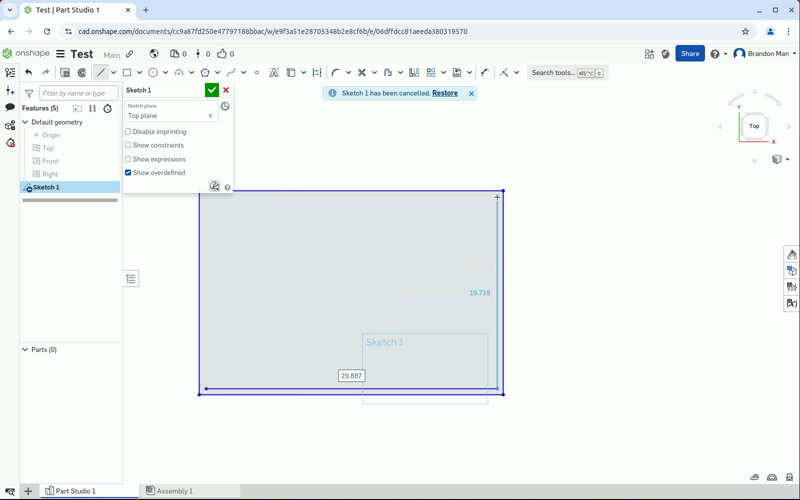
scroll(6)
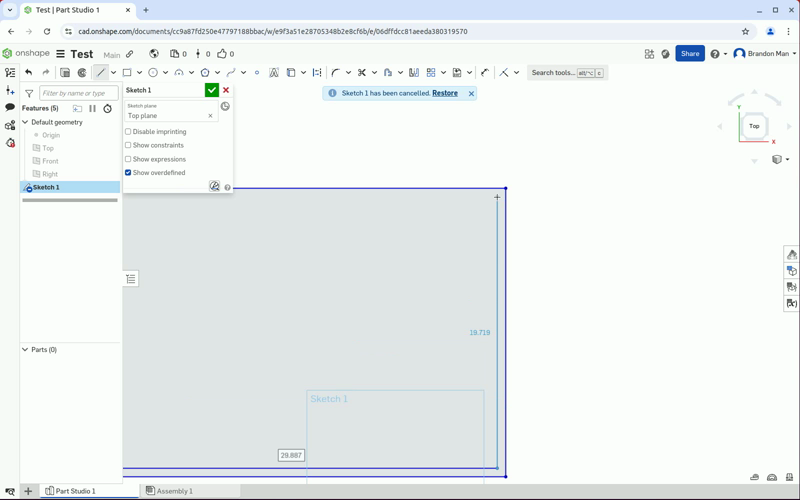
scroll(6)
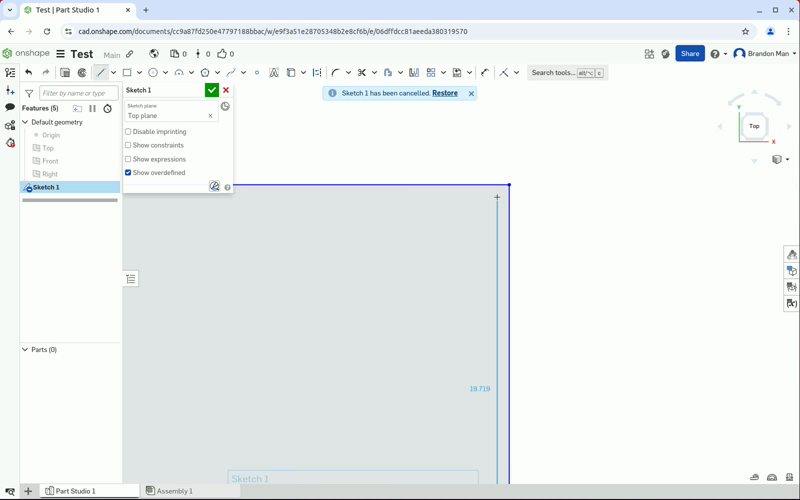
scroll(6)
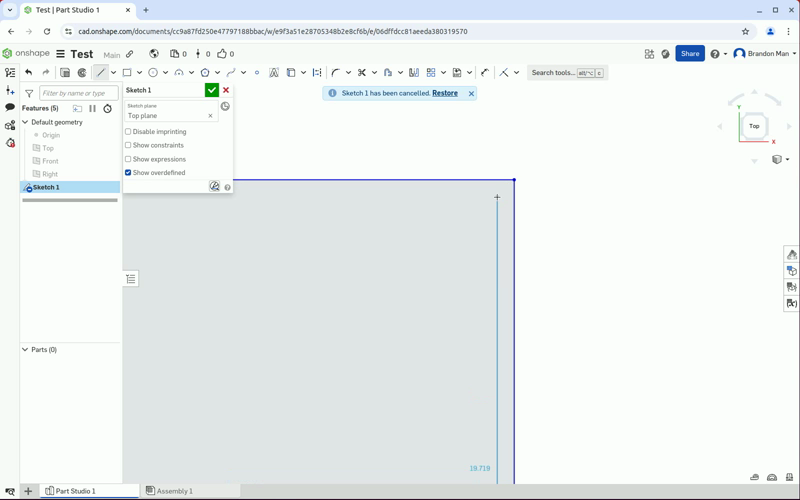
scroll(6)
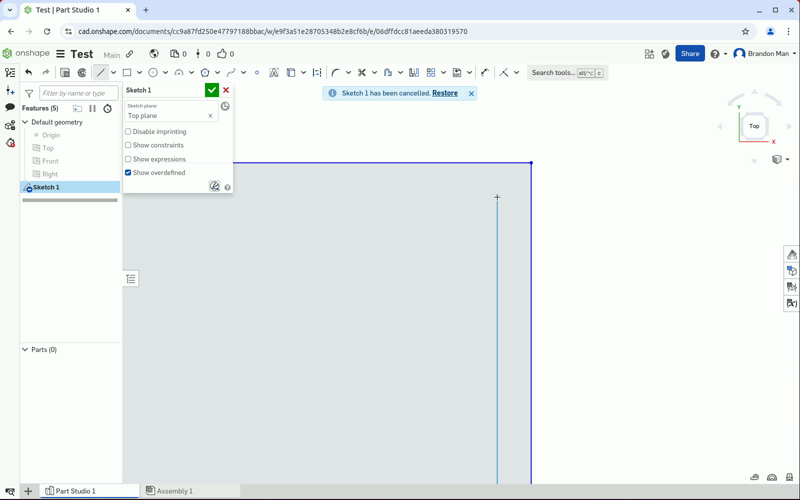
click(497, 196)
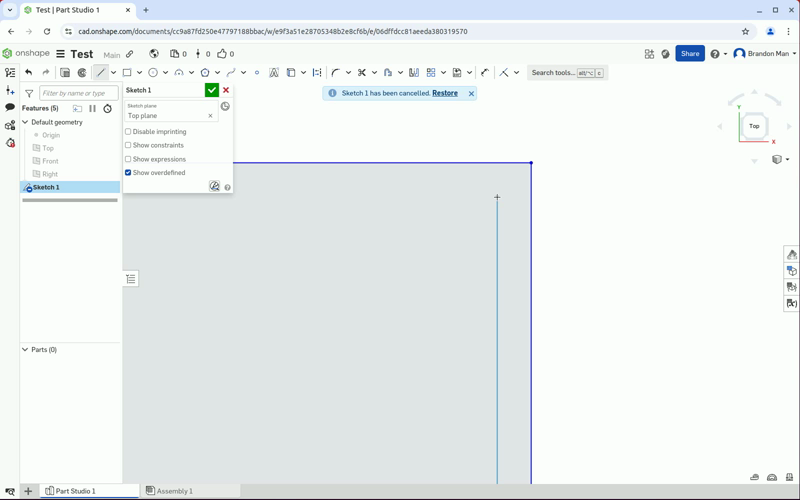
scroll(-6)
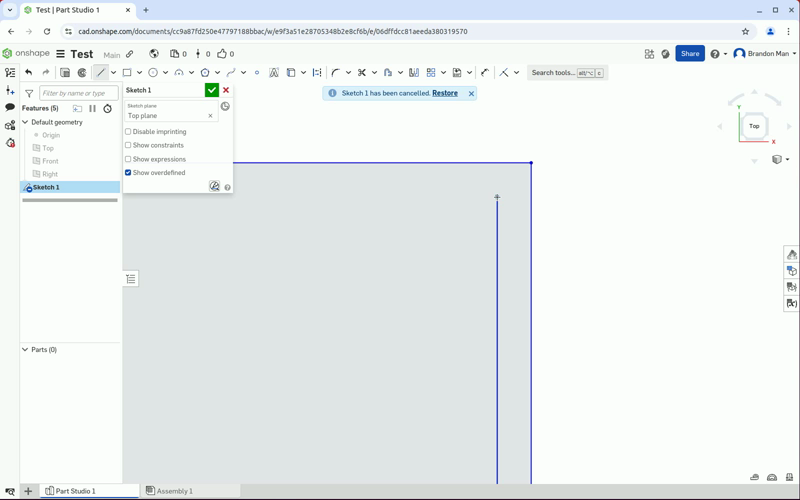
scroll(-6)
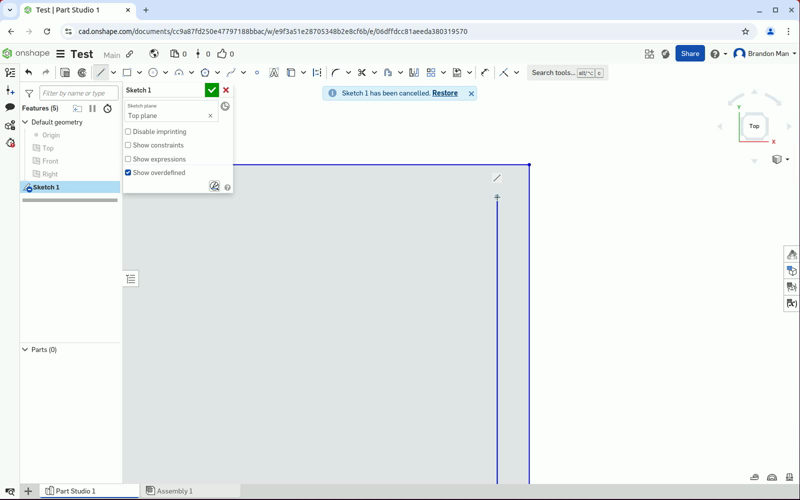
scroll(-6)
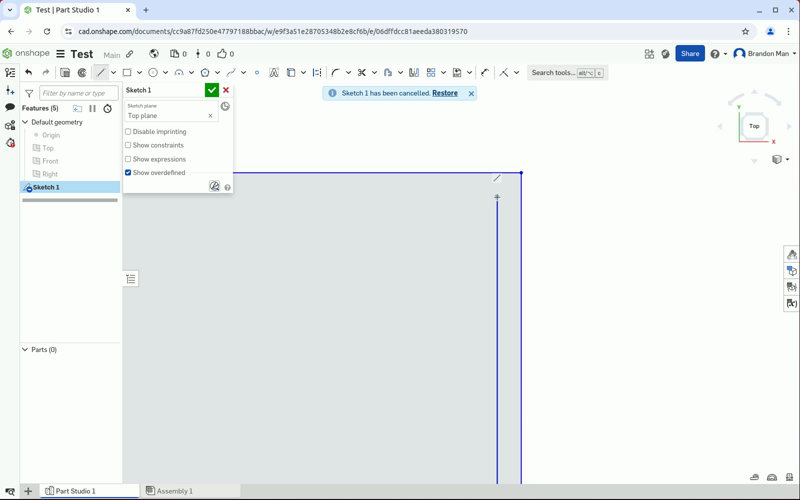
scroll(-6)
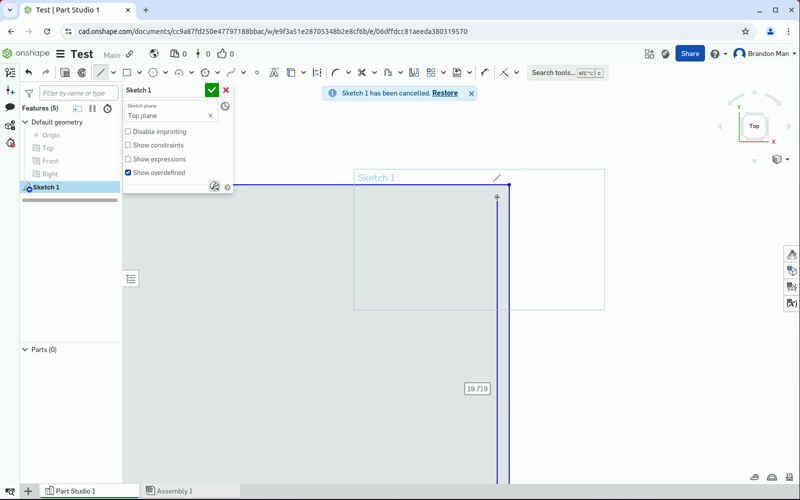
scroll(-6)
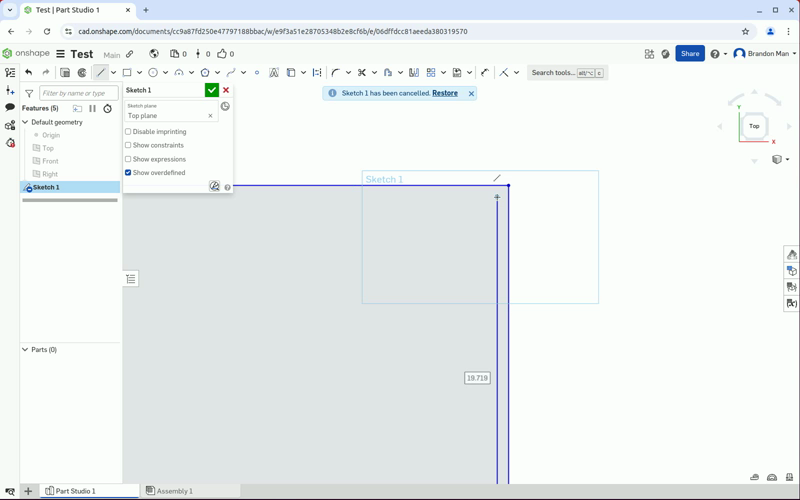
scroll(-6)
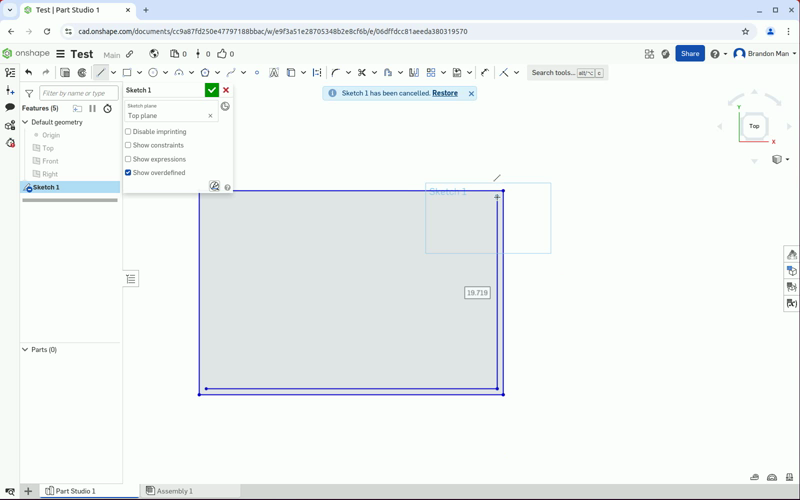
scroll(-6)
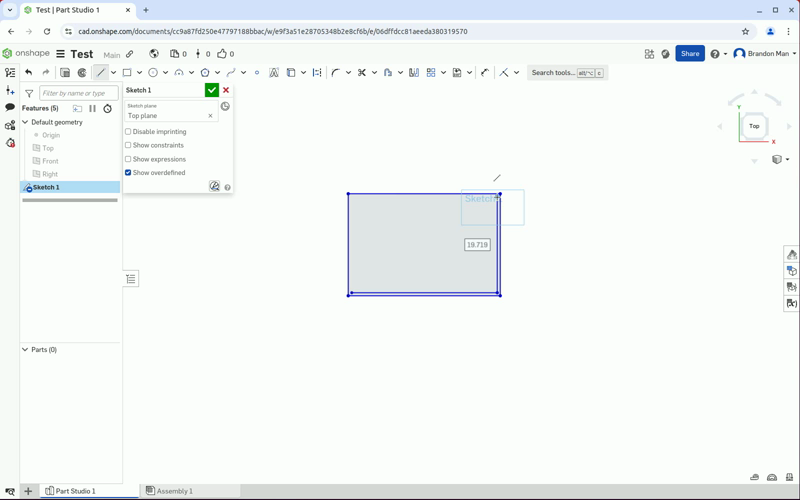
key_up(shift)
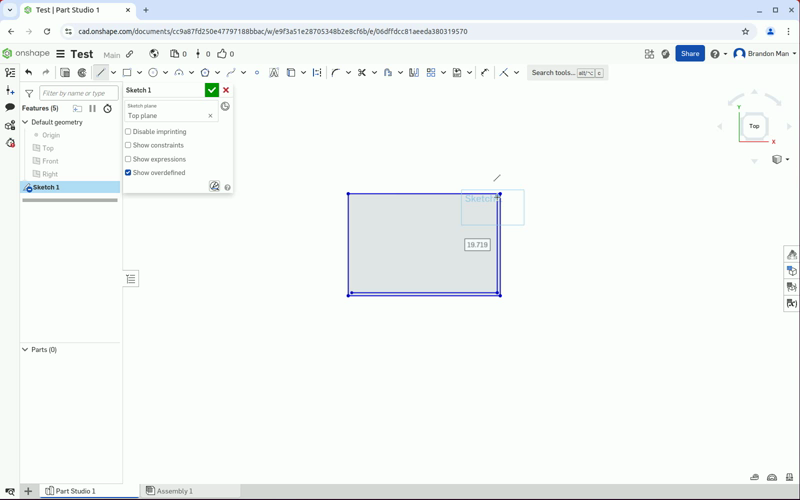
key_down(shift)
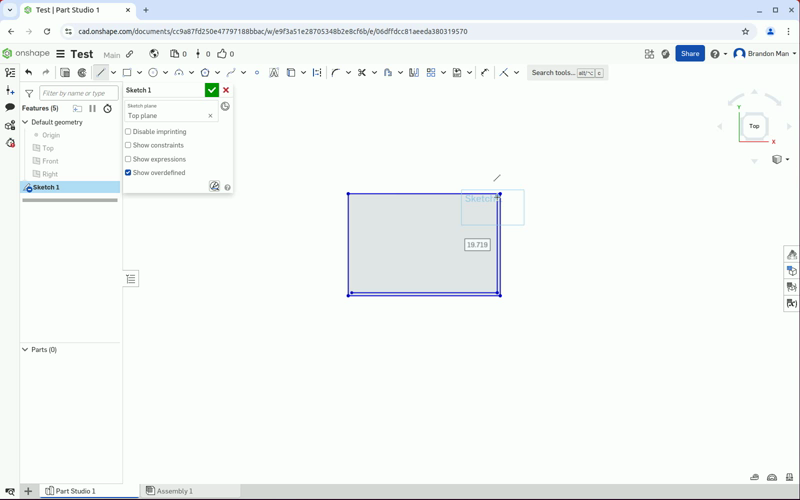
mouse_move(351, 196)
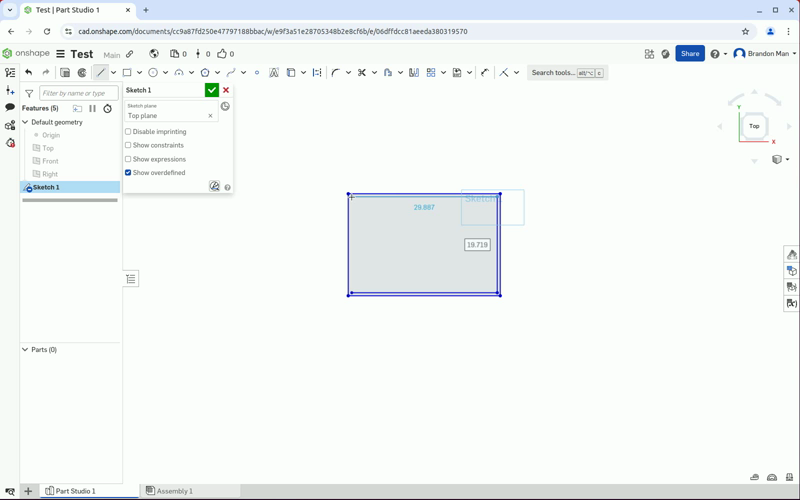
click(351, 196)
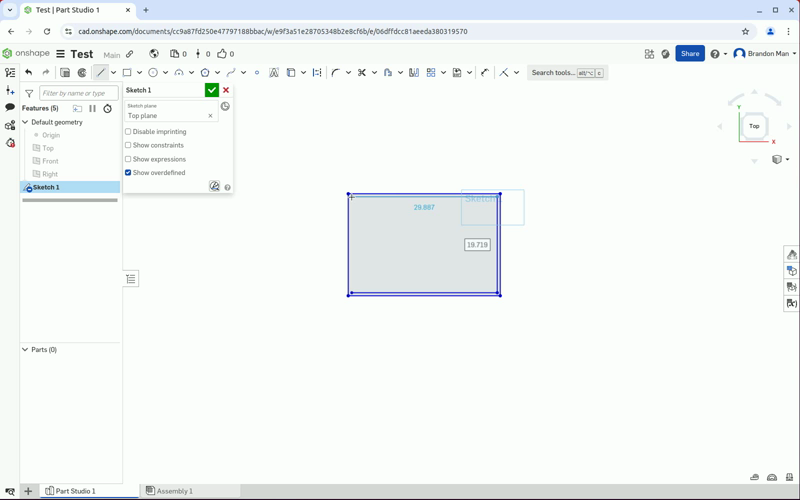
key_up(shift)
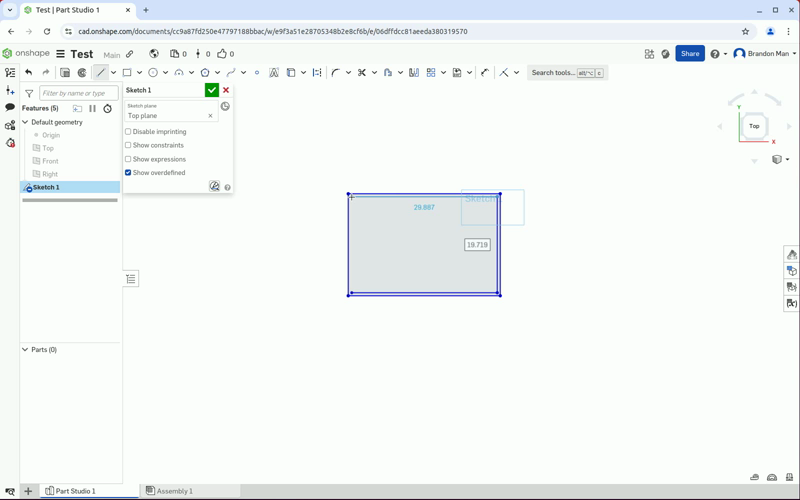
key_down(shift)
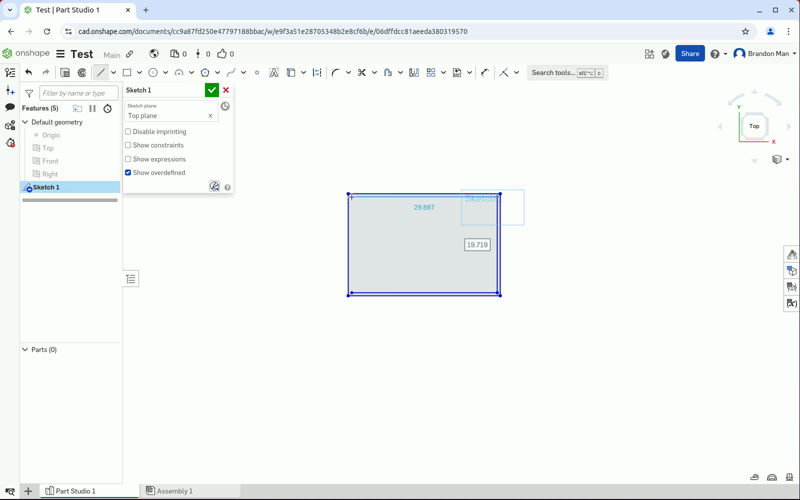
mouse_move(351, 292)
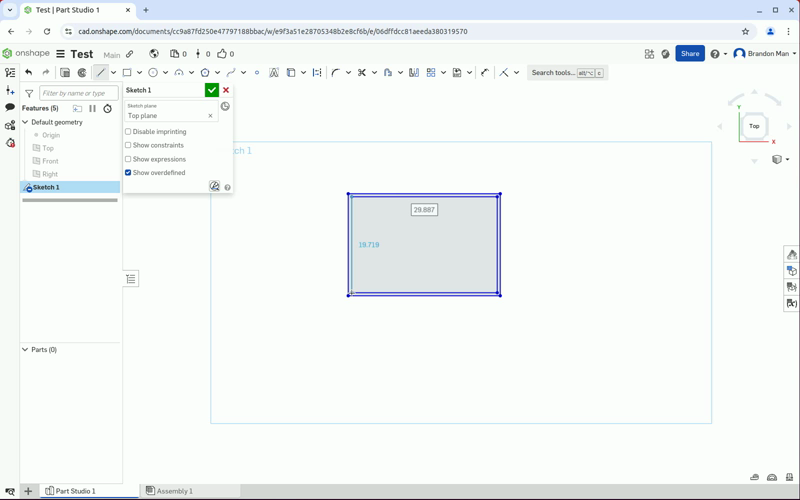
key_up(shift)
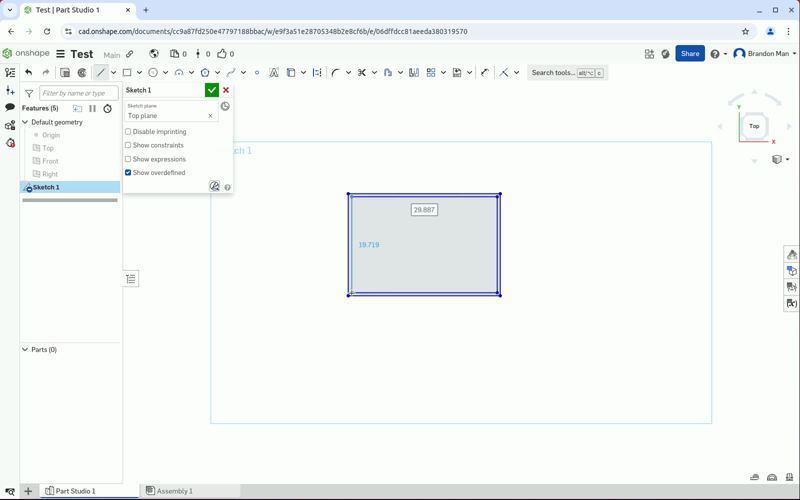
click(351, 292)
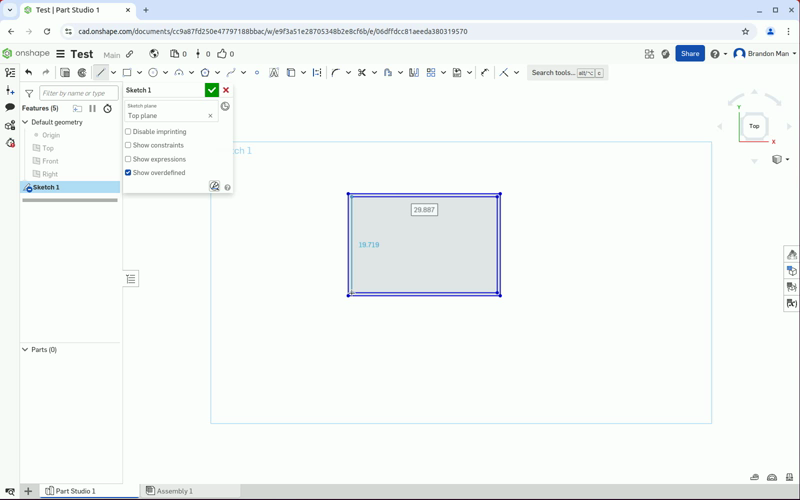
key(esc)
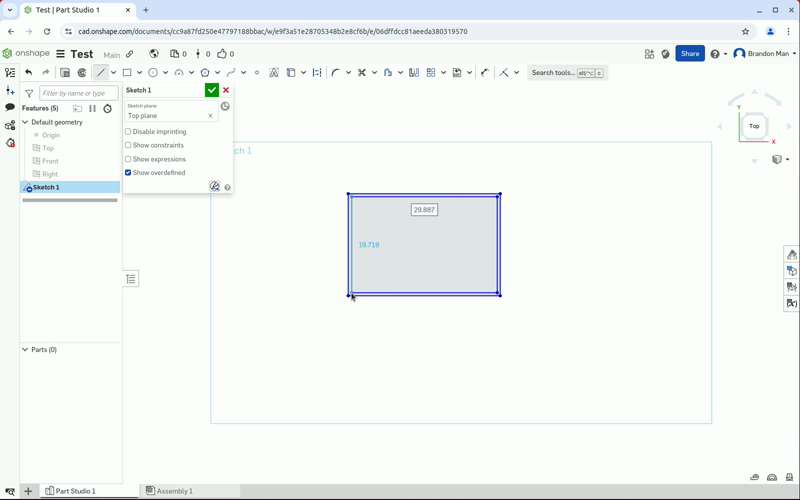
mouse_move(357, 194)
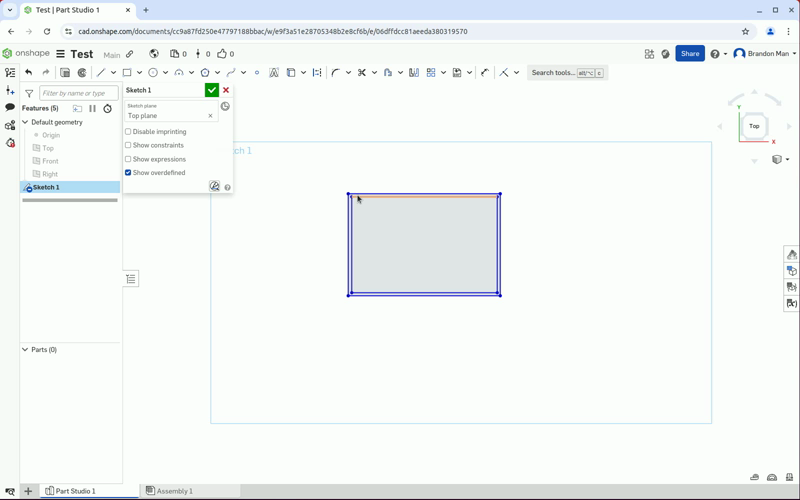
scroll(6)
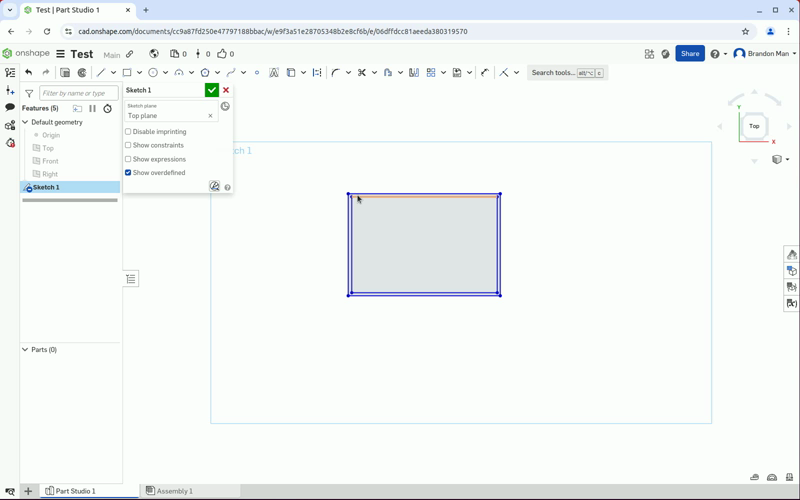
scroll(6)
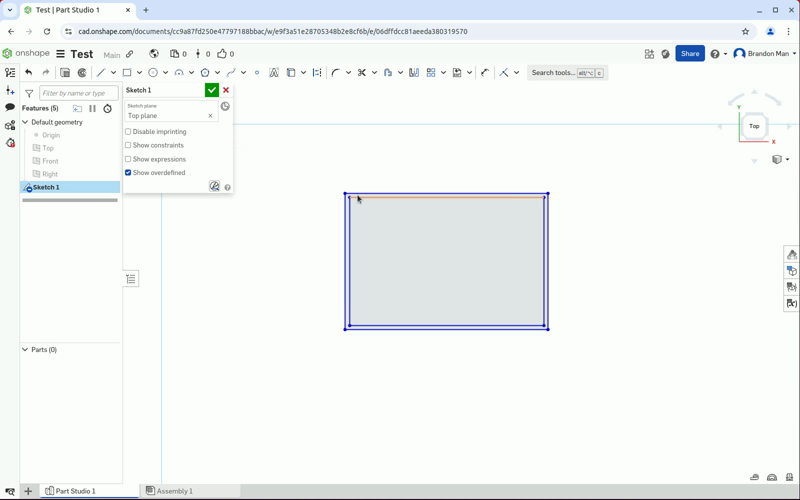
scroll(6)
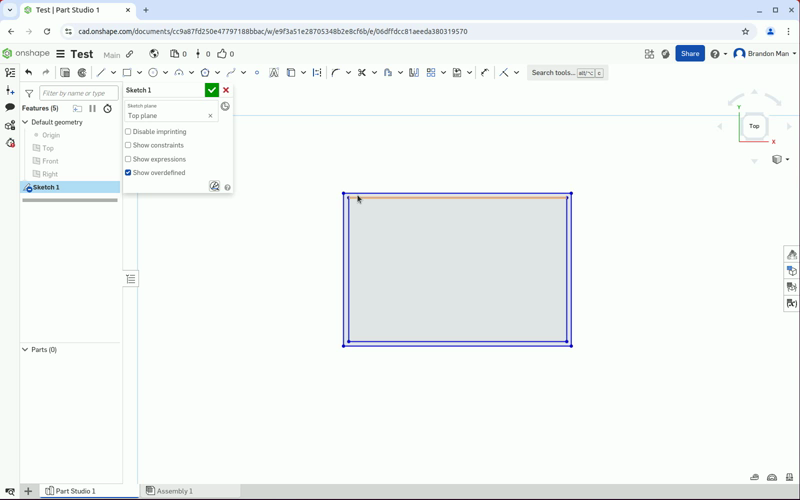
scroll(6)
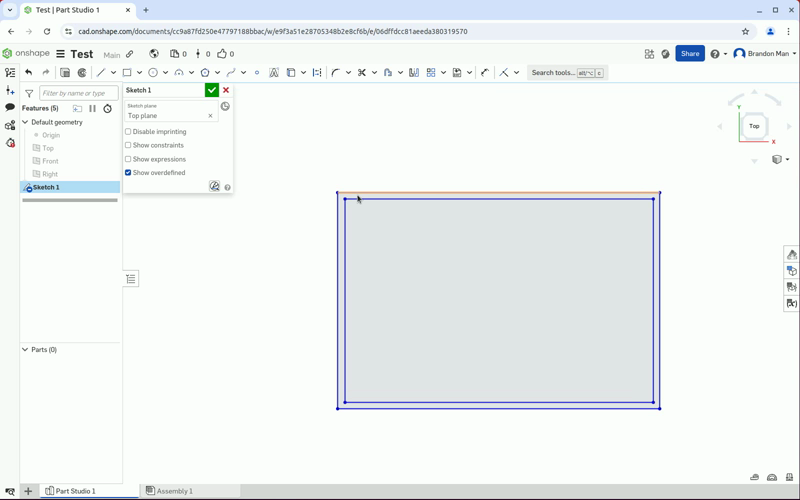
scroll(6)
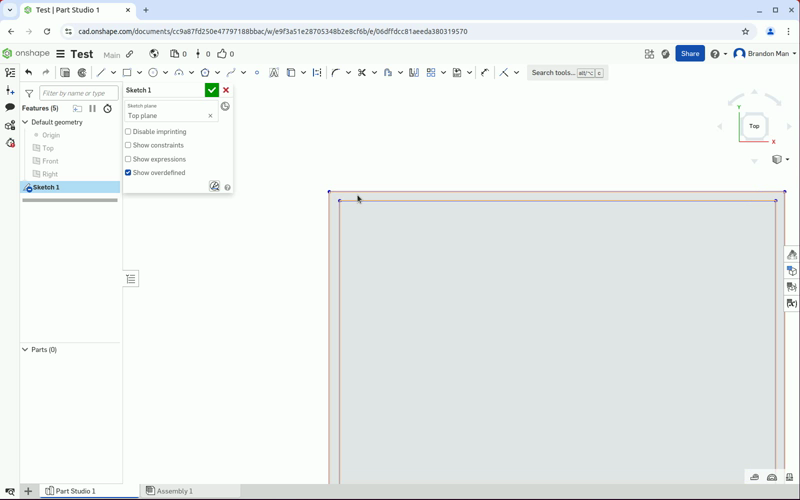
scroll(6)
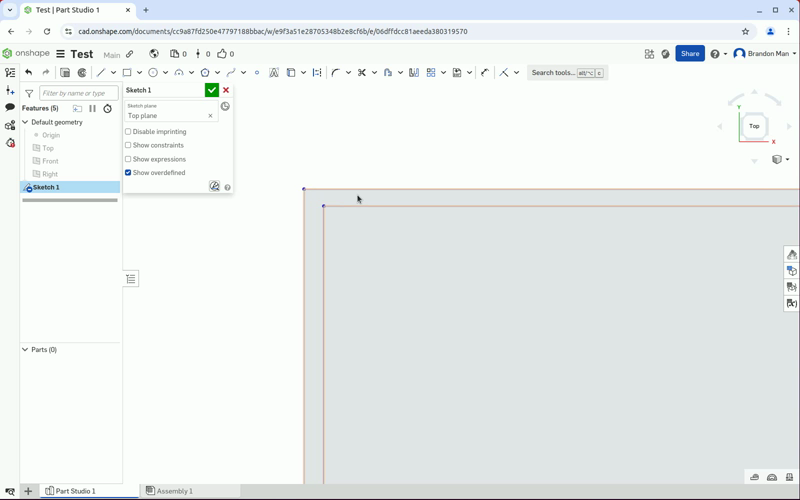
scroll(6)
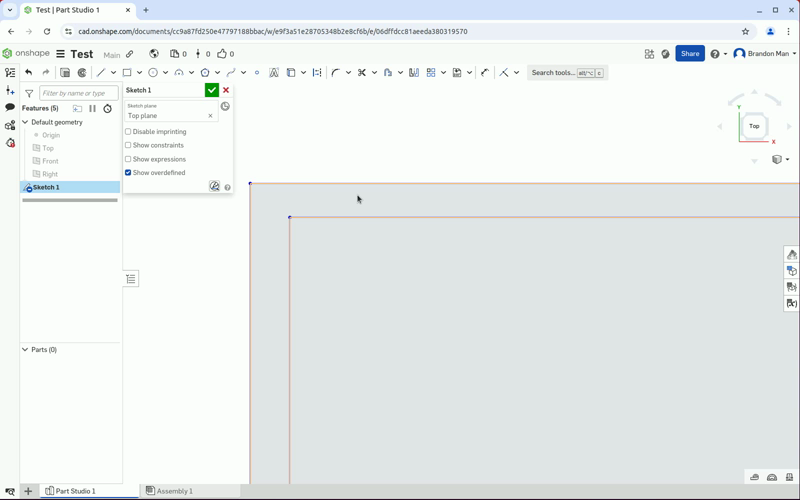
click(357, 194)
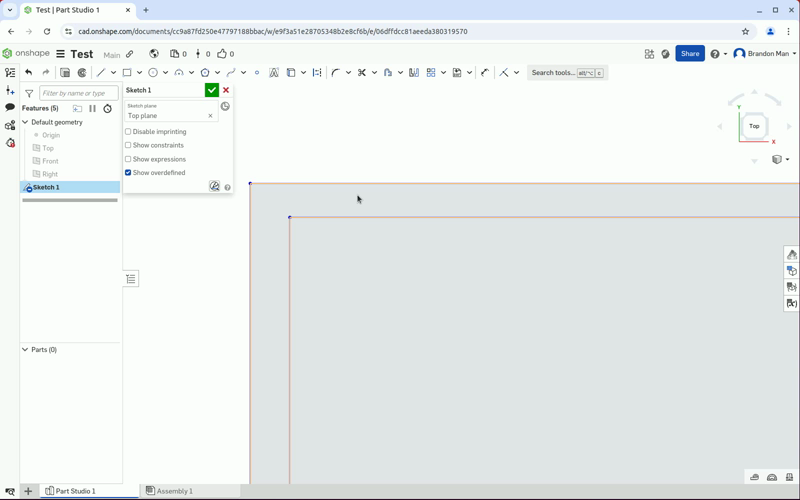
scroll(-6)
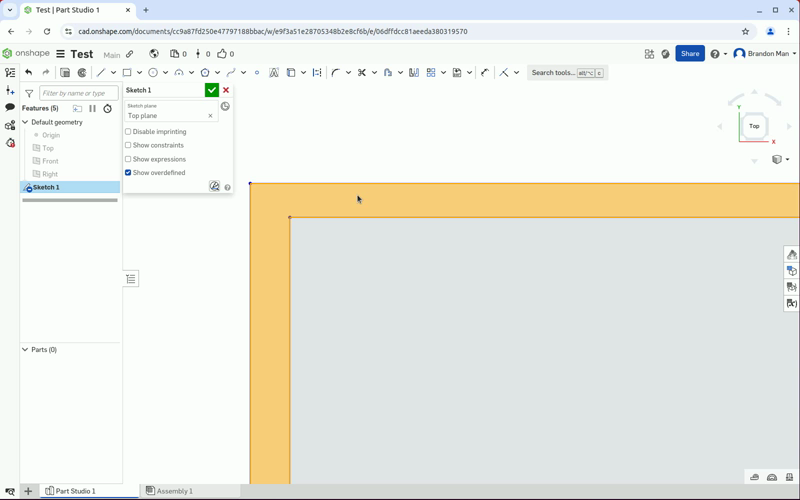
scroll(-6)
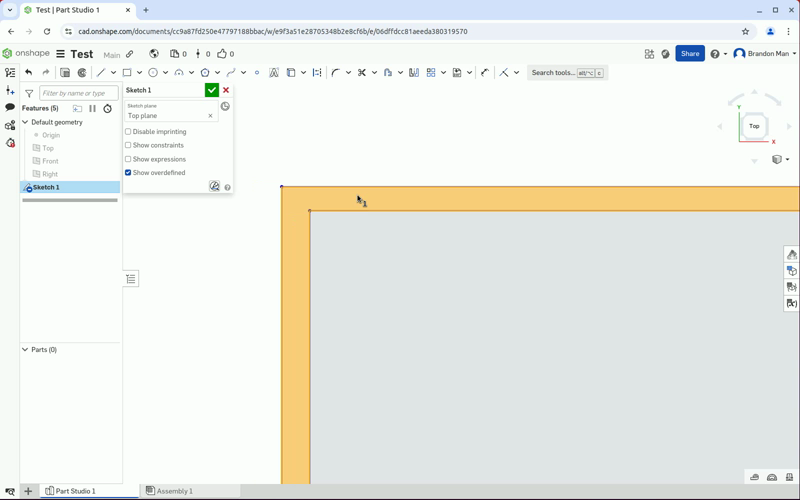
scroll(-6)
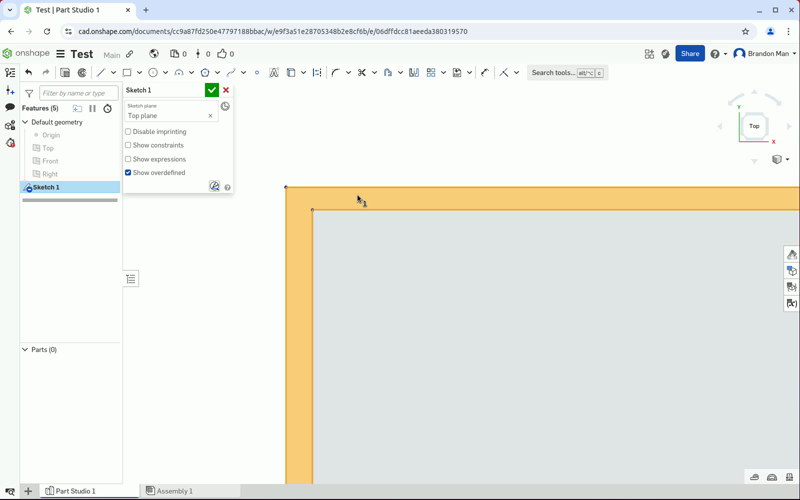
scroll(-6)
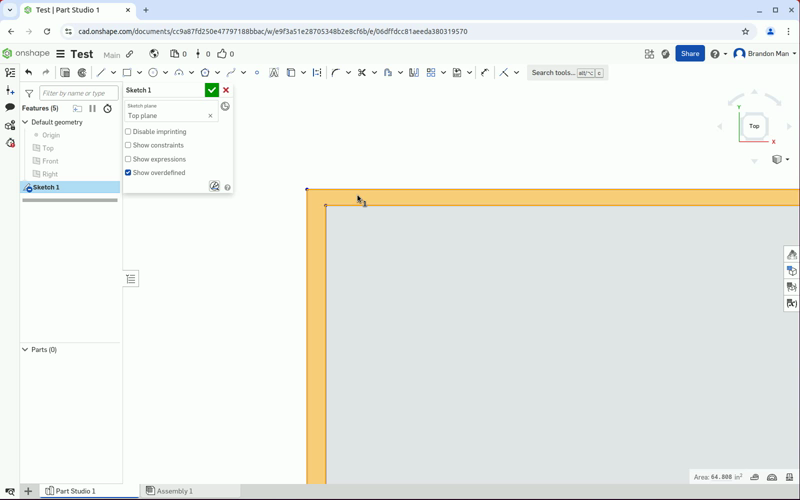
scroll(-6)
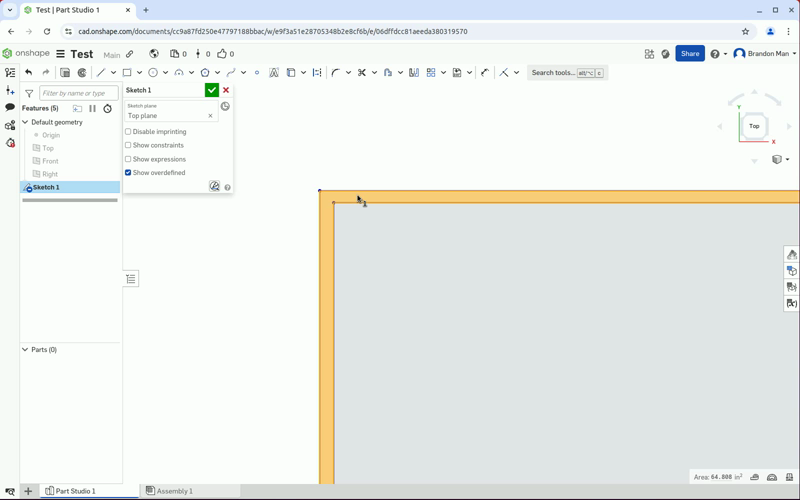
scroll(-6)
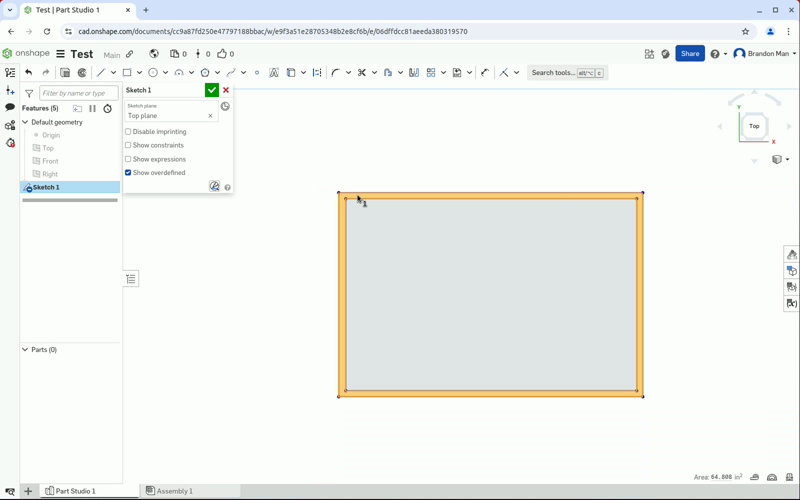
scroll(-6)
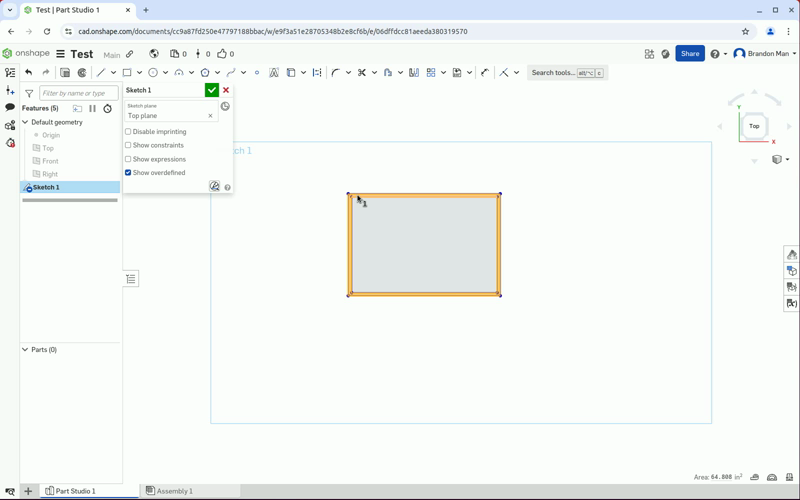
mouse_move(73, 352)
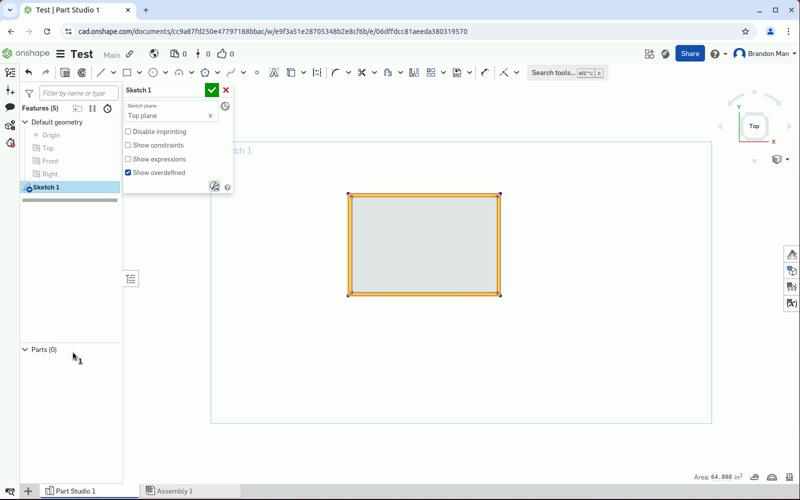
key(shift+y)
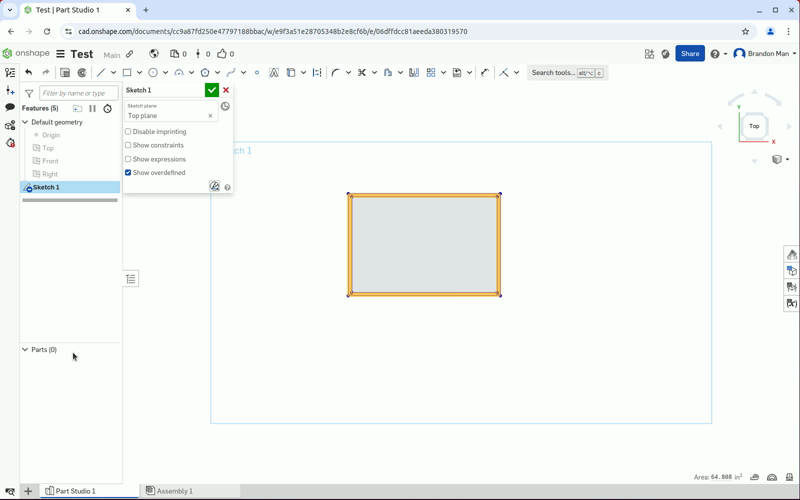
key(shift+e)
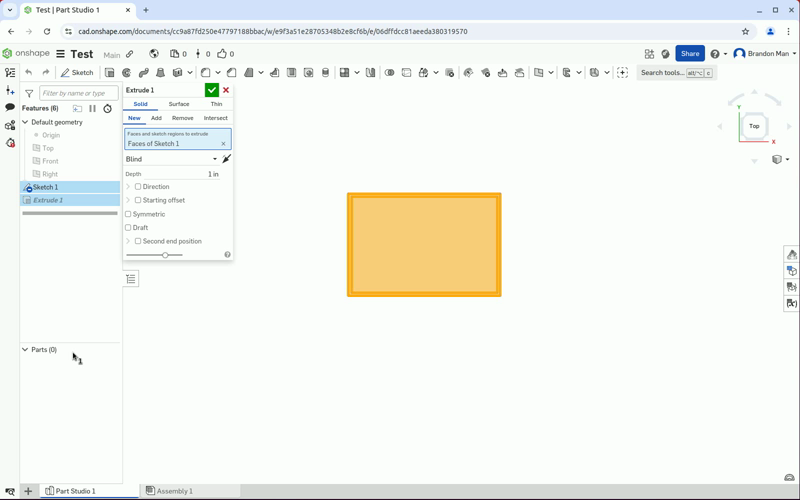
mouse_move(143, 106)
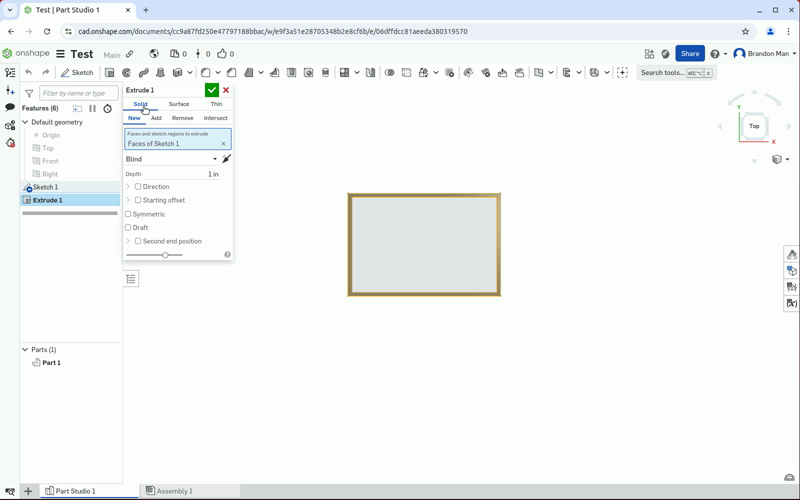
click(143, 106)
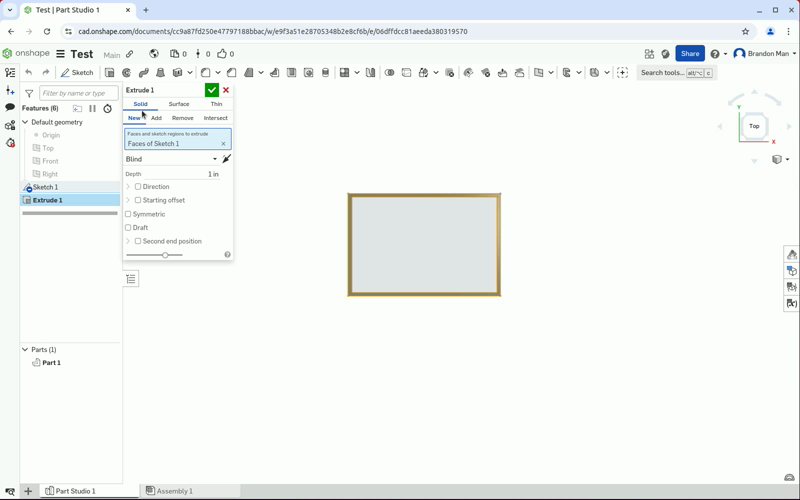
mouse_move(137, 120)
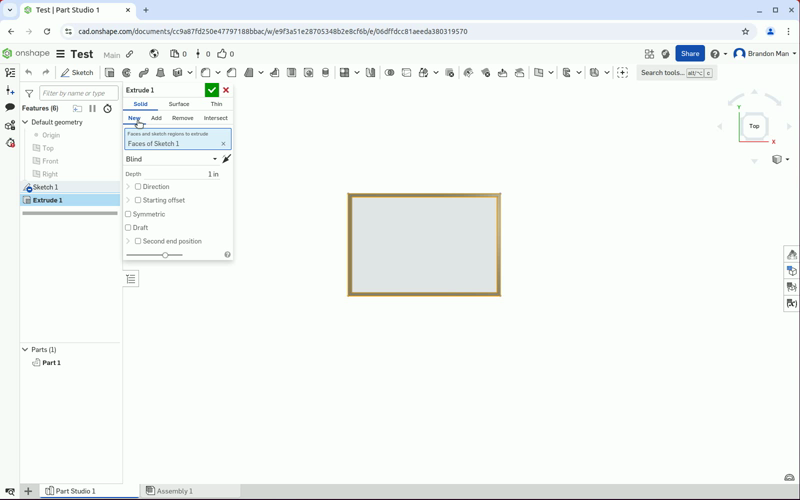
click(137, 120)
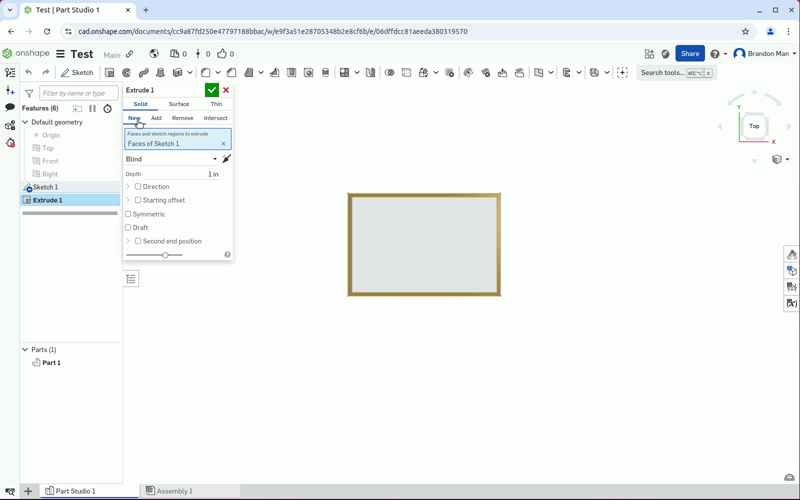
key(tab, 4)
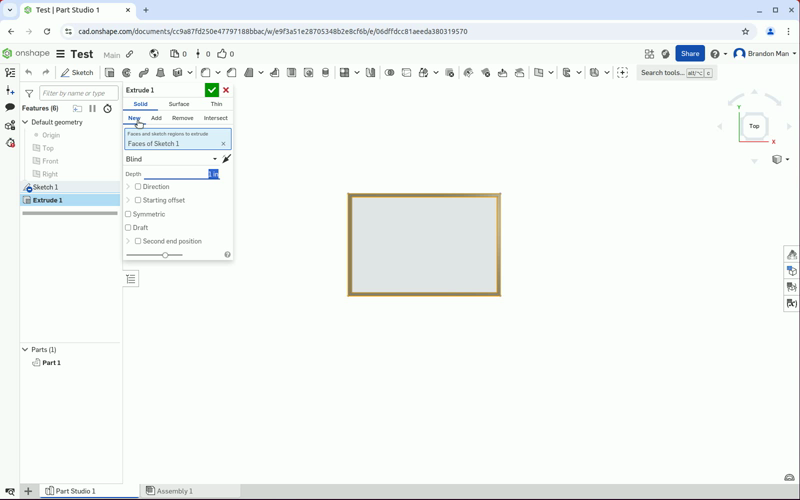
text(19.257)
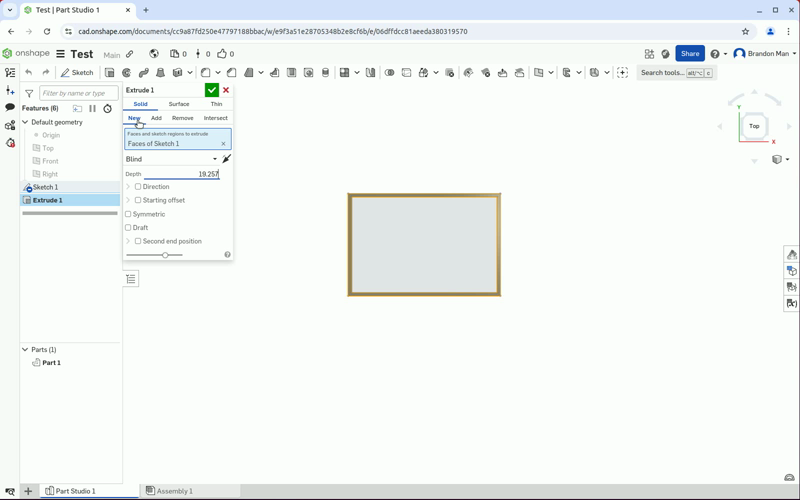
key(enter)
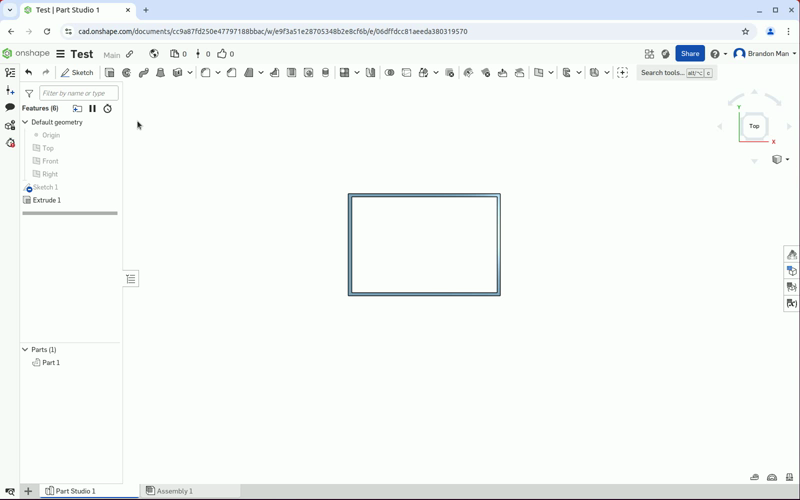
key(shift+h)
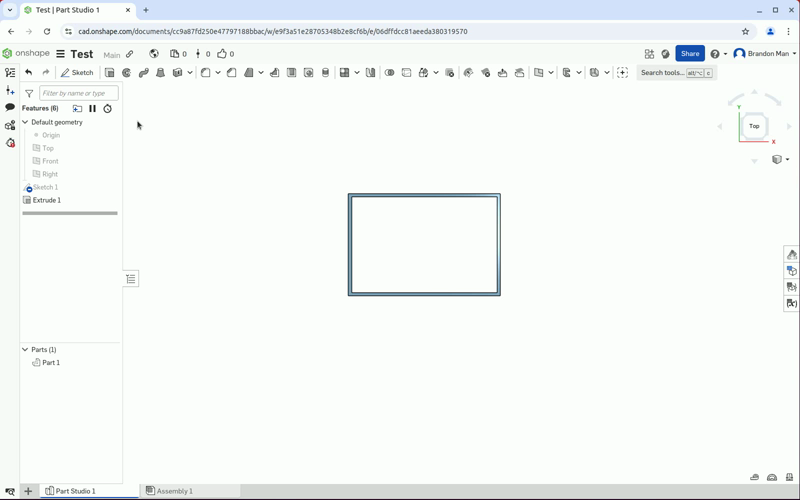
key(shift+h)
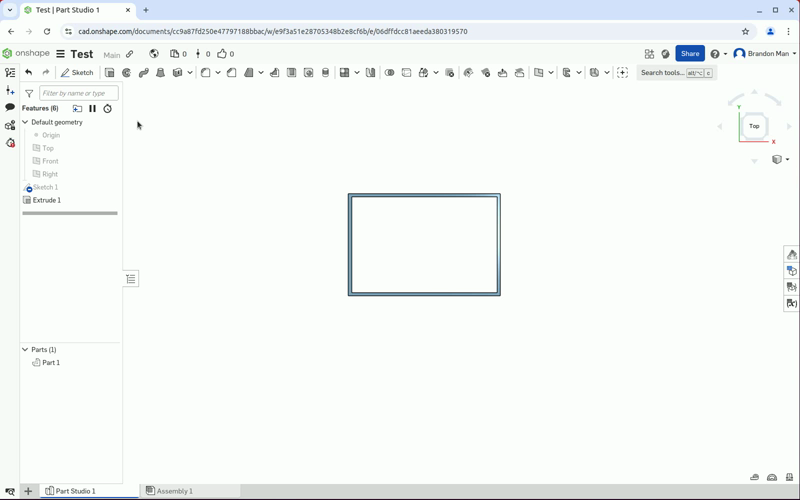
mouse_move(73, 189)
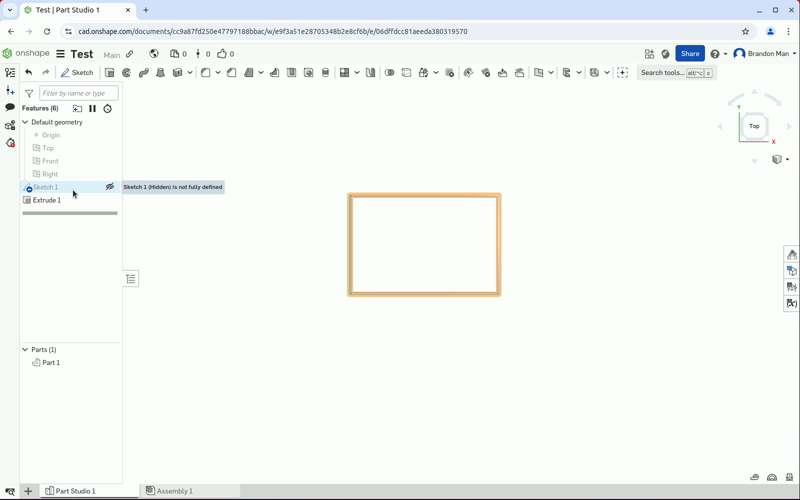
click(73, 189)
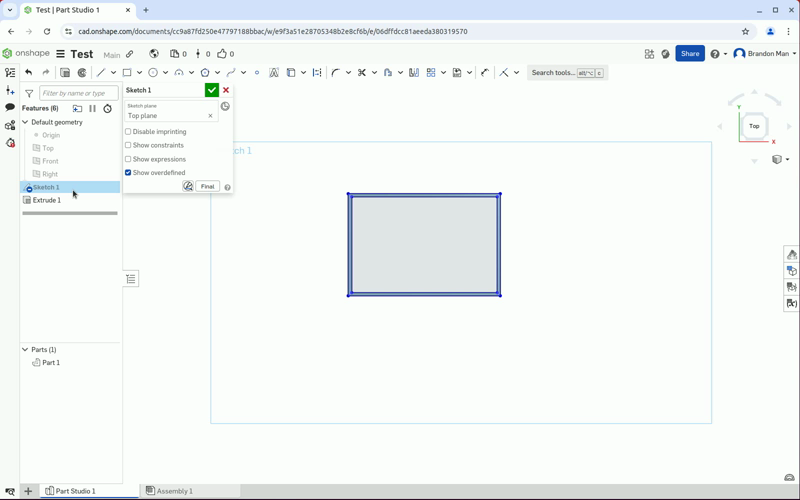
mouse_move(229, 92)
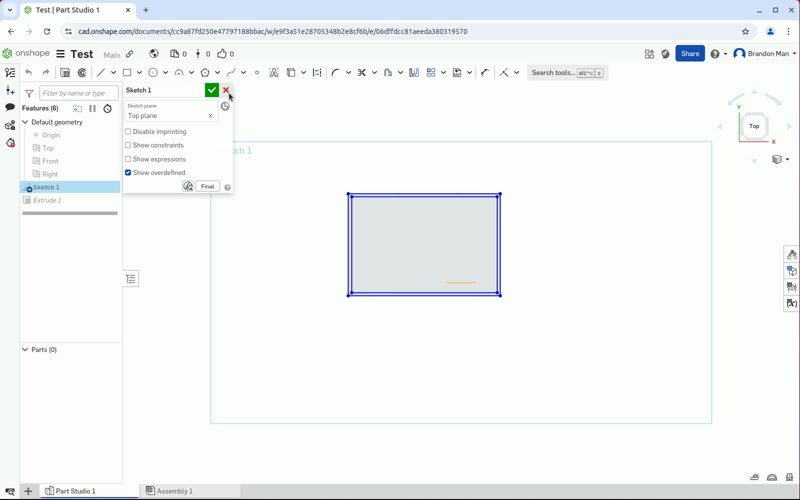
click(229, 92)
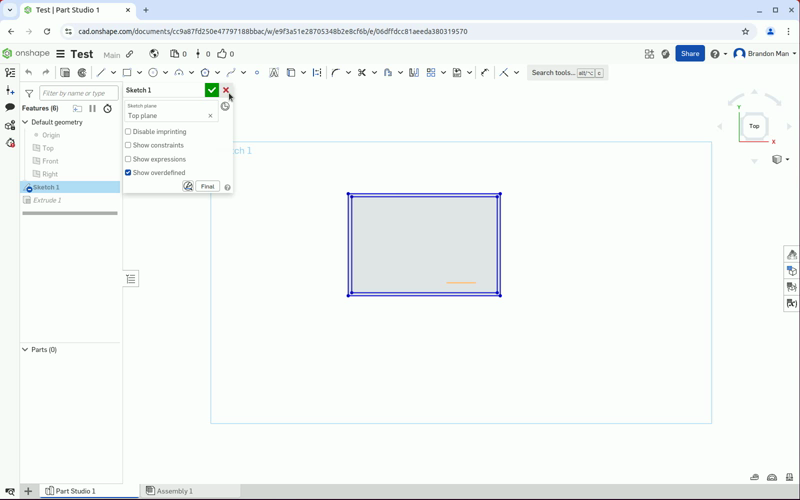
key(shift+s)
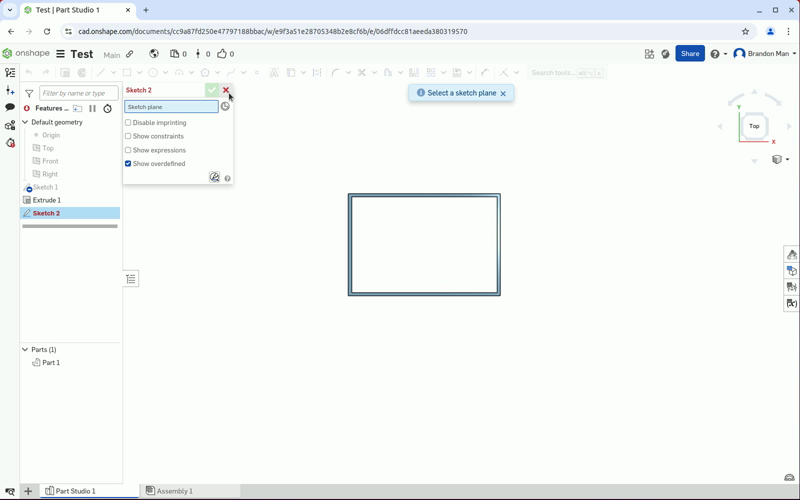
mouse_move(73, 150)
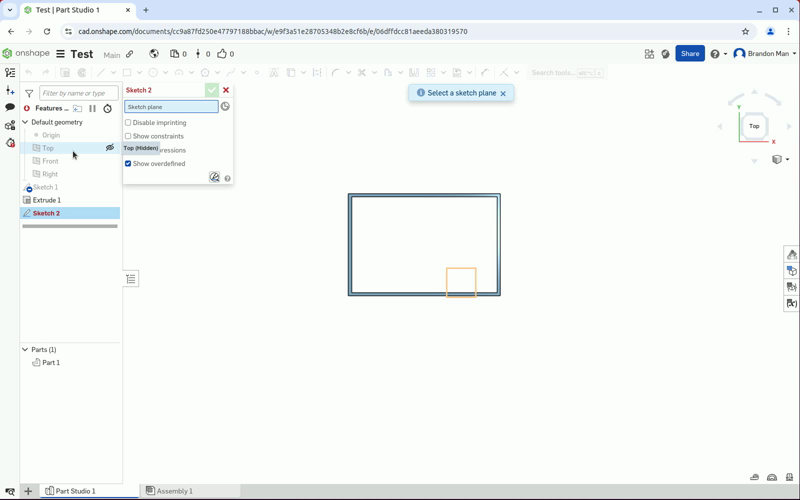
click(73, 150)
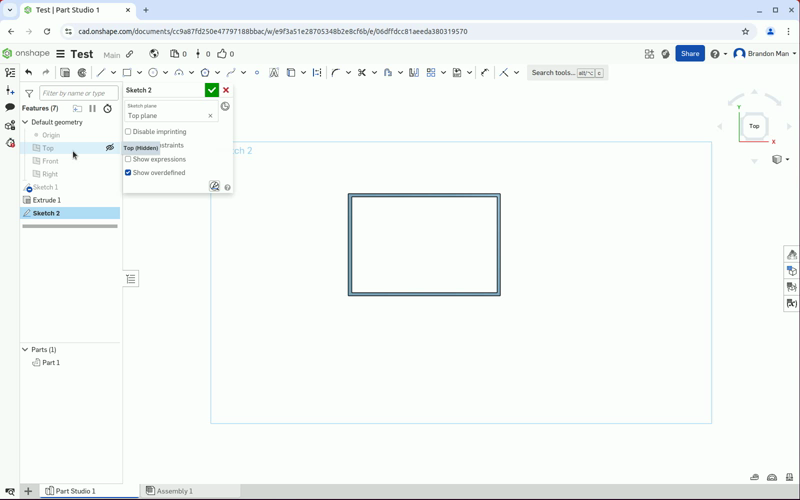
mouse_move(73, 352)
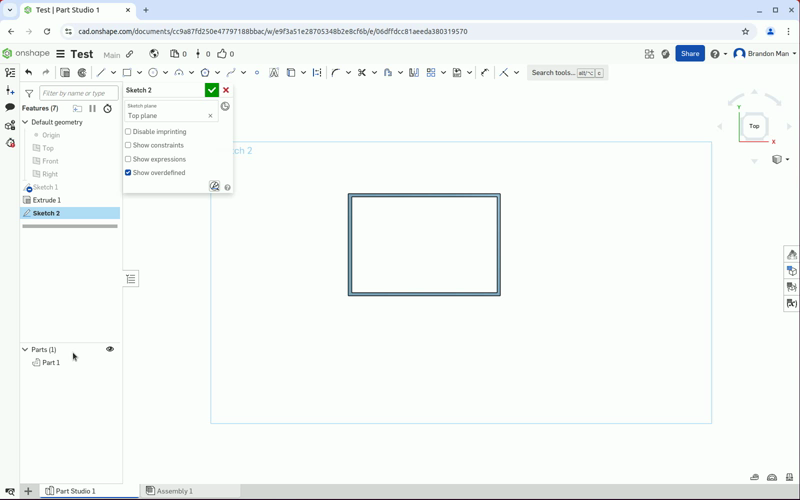
key(y)
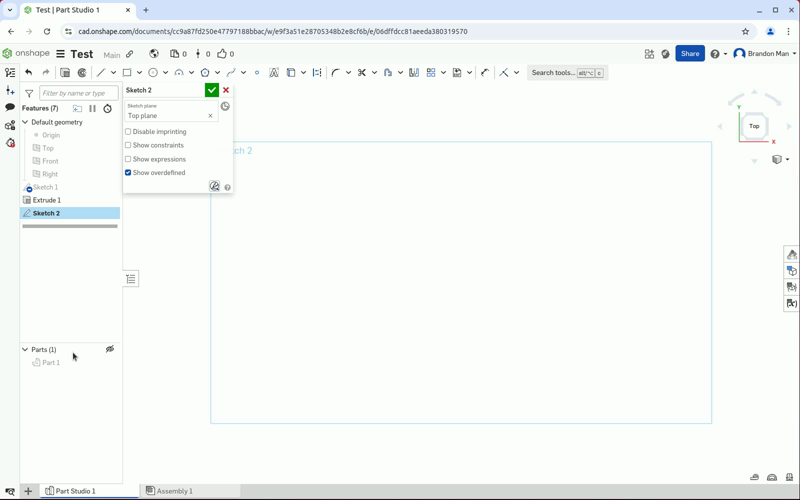
key(l)
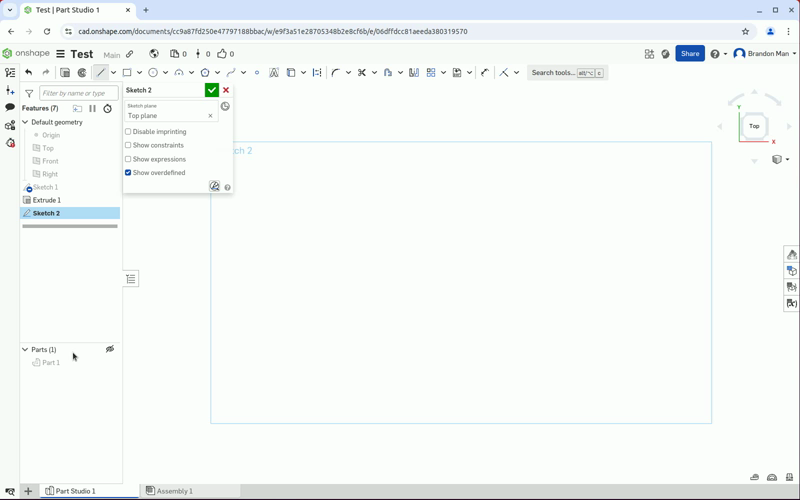
key_down(shift)
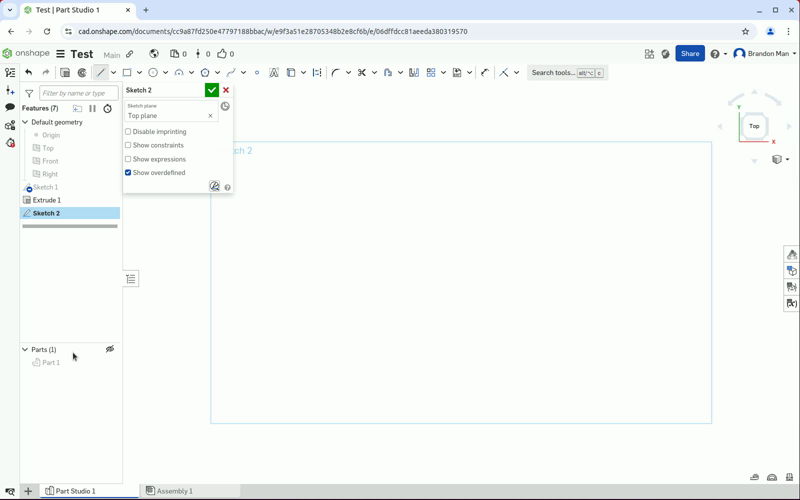
mouse_move(351, 292)
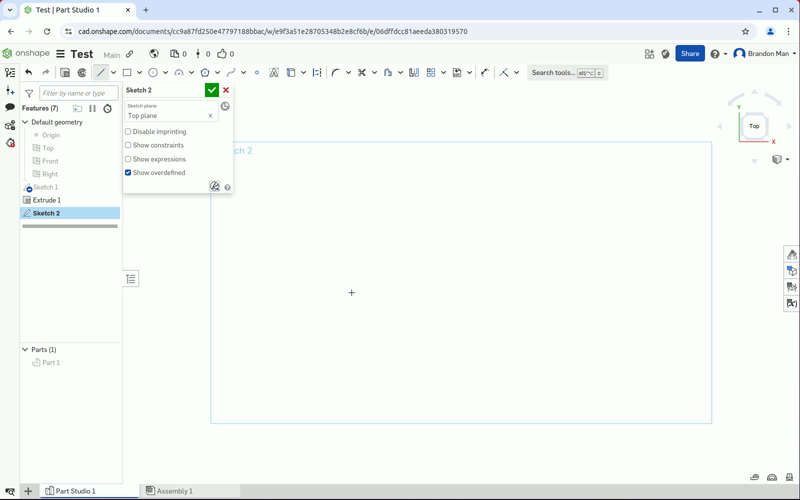
click(351, 292)
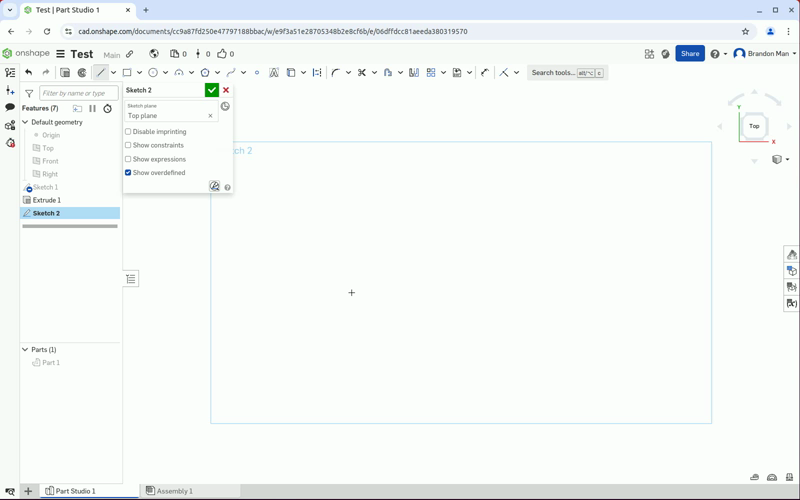
key_up(shift)
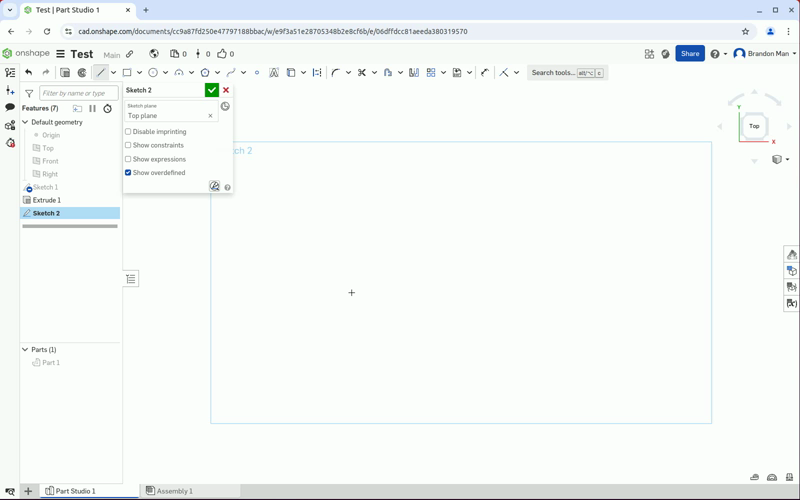
key_down(shift)
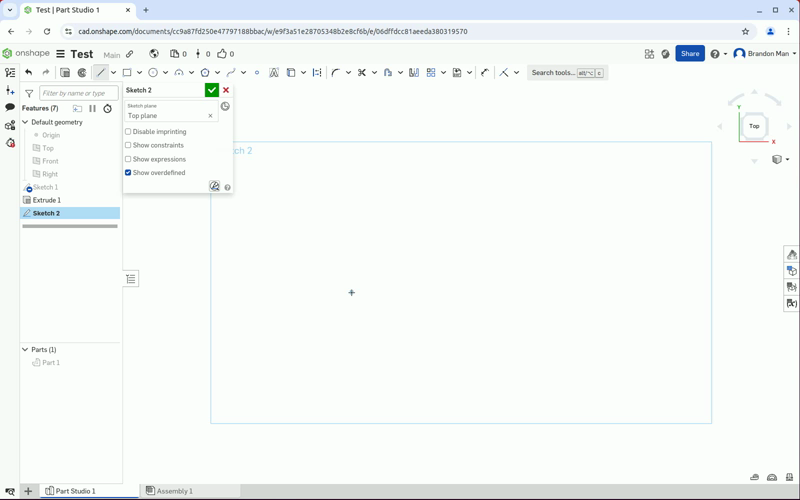
mouse_move(496, 292)
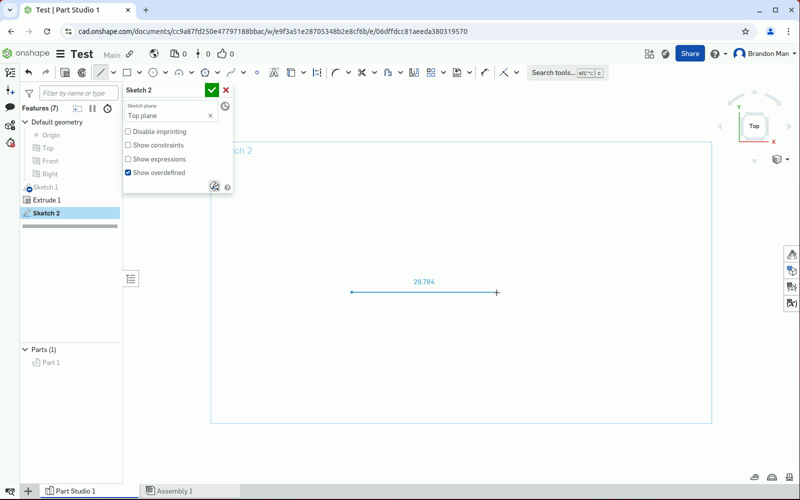
click(496, 292)
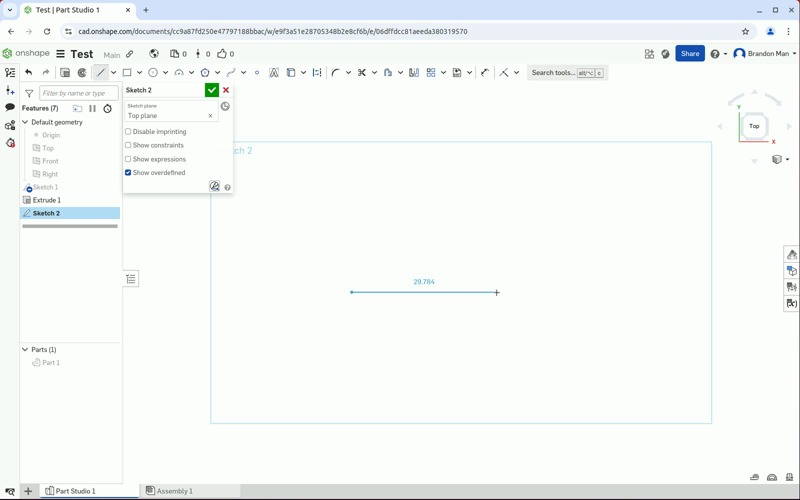
key_up(shift)
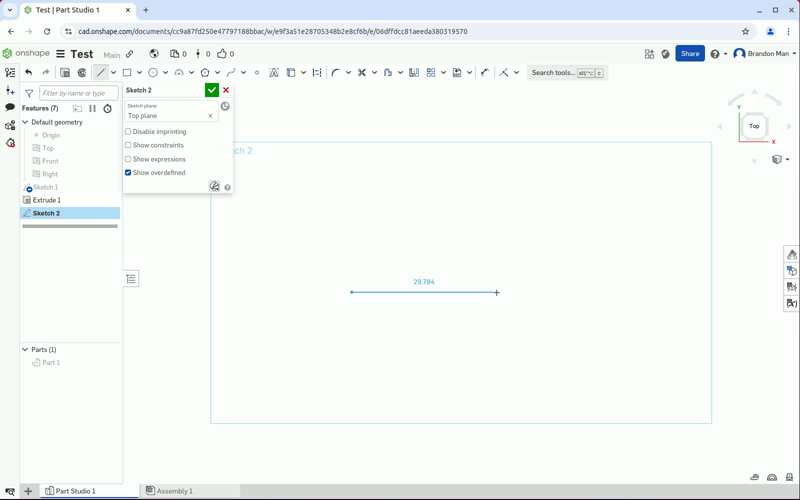
key_down(shift)
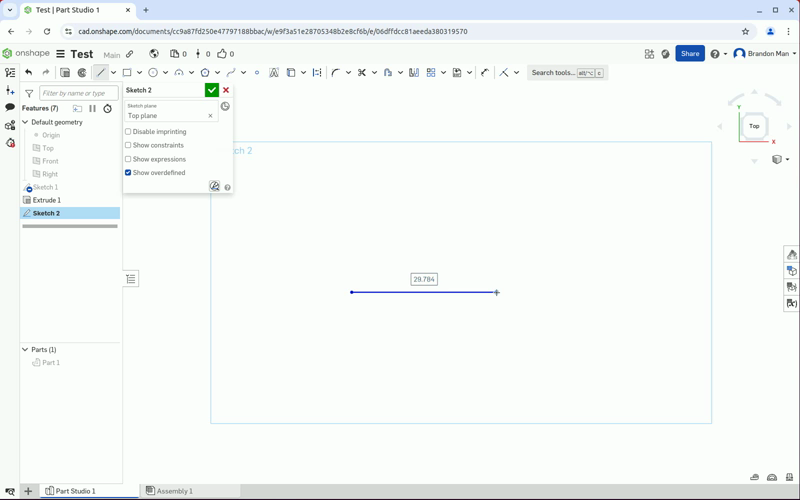
mouse_move(496, 196)
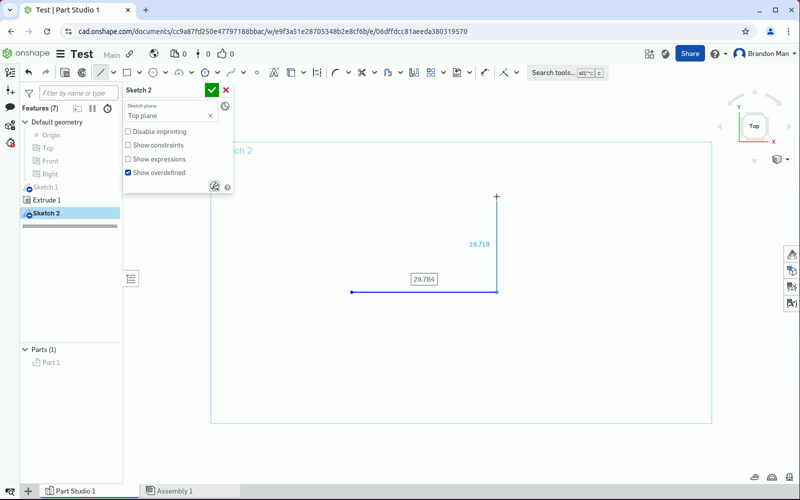
click(496, 196)
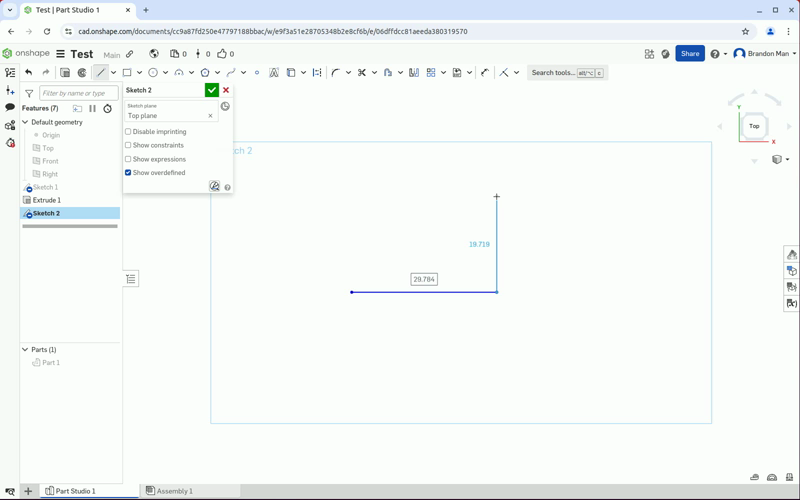
key_up(shift)
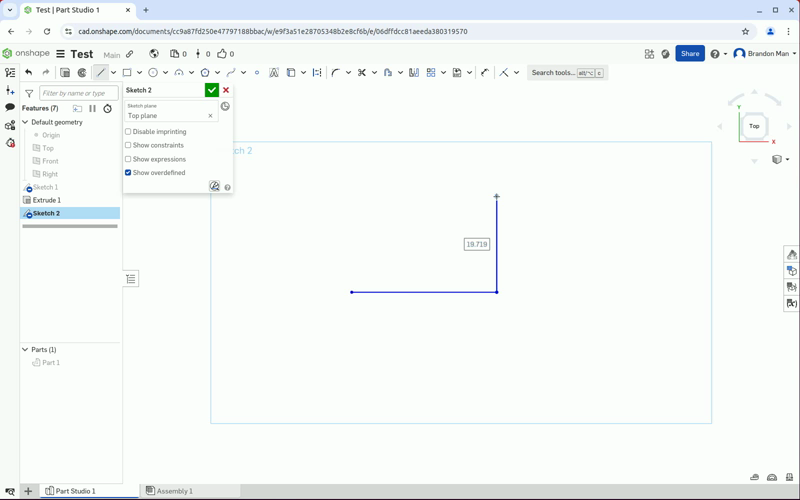
key_down(shift)
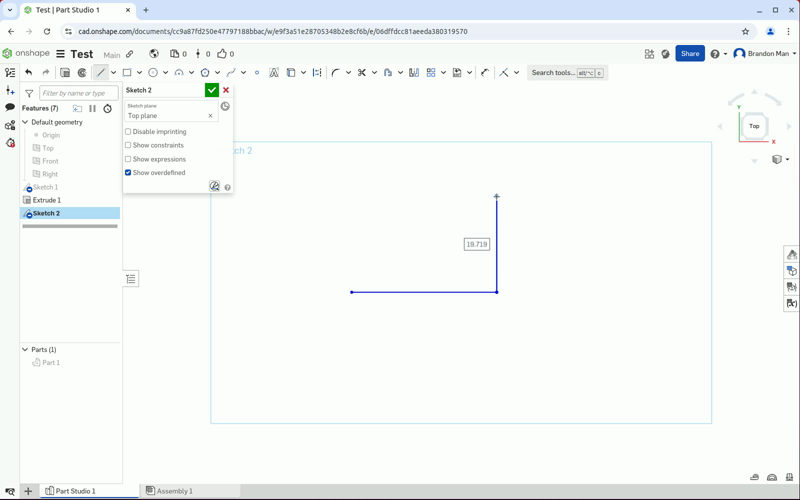
mouse_move(351, 196)
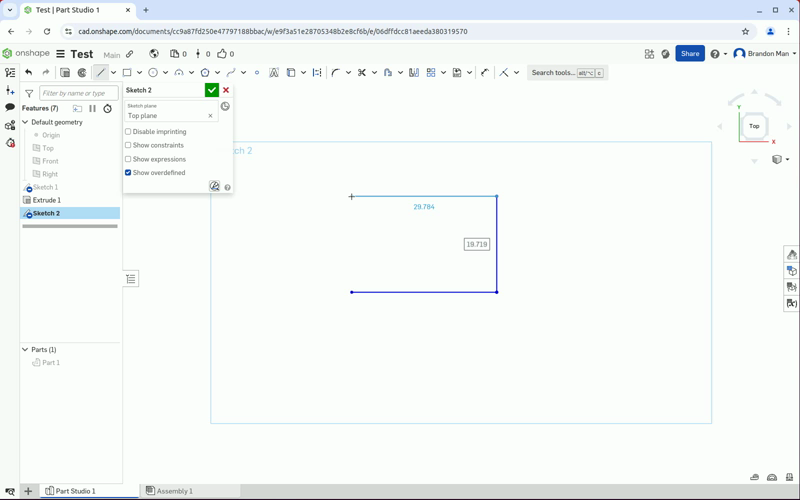
click(351, 196)
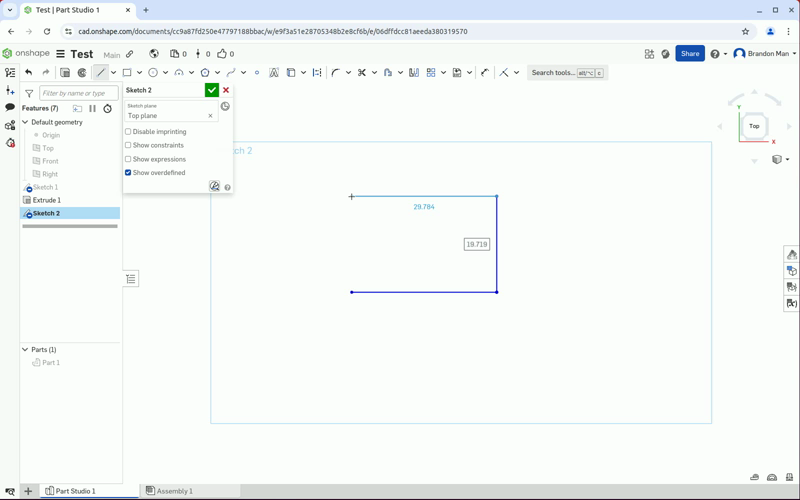
key_up(shift)
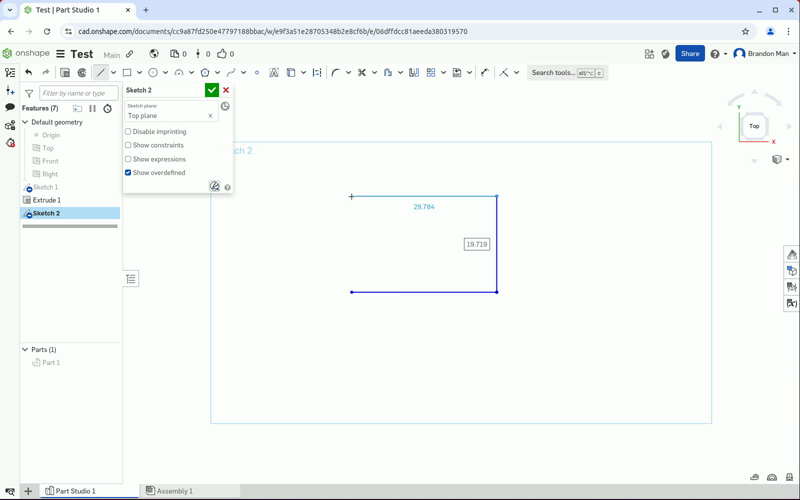
key_down(shift)
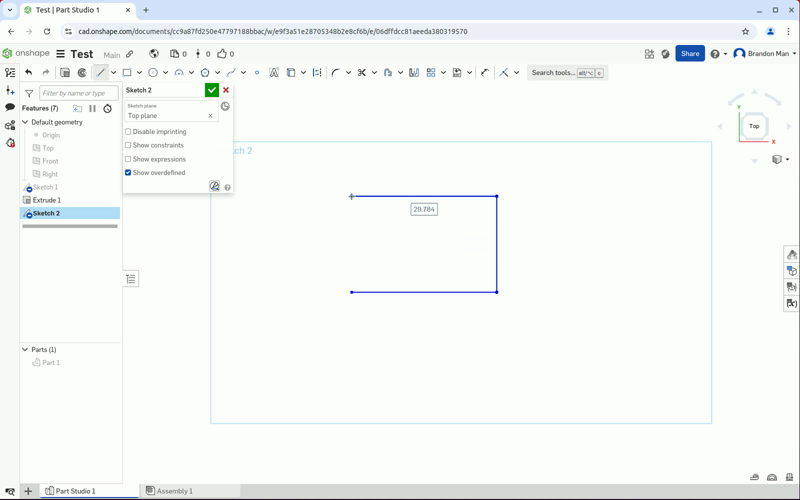
mouse_move(351, 292)
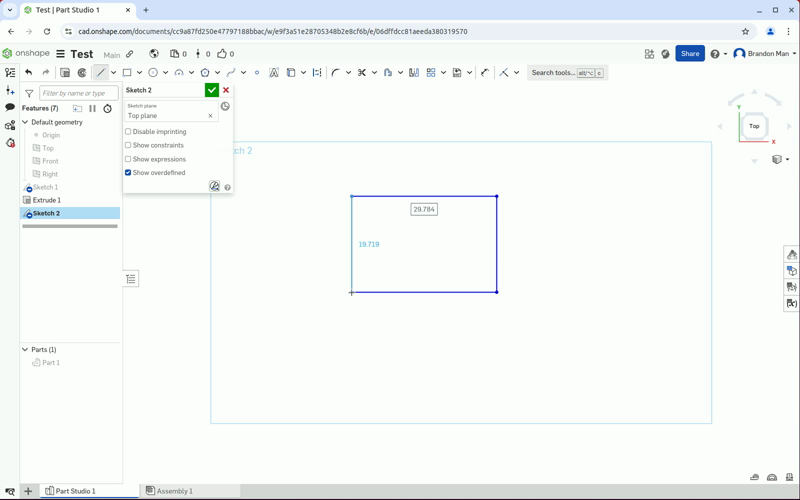
key_up(shift)
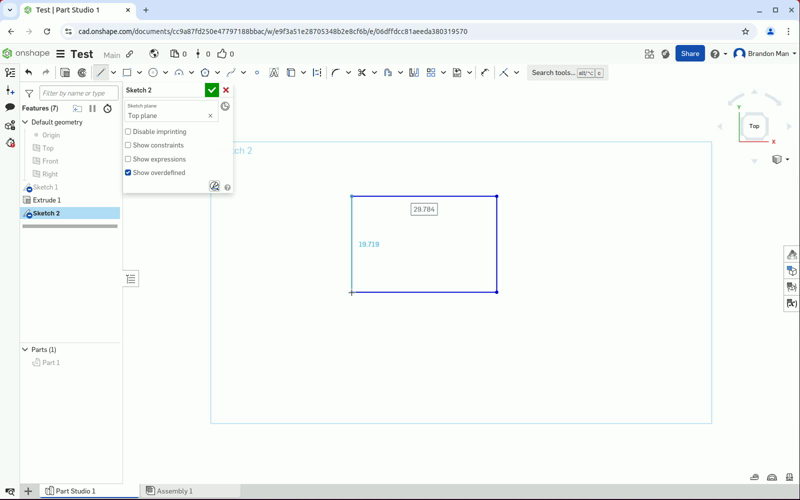
click(351, 292)
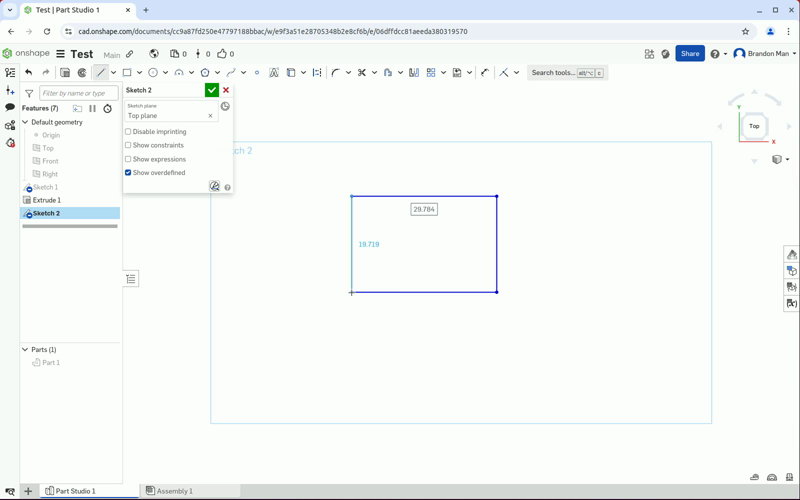
key(esc)
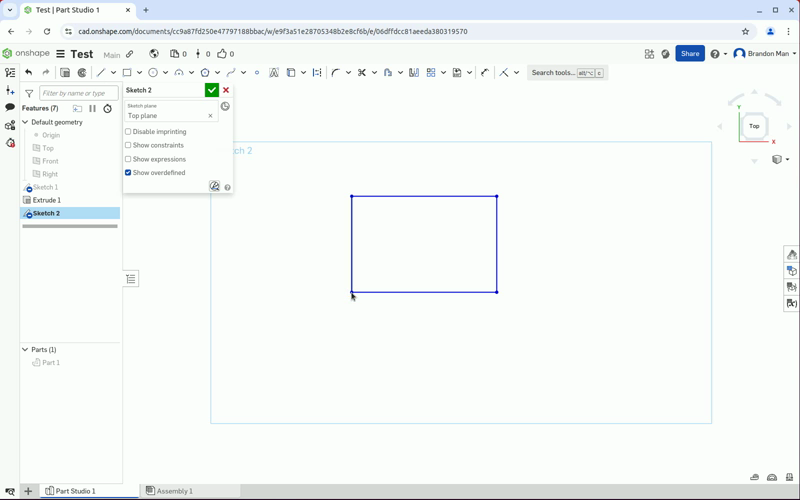
key(l)
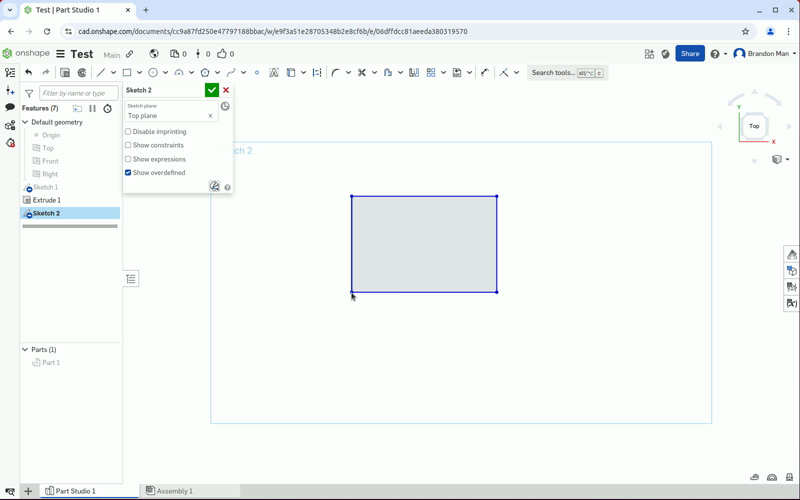
key_down(shift)
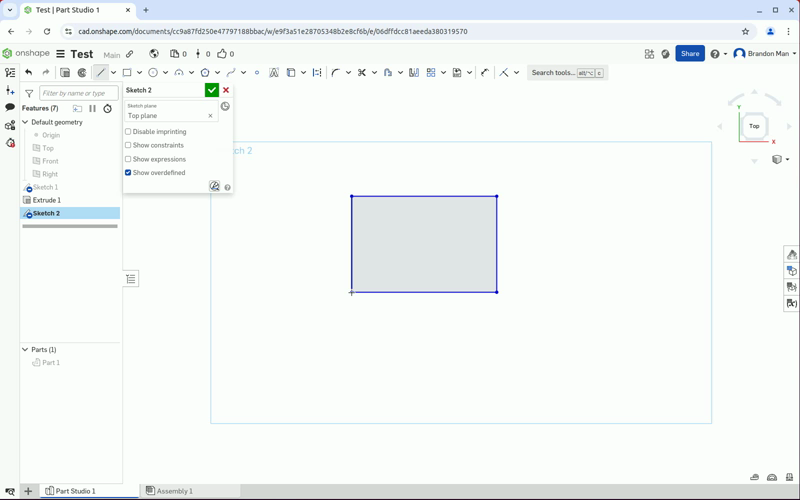
mouse_move(379, 237)
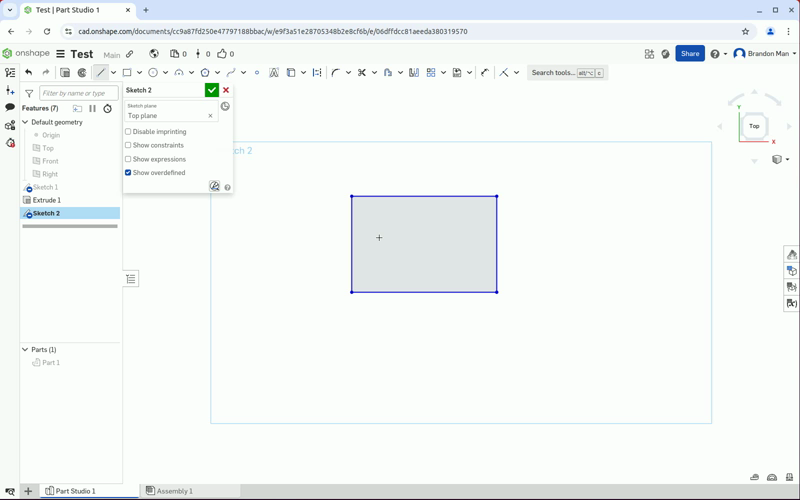
click(379, 237)
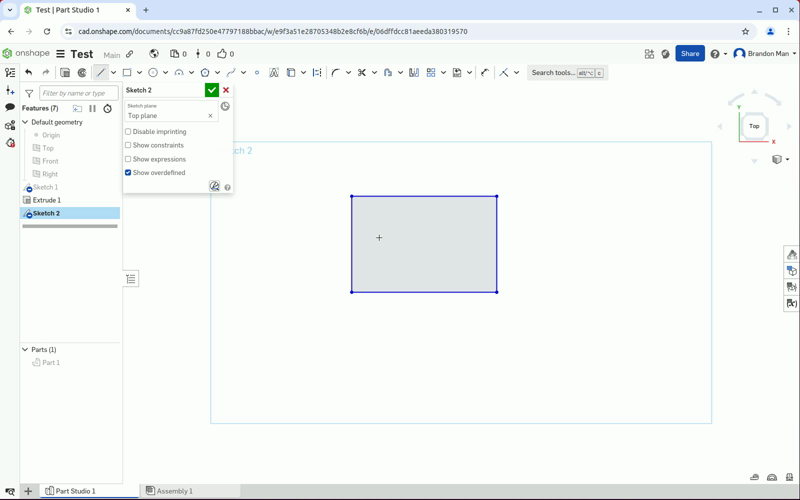
key_up(shift)
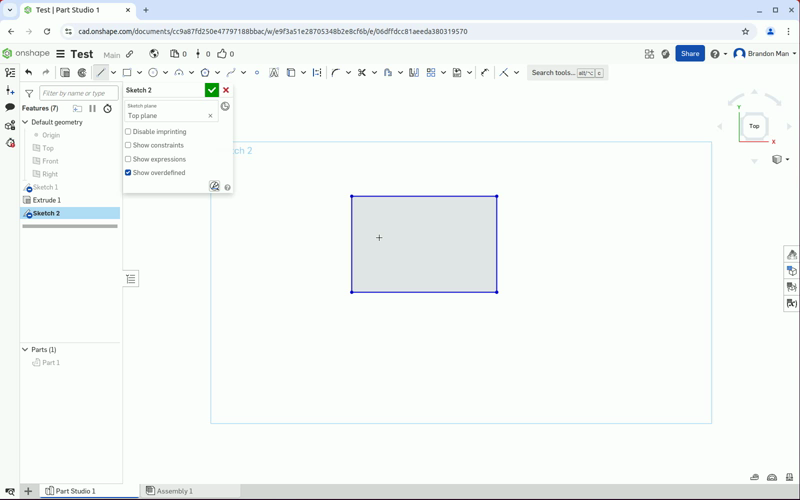
key_down(shift)
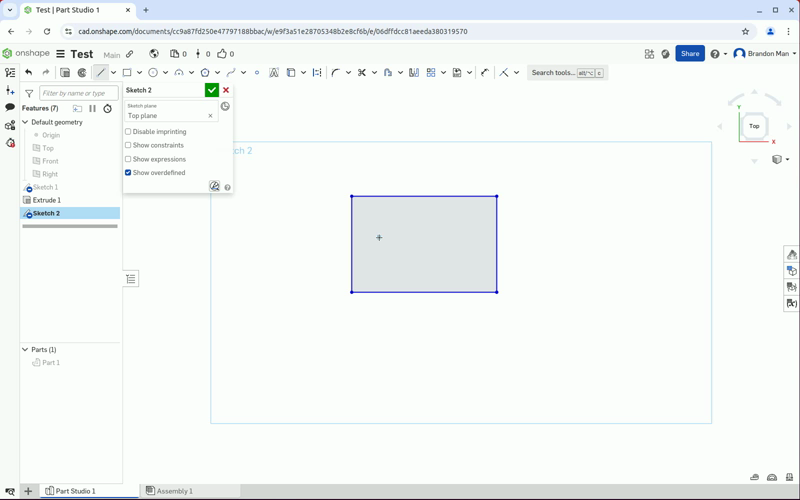
mouse_move(470, 237)
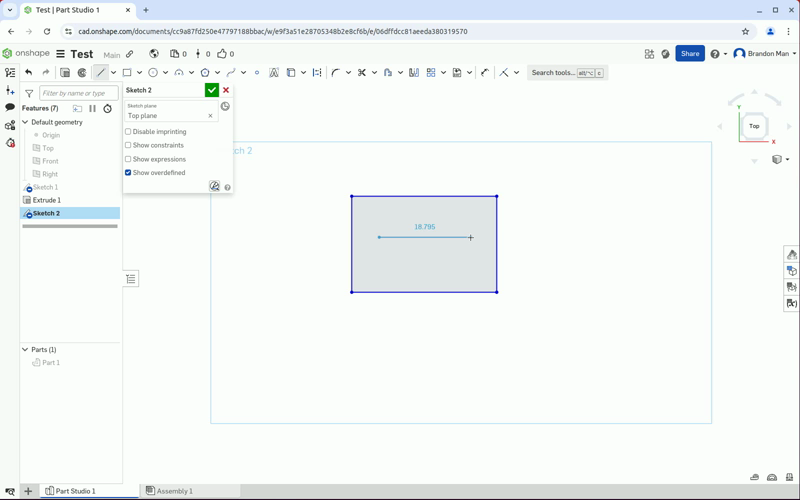
click(470, 237)
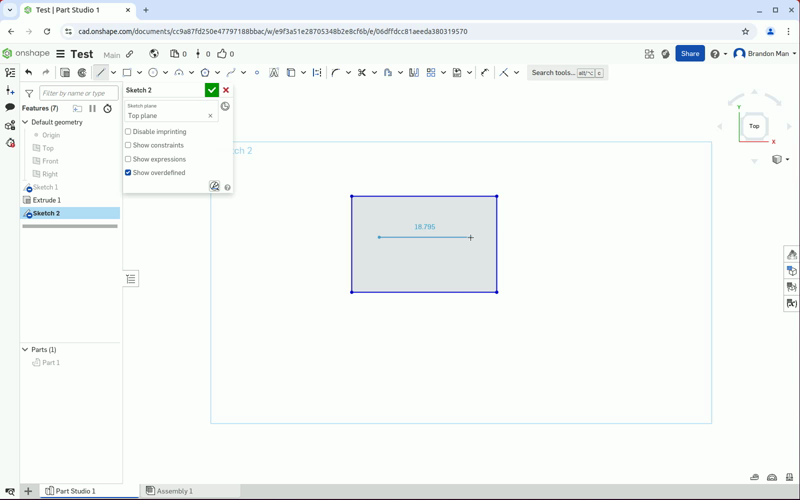
key_up(shift)
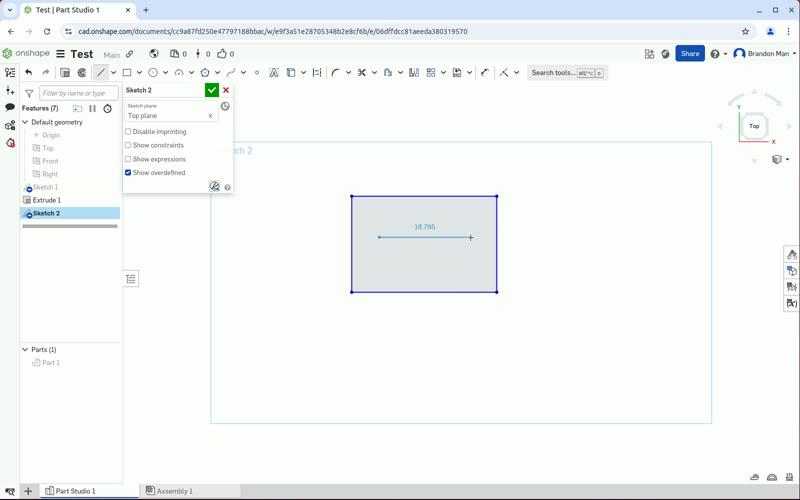
key_down(shift)
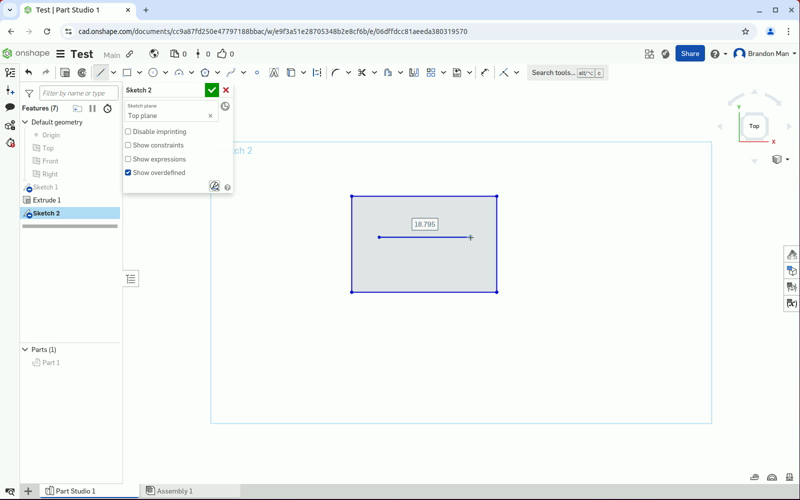
mouse_move(500, 237)
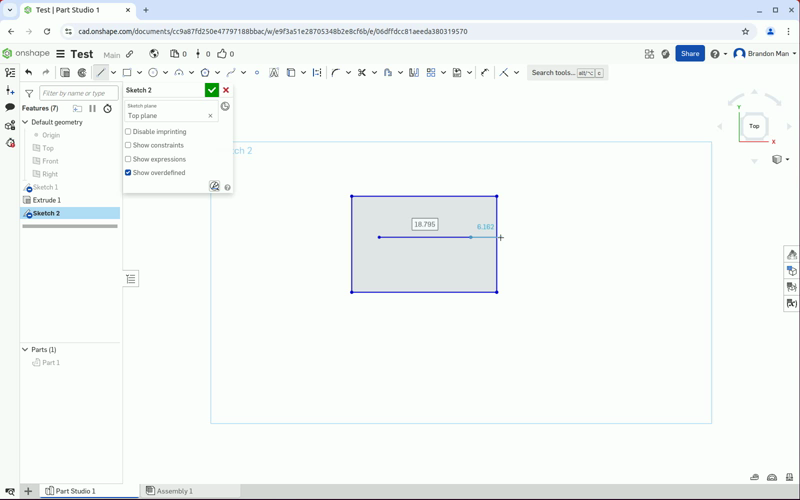
mouse_move(470, 203)
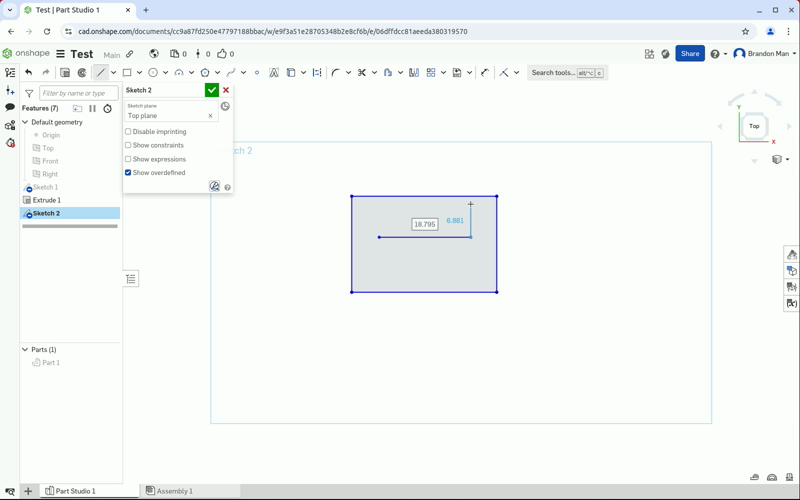
click(470, 203)
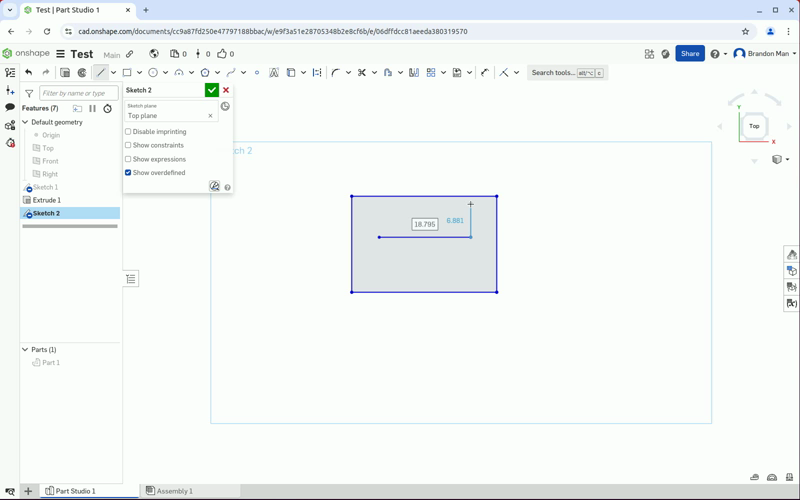
key_up(shift)
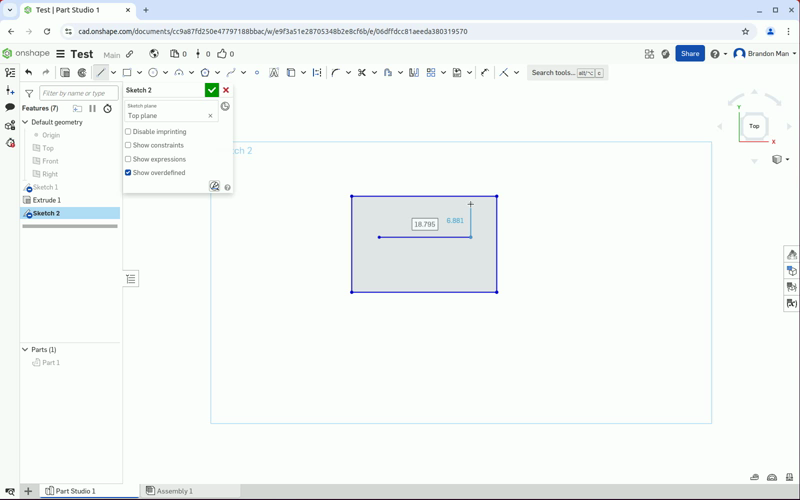
key_down(shift)
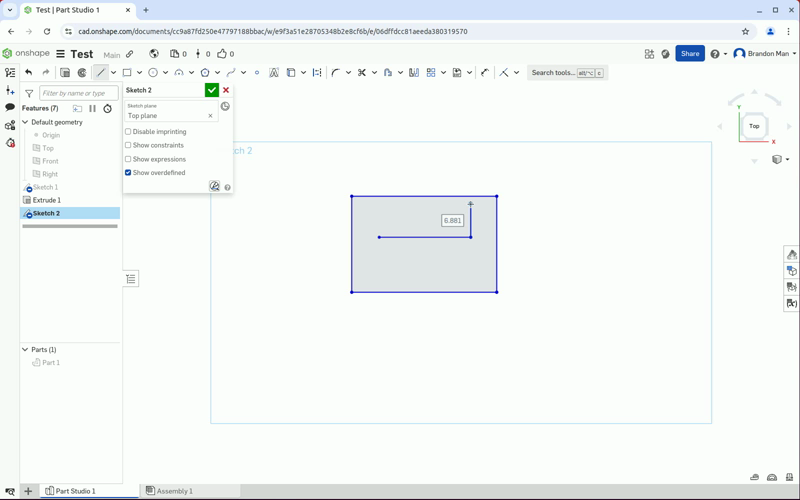
mouse_move(379, 203)
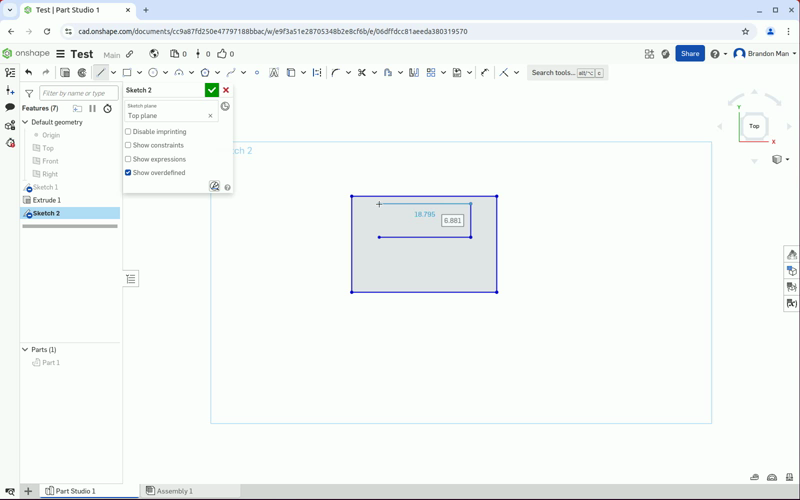
click(379, 203)
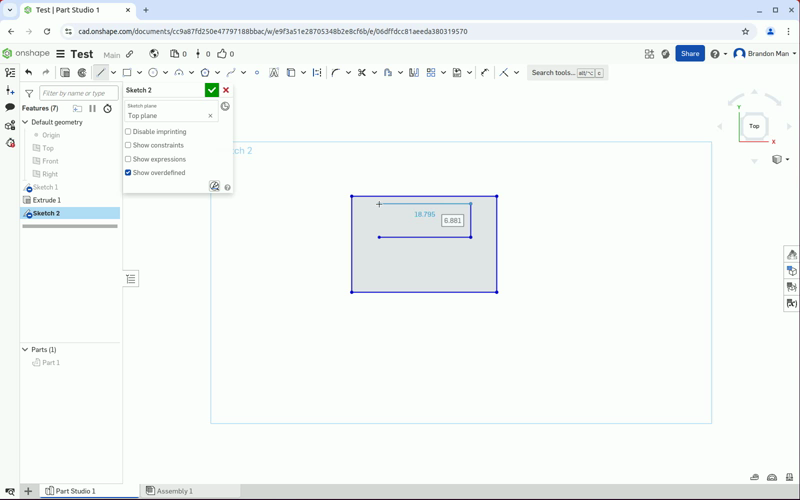
key_up(shift)
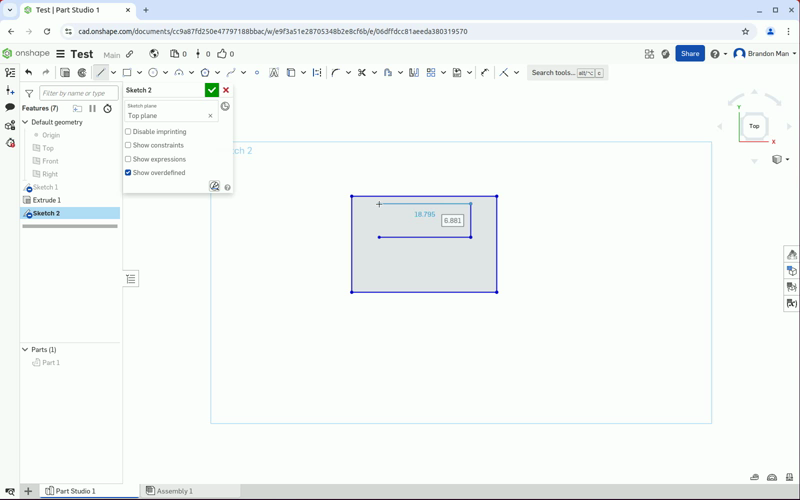
key_down(shift)
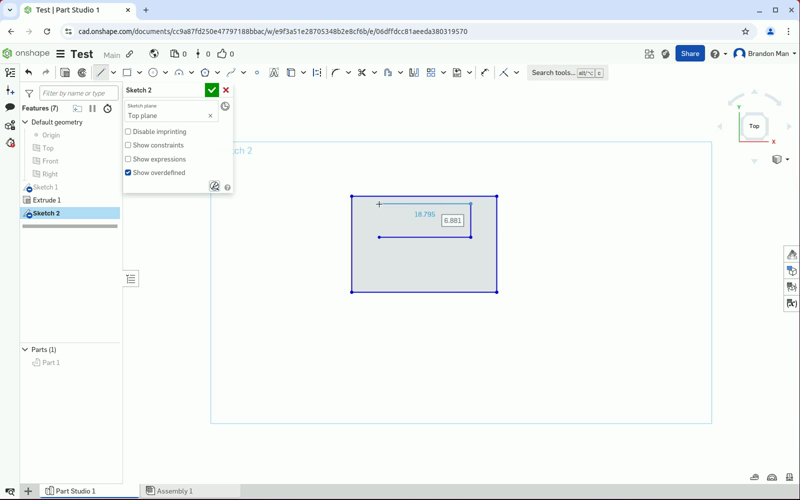
mouse_move(409, 203)
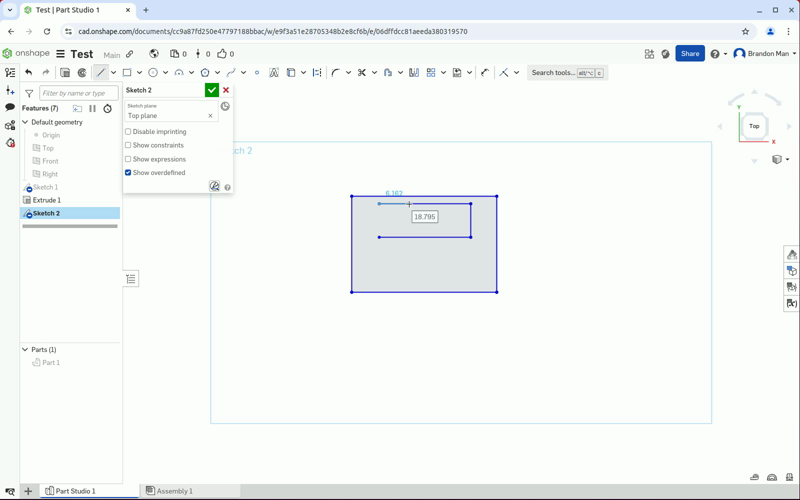
mouse_move(379, 205)
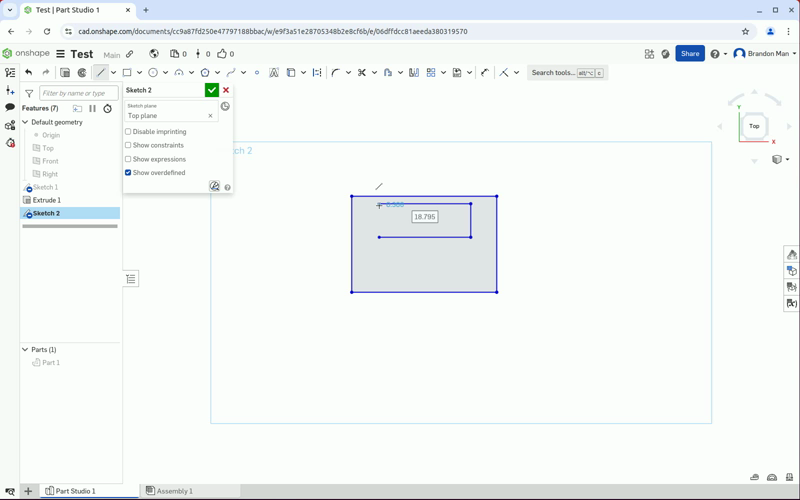
scroll(6)
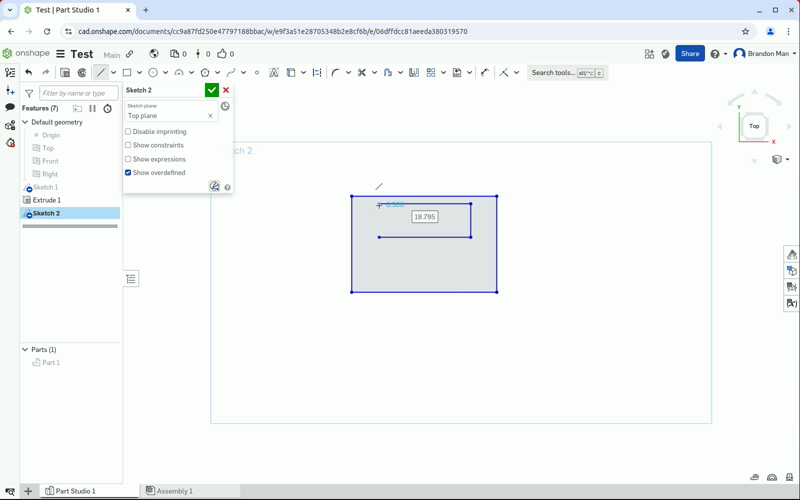
scroll(6)
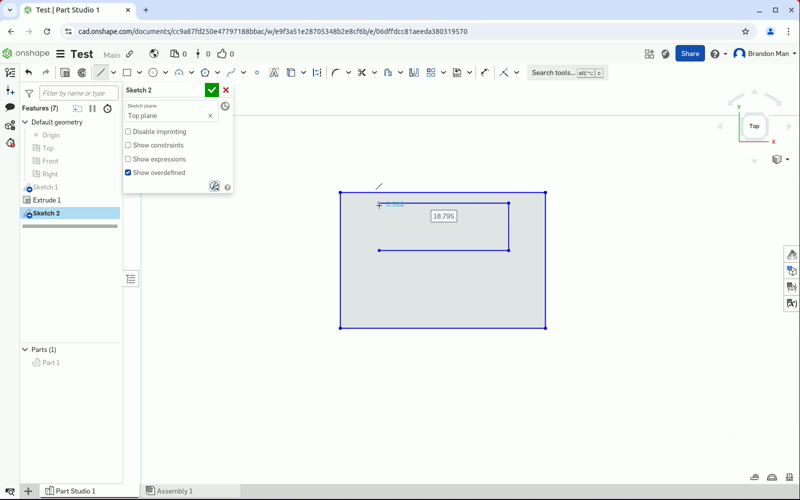
scroll(6)
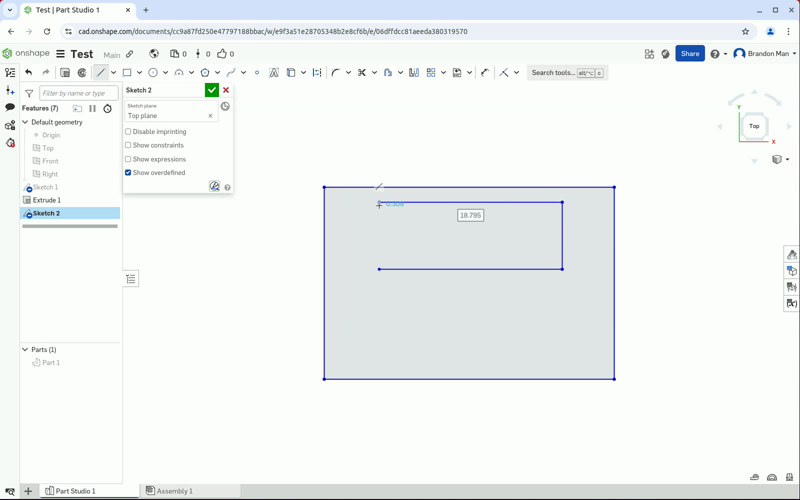
scroll(6)
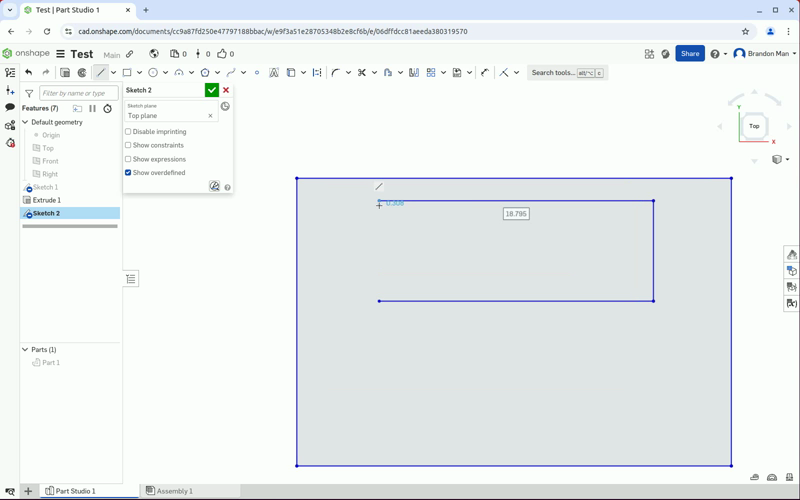
scroll(6)
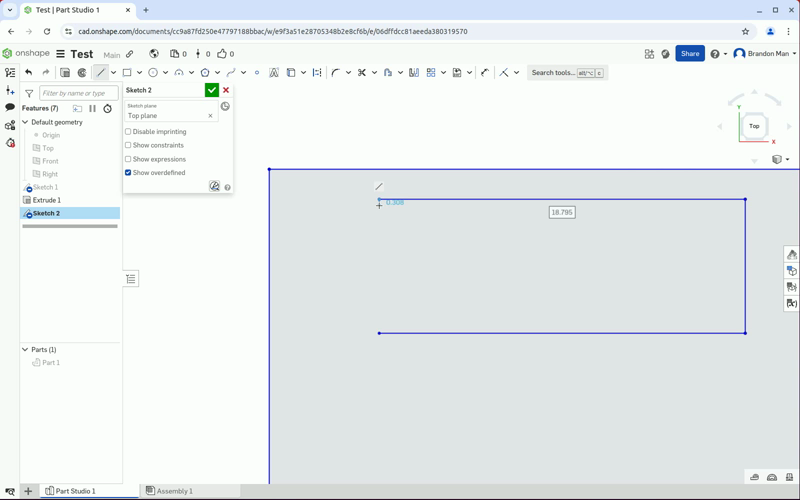
scroll(6)
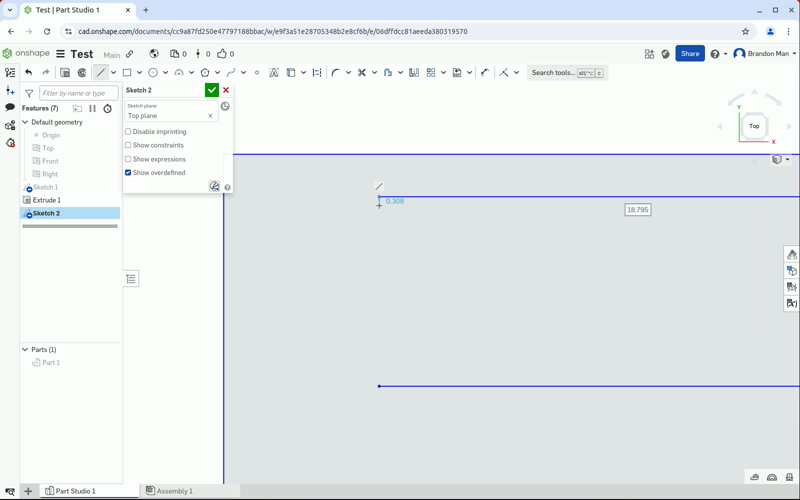
scroll(6)
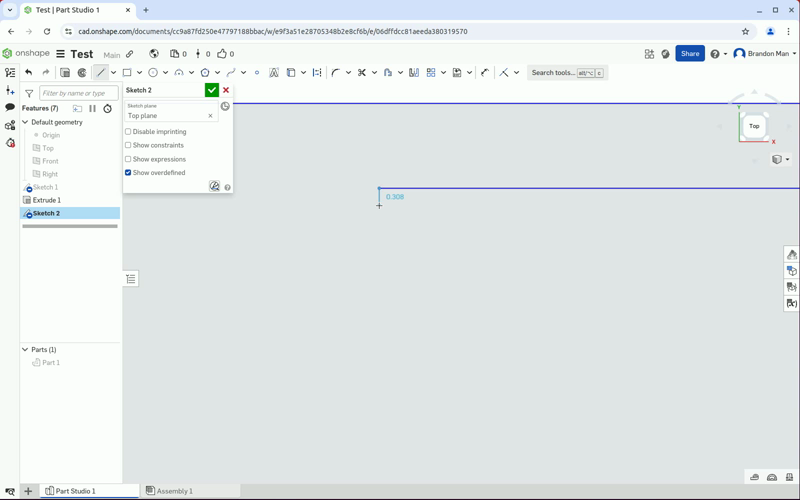
click(379, 205)
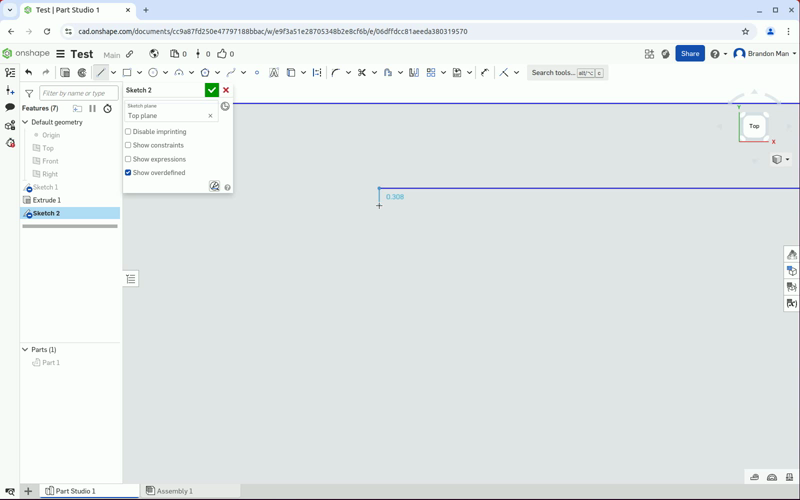
scroll(-6)
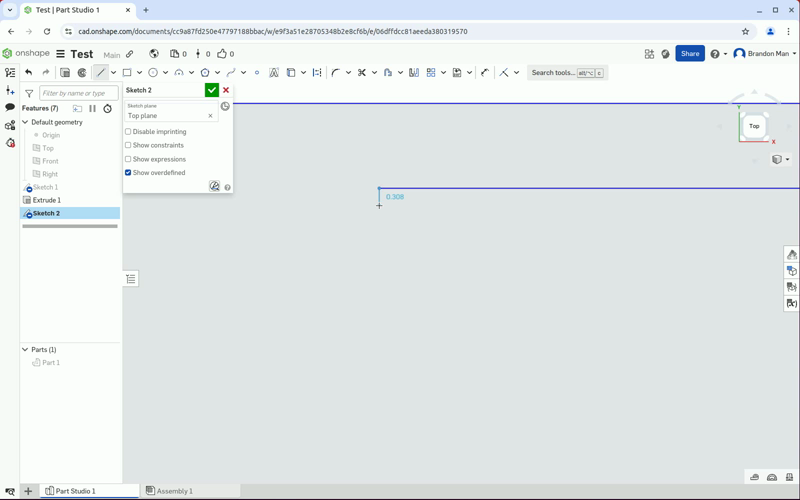
scroll(-6)
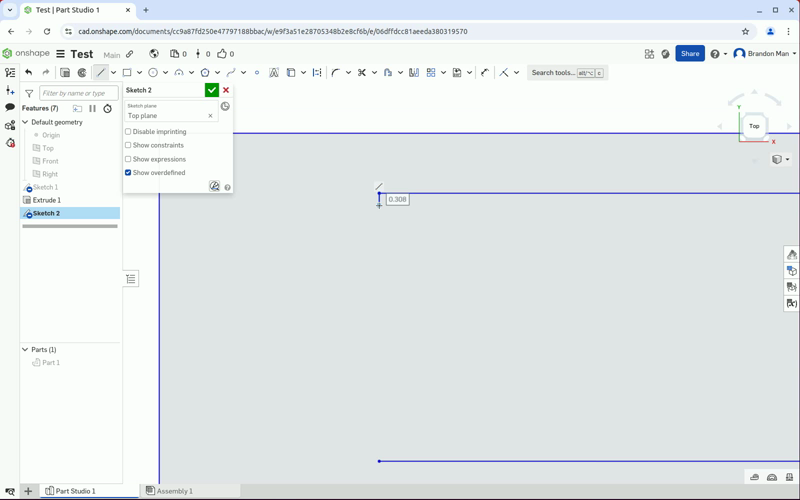
scroll(-6)
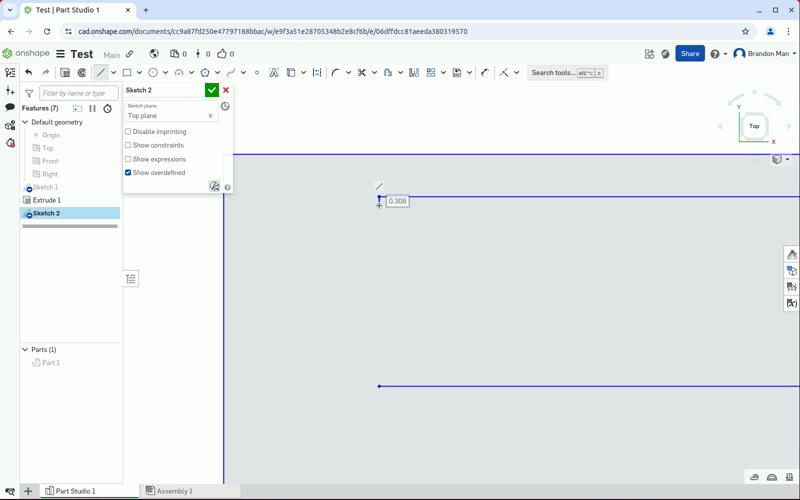
scroll(-6)
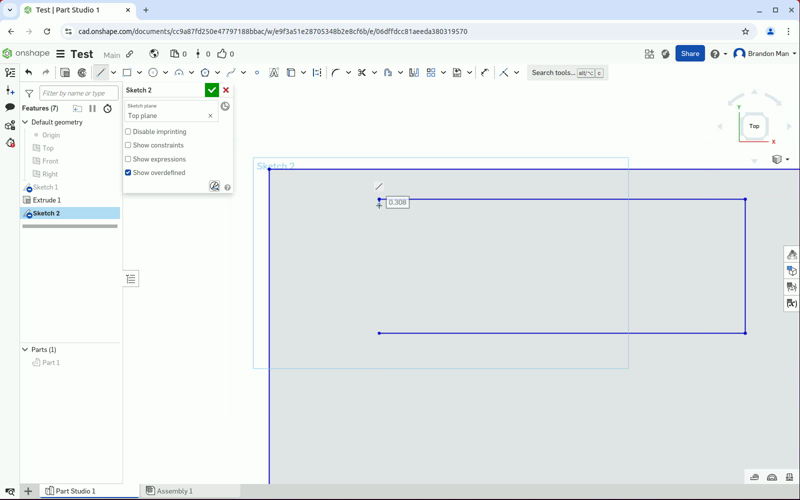
scroll(-6)
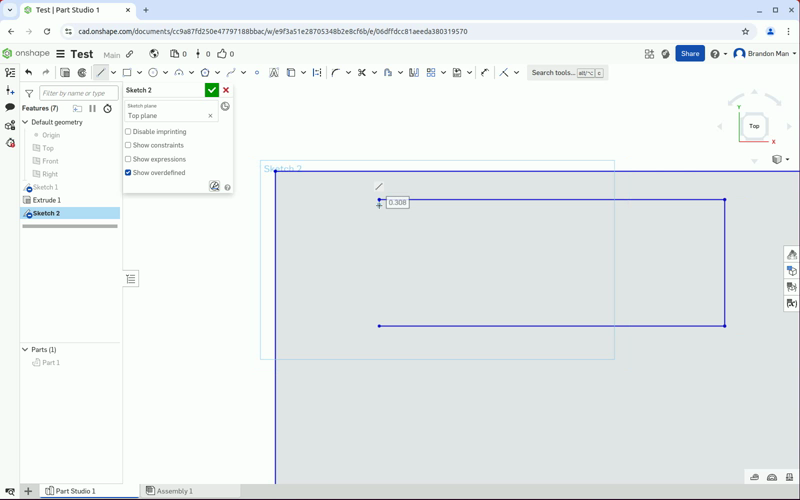
scroll(-6)
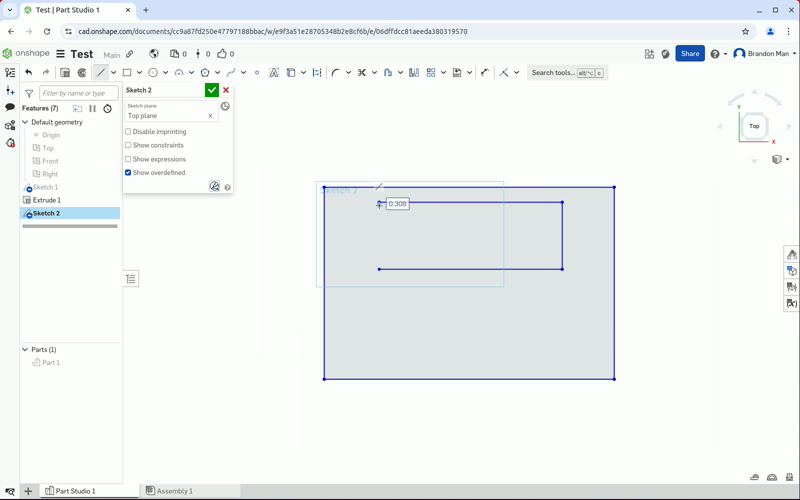
scroll(-6)
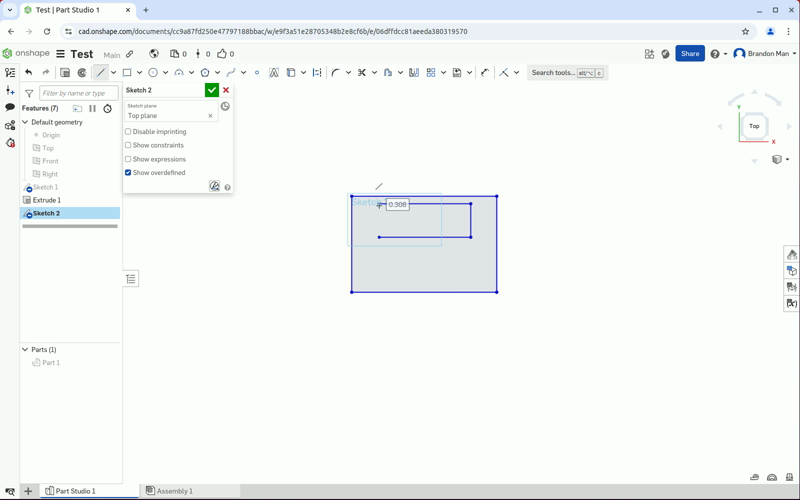
key_up(shift)
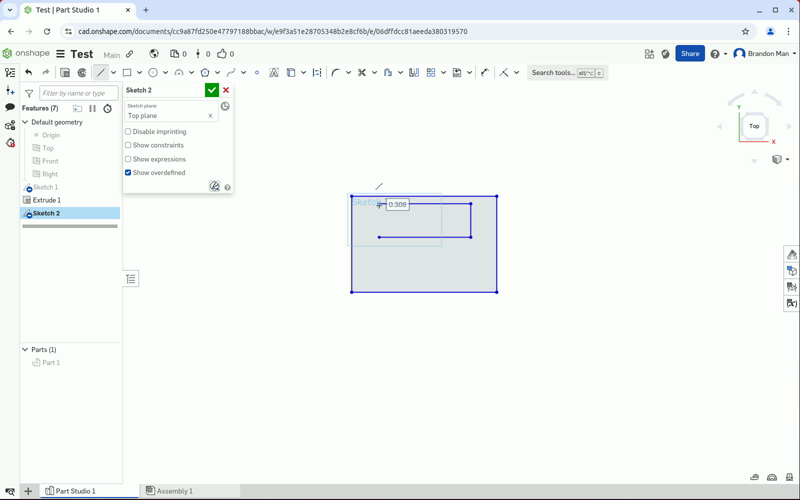
key_down(shift)
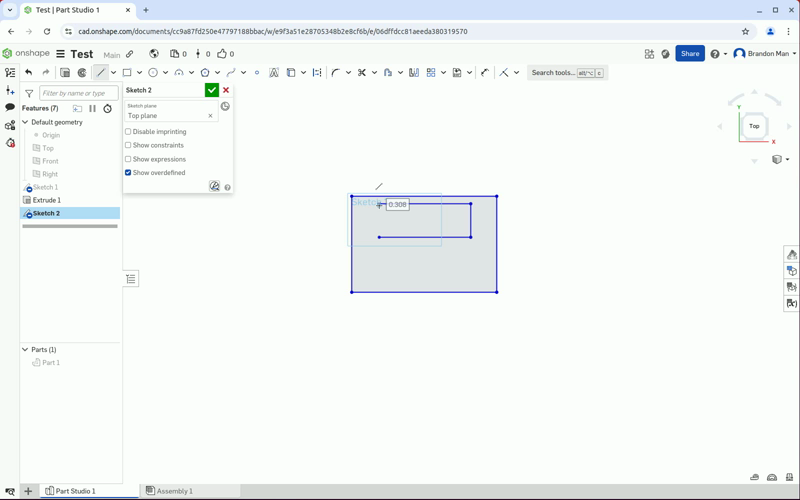
mouse_move(409, 205)
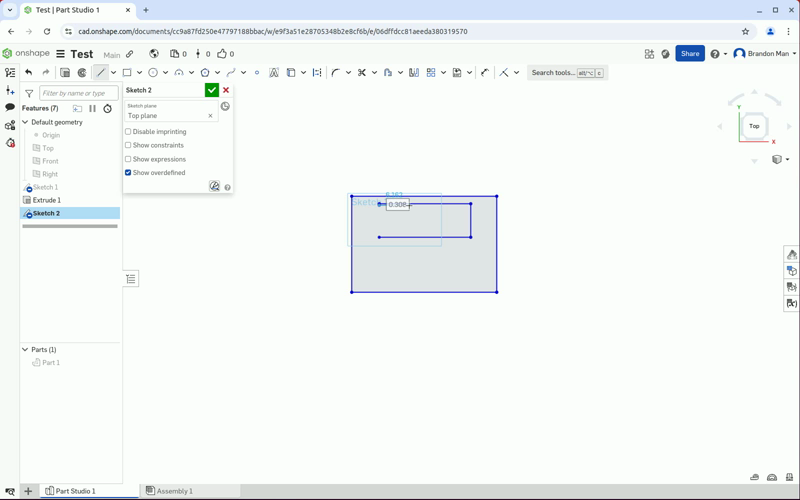
mouse_move(379, 235)
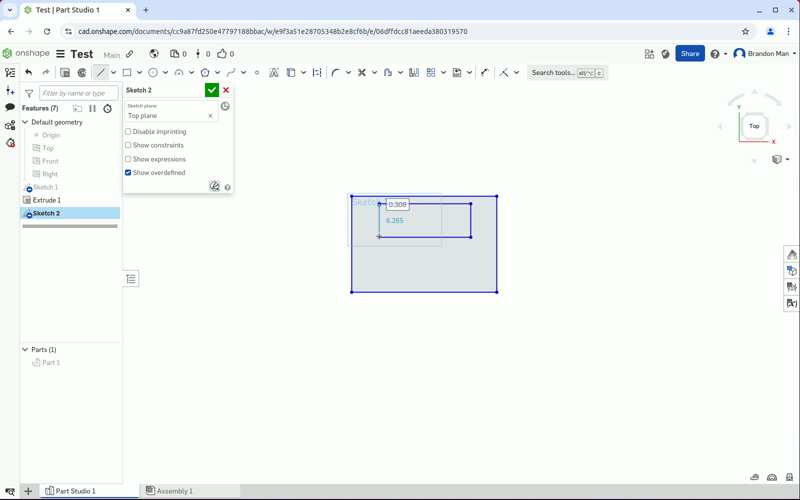
scroll(6)
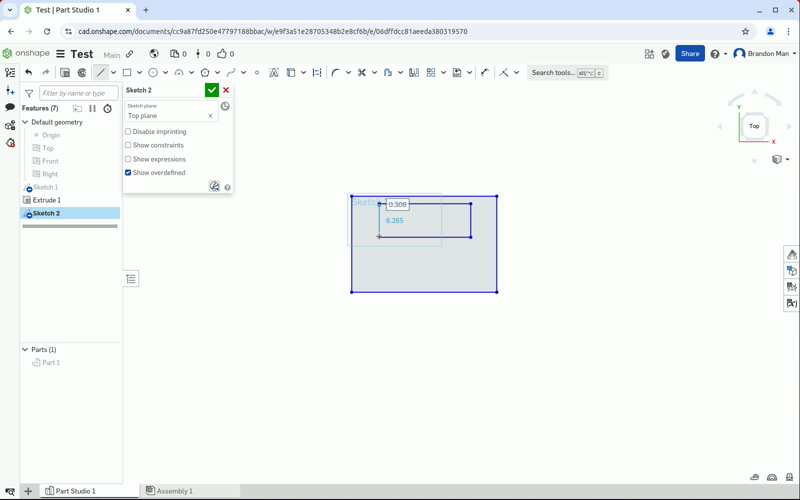
scroll(6)
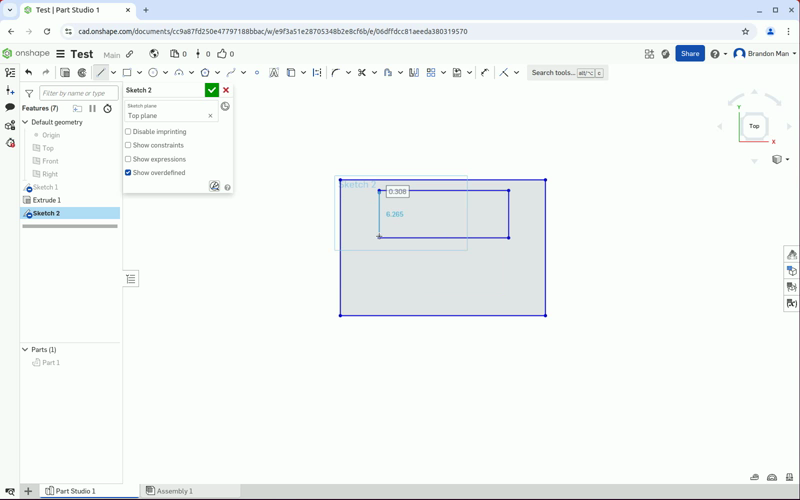
scroll(6)
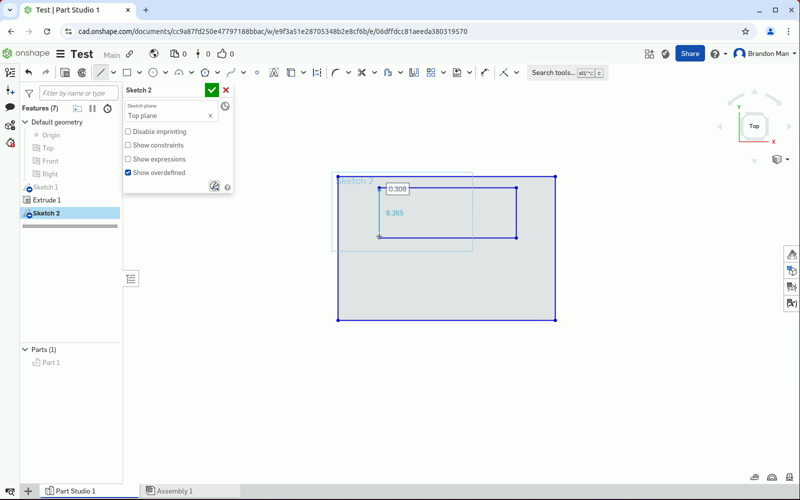
scroll(6)
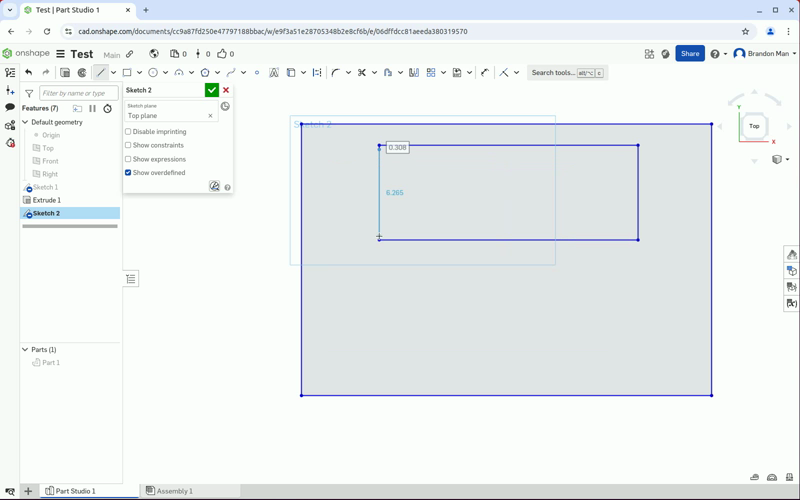
scroll(6)
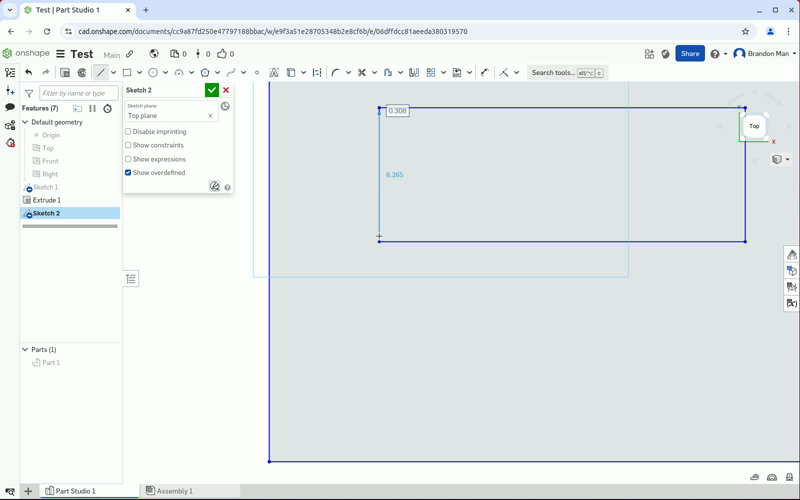
scroll(6)
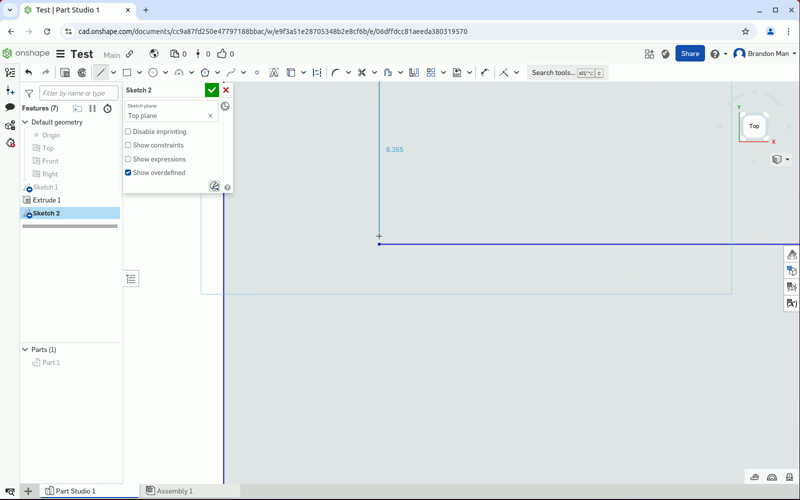
scroll(6)
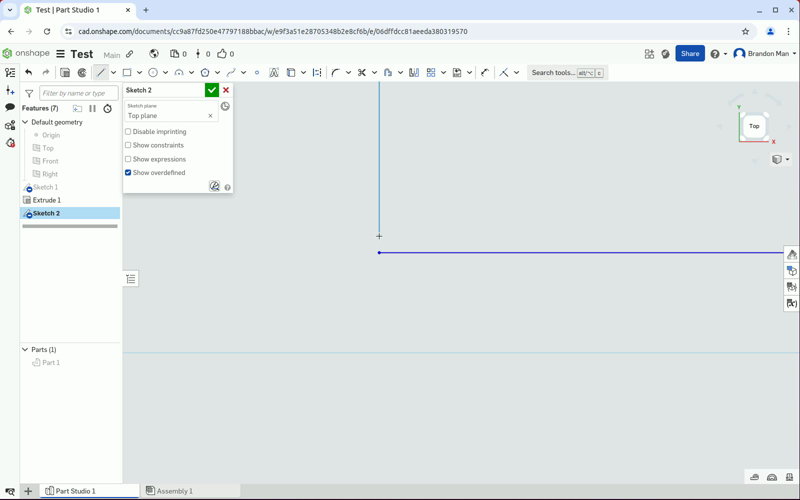
click(379, 235)
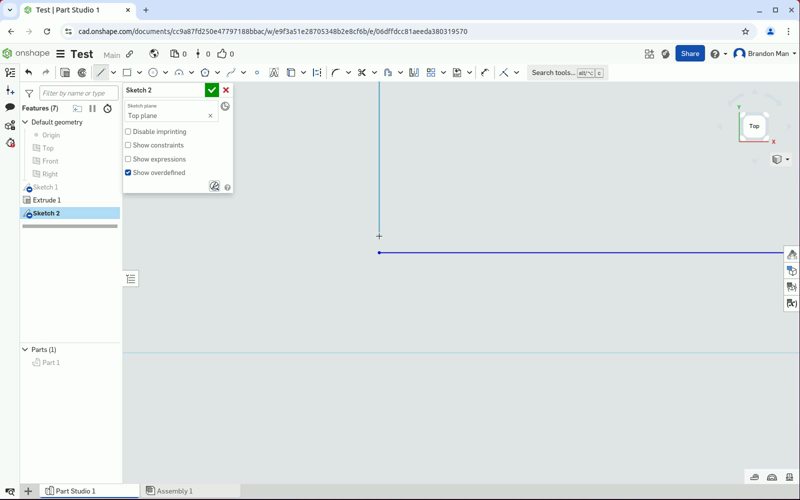
scroll(-6)
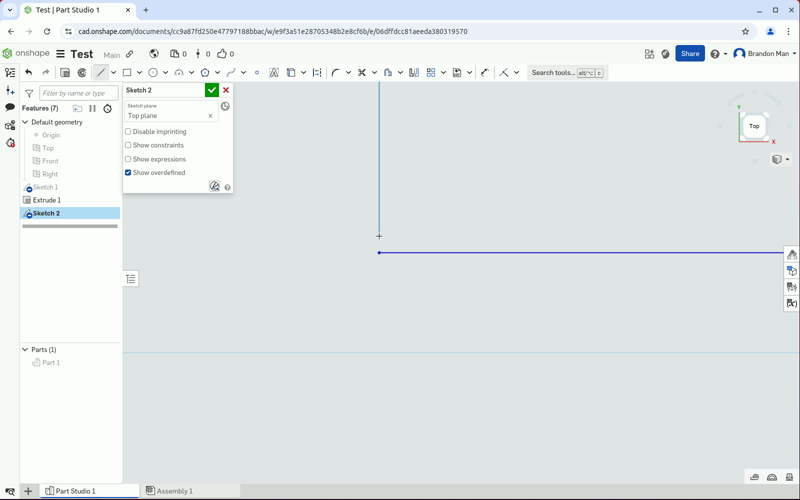
scroll(-6)
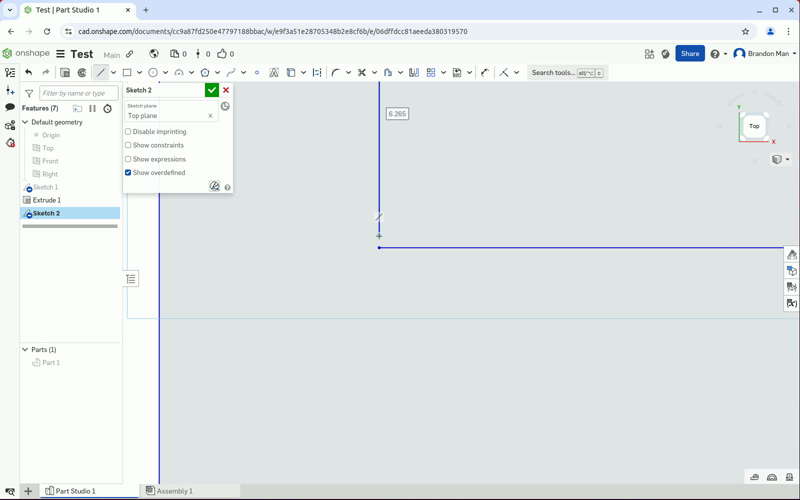
scroll(-6)
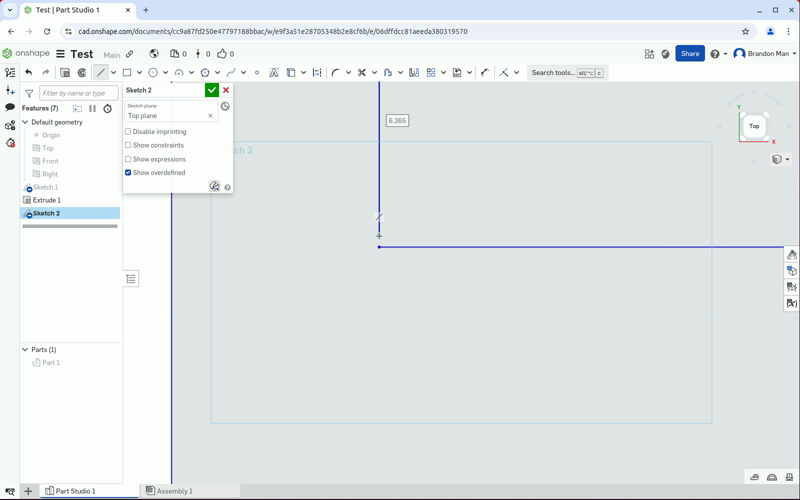
scroll(-6)
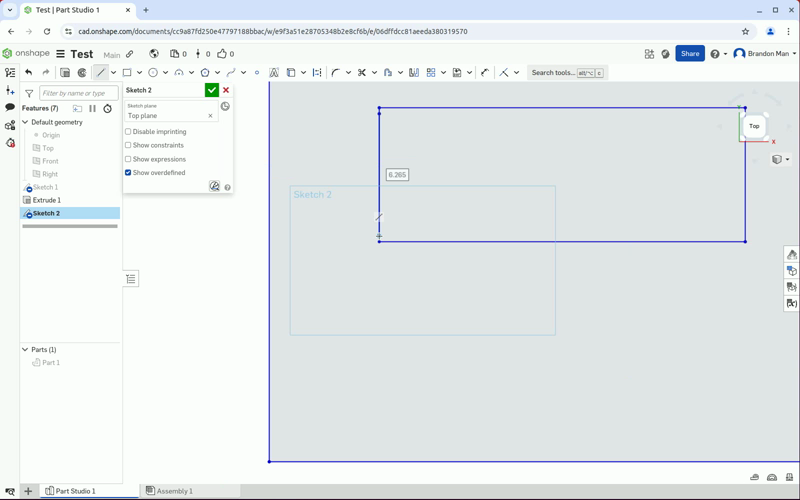
scroll(-6)
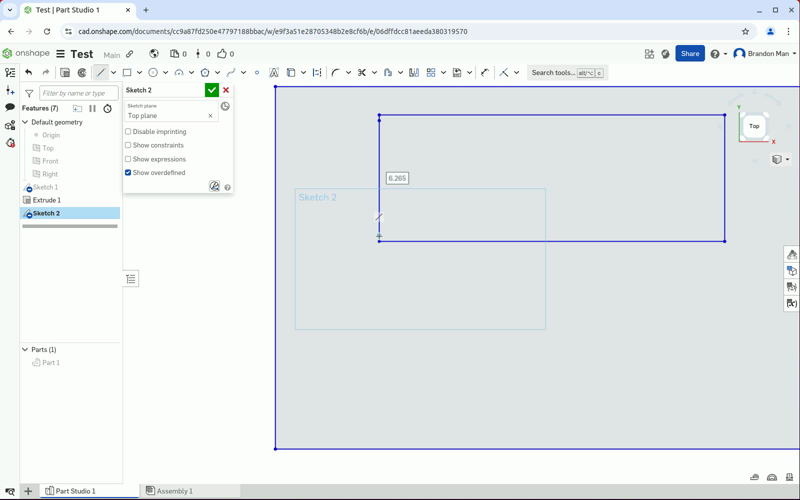
scroll(-6)
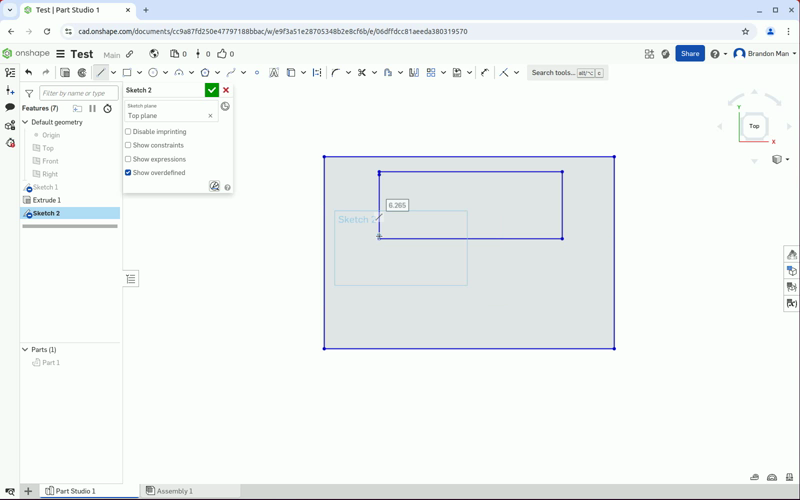
scroll(-6)
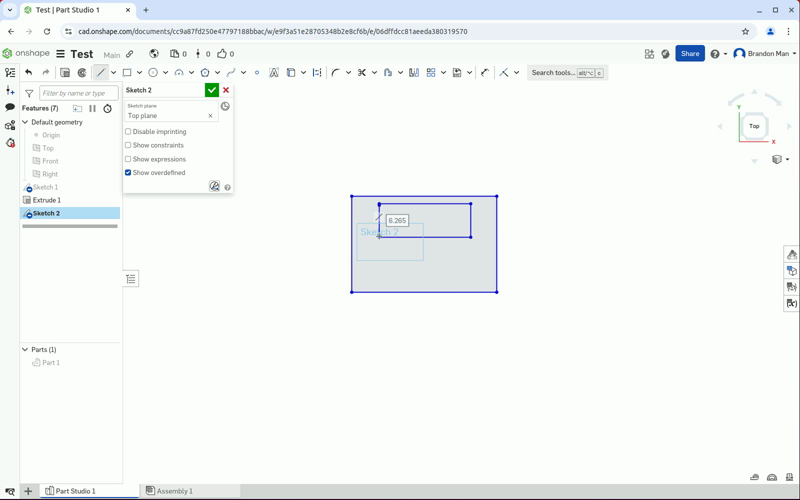
key_up(shift)
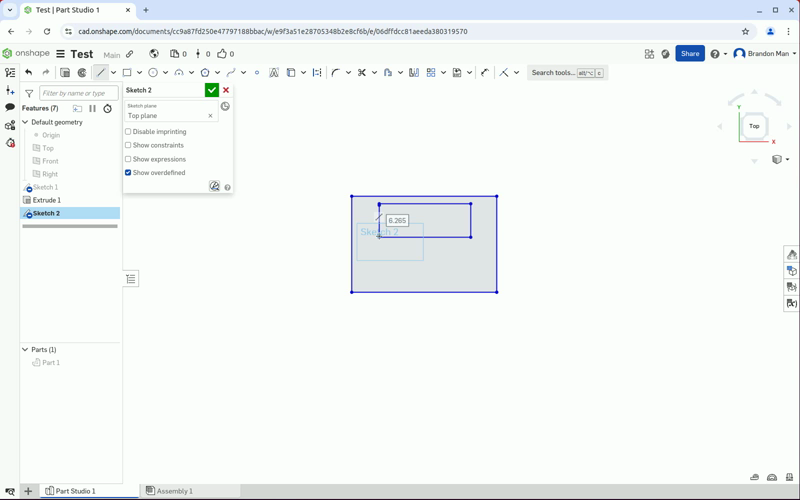
mouse_move(409, 235)
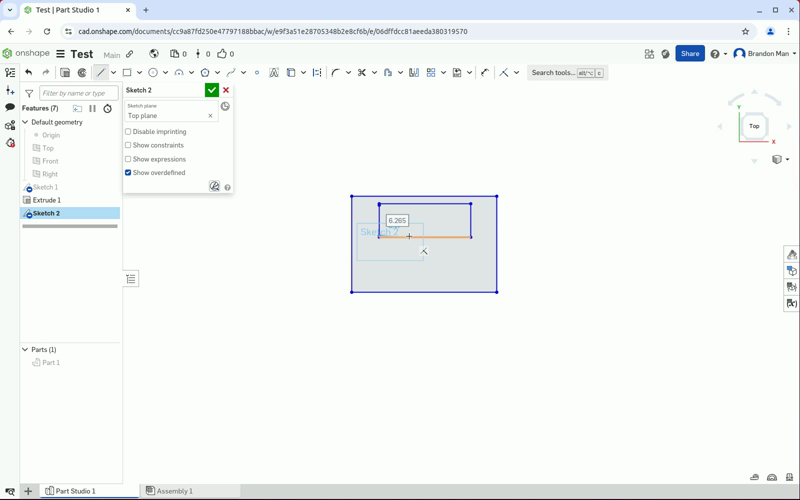
key_down(shift)
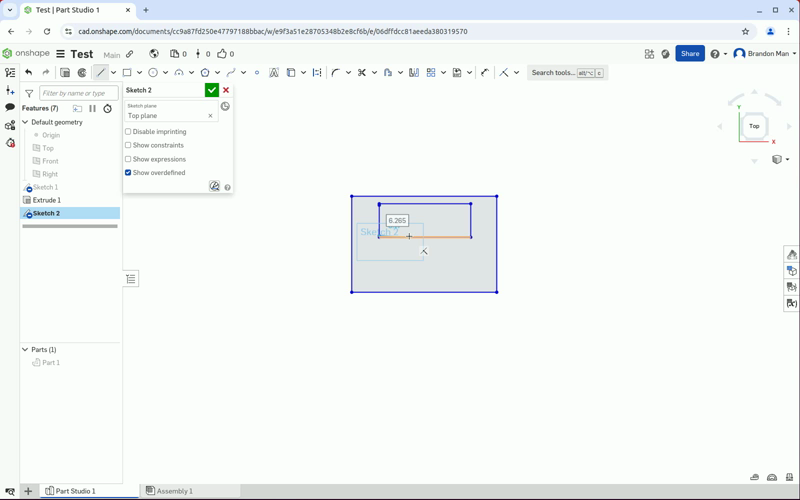
mouse_move(379, 237)
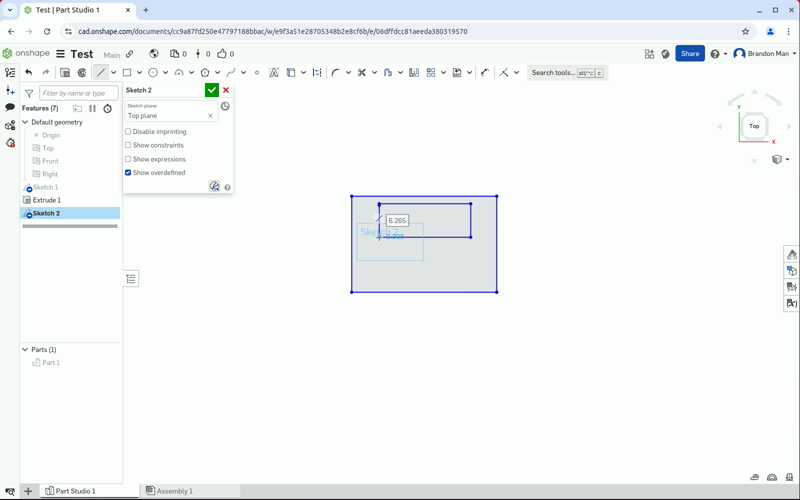
scroll(6)
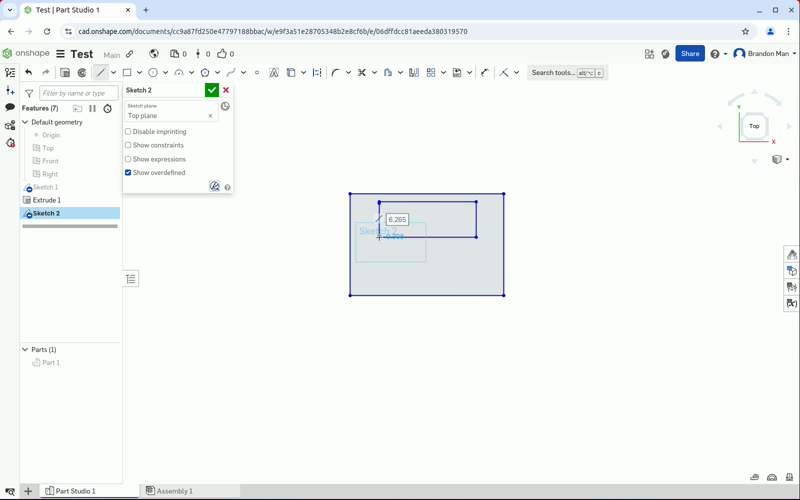
scroll(6)
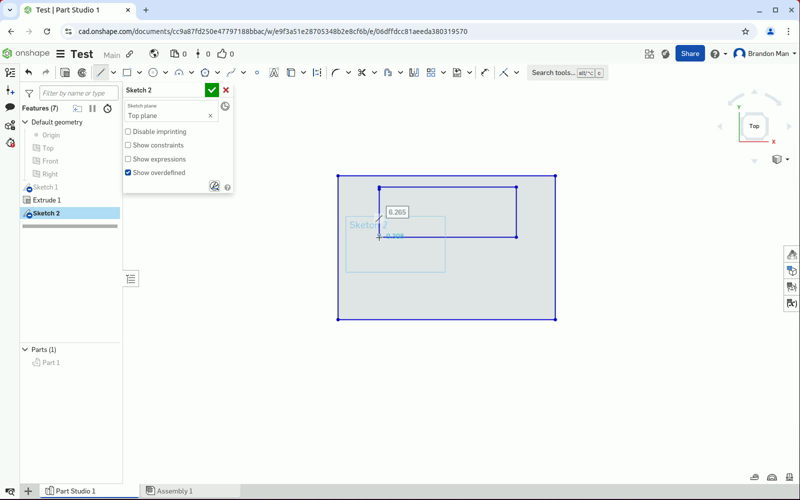
scroll(6)
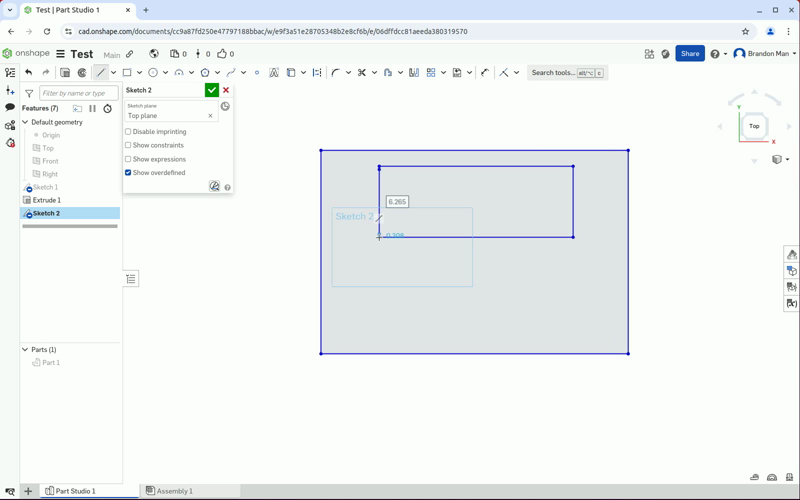
scroll(6)
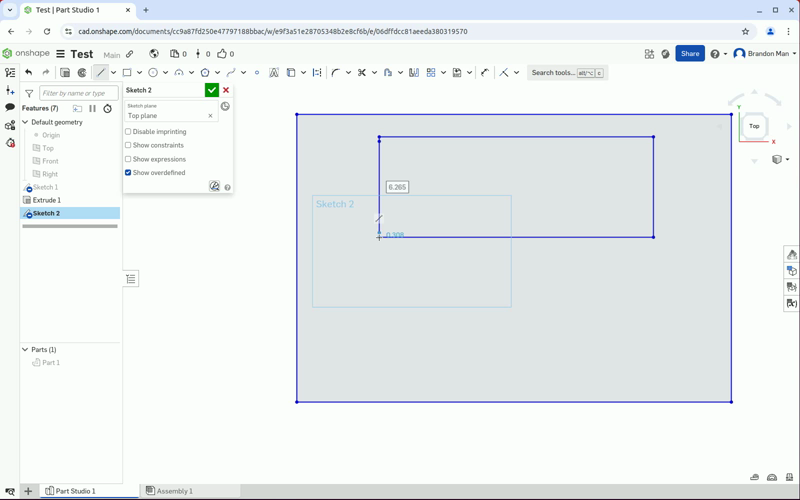
scroll(6)
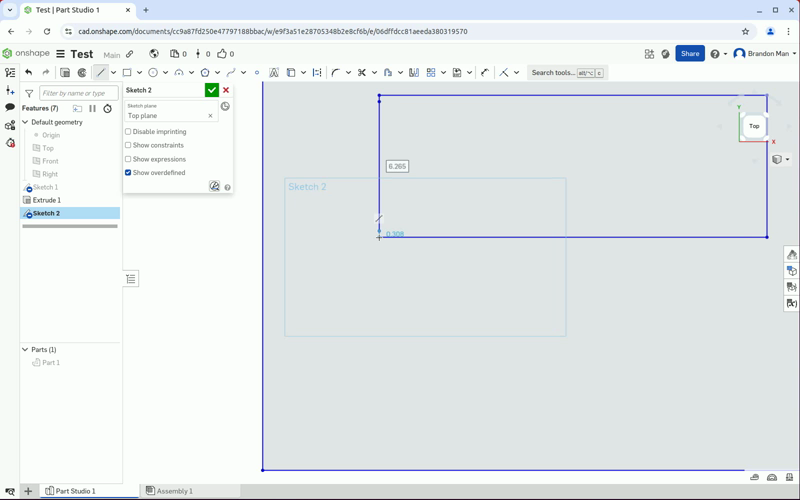
scroll(6)
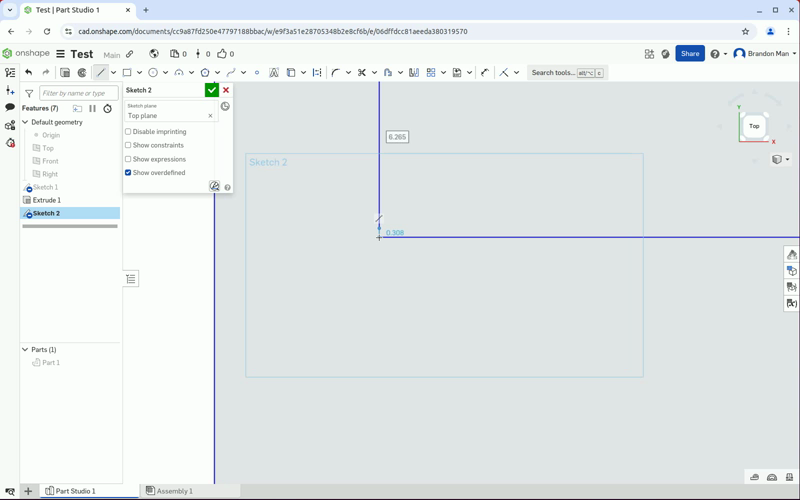
scroll(6)
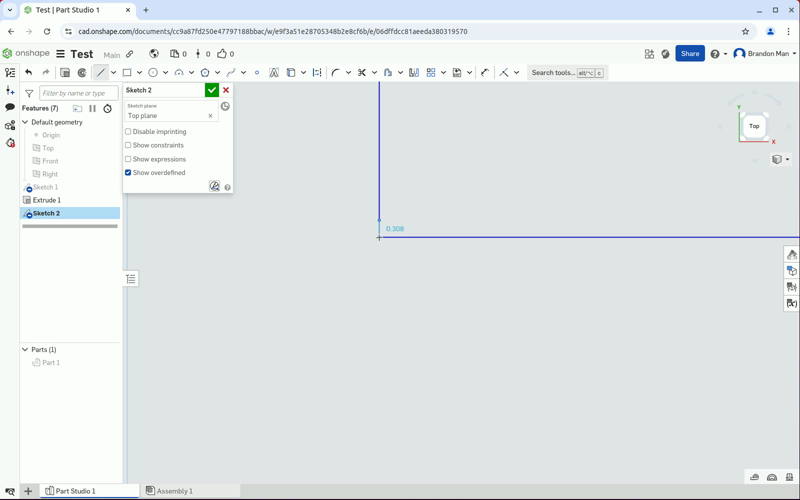
key_up(shift)
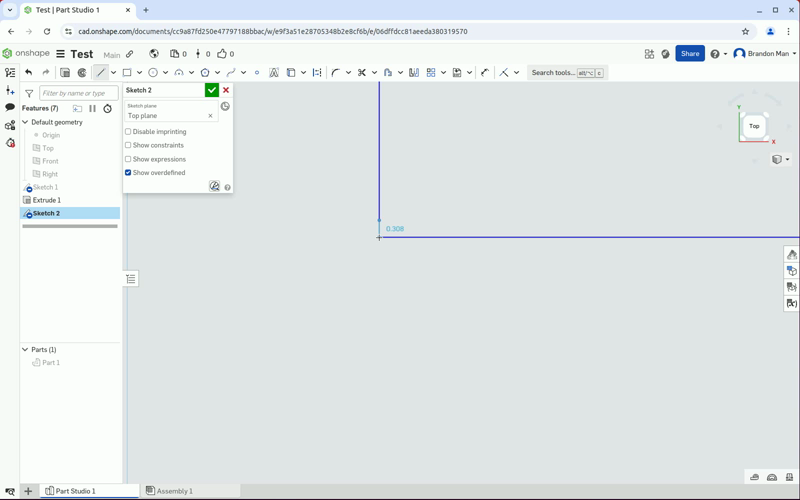
click(379, 237)
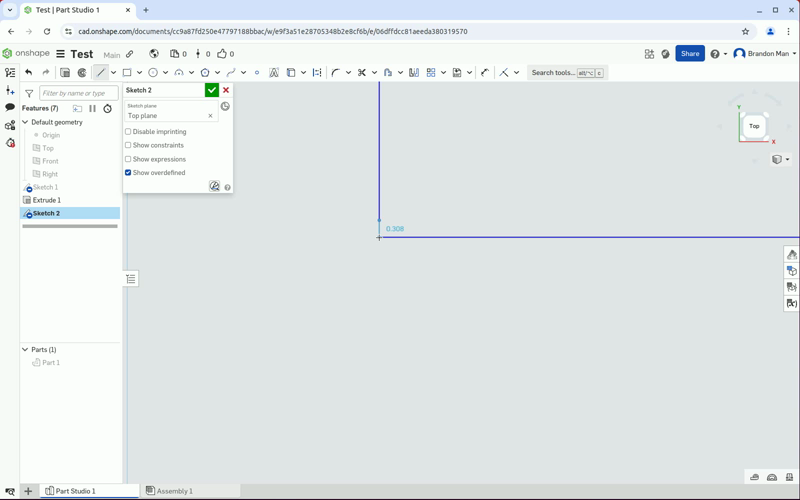
scroll(-6)
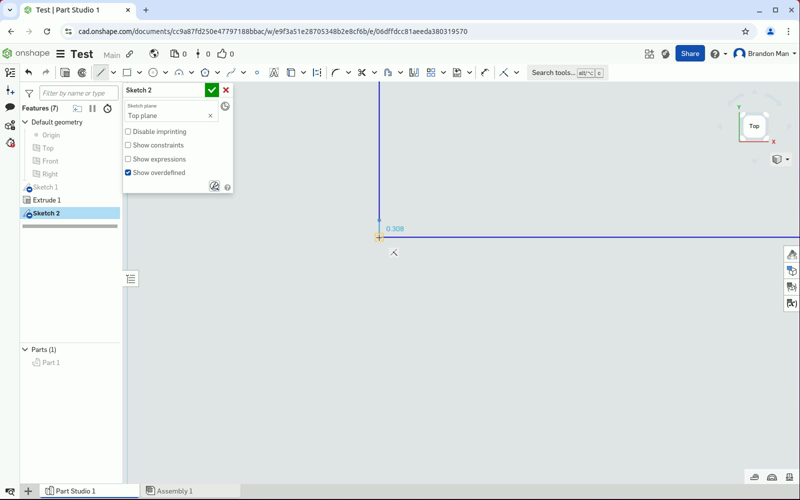
scroll(-6)
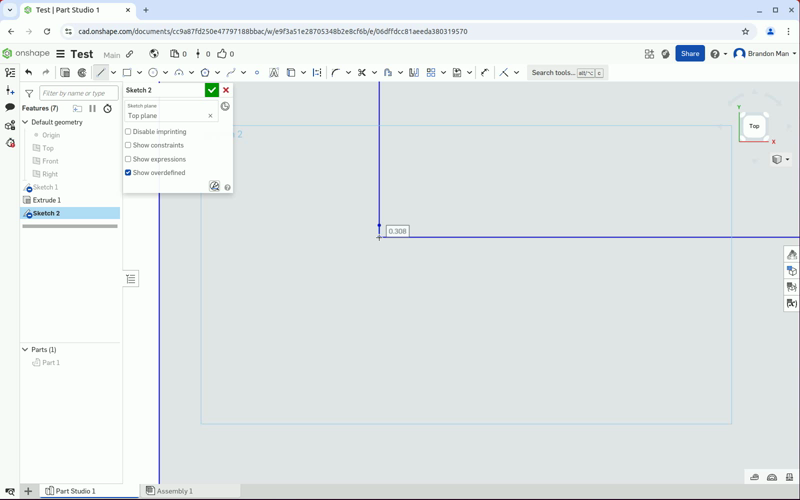
scroll(-6)
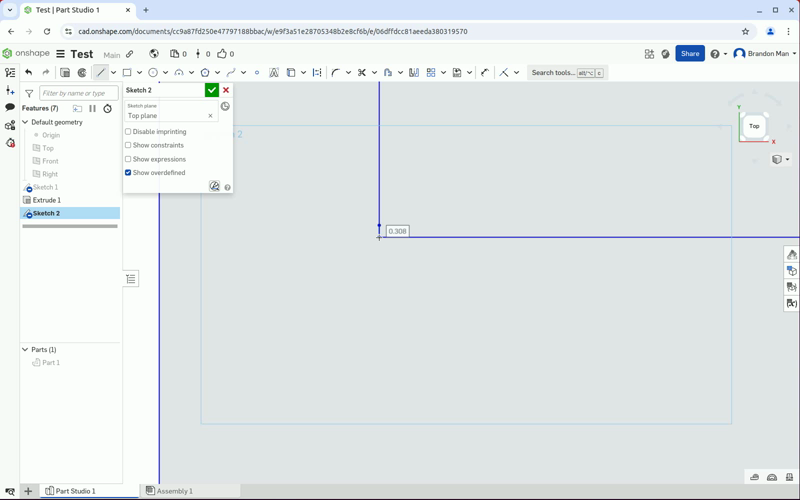
scroll(-6)
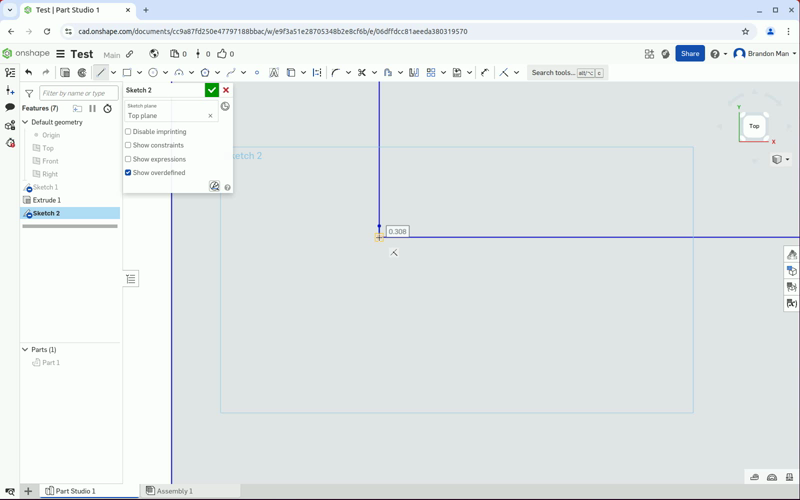
scroll(-6)
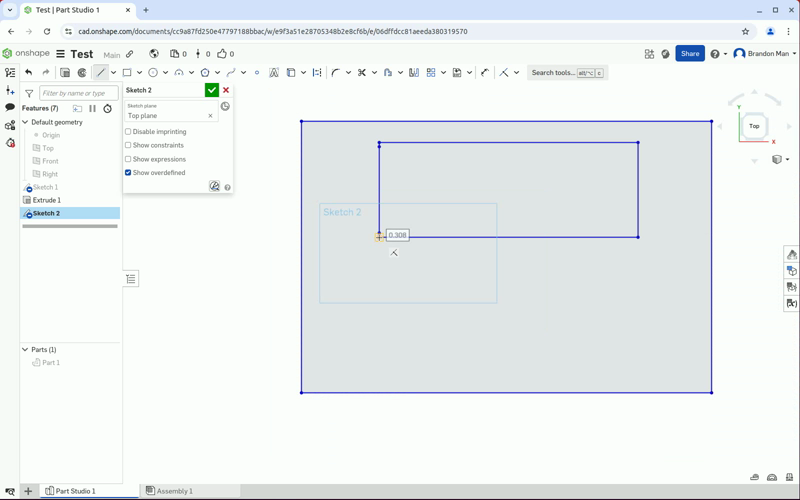
scroll(-6)
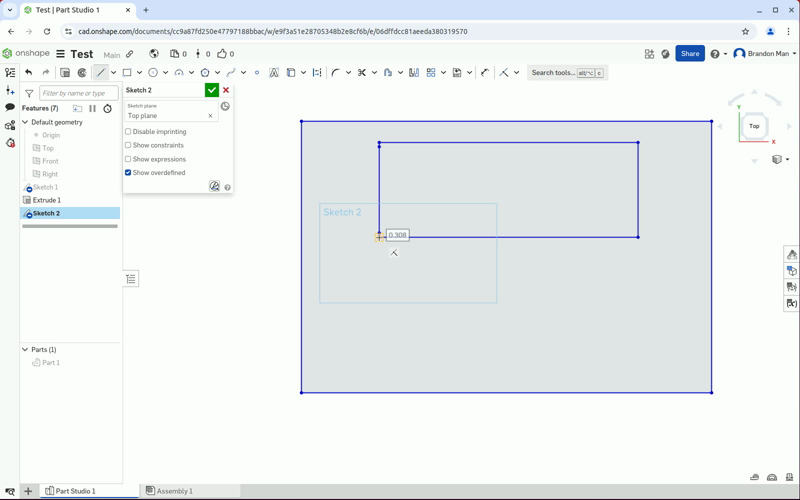
scroll(-6)
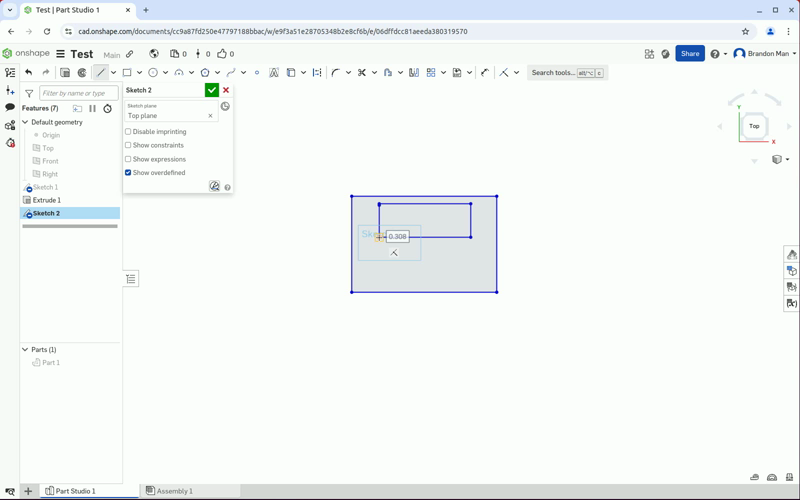
key(esc)
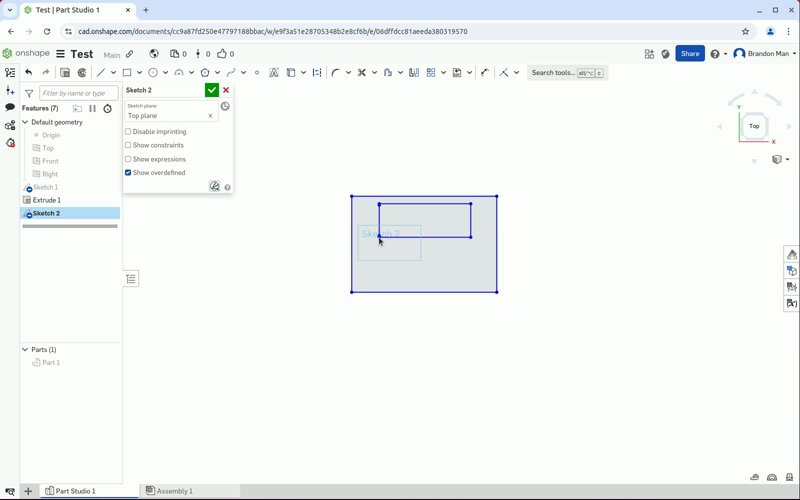
mouse_move(468, 270)
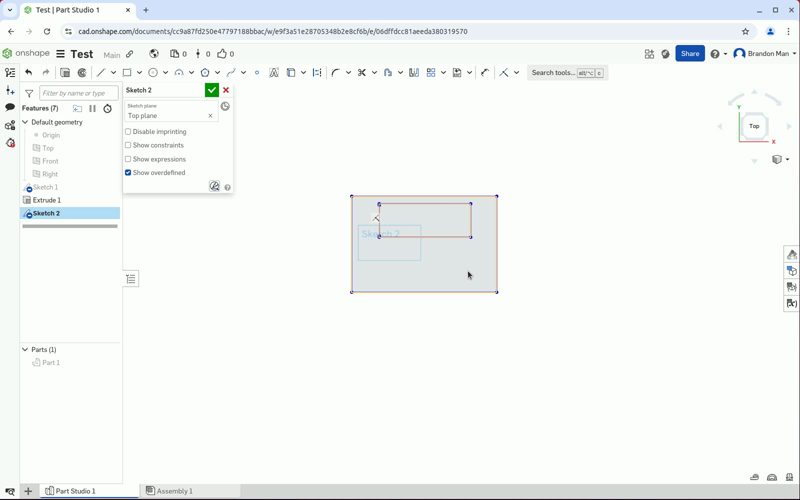
click(468, 270)
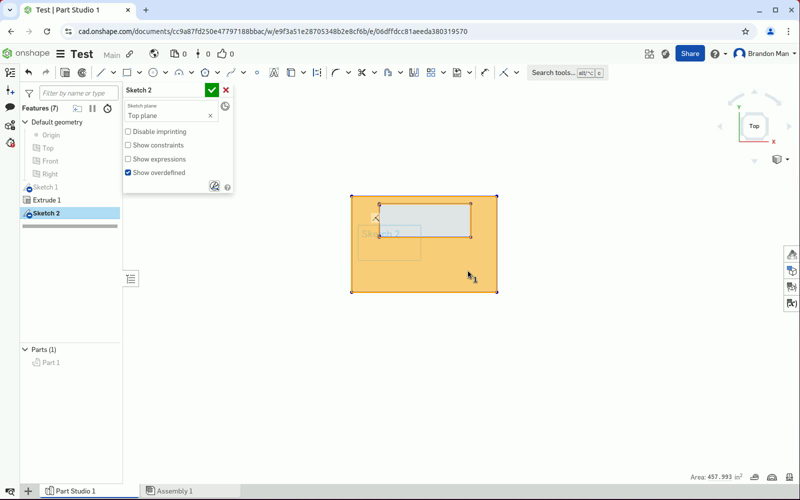
mouse_move(73, 352)
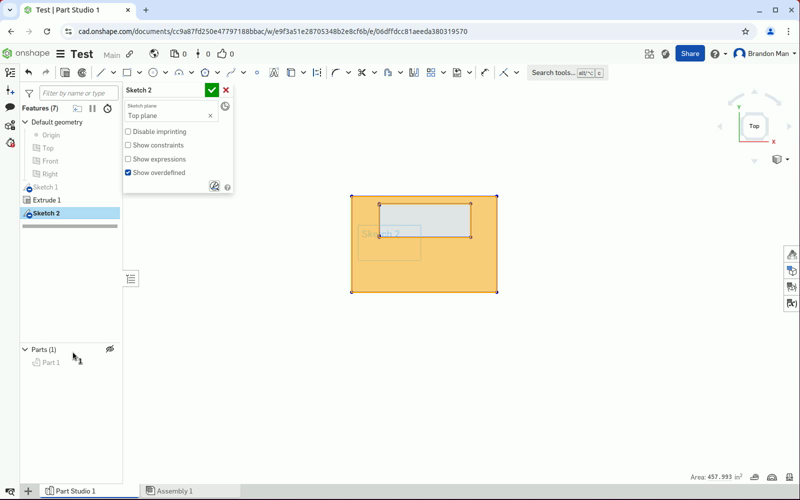
key(shift+y)
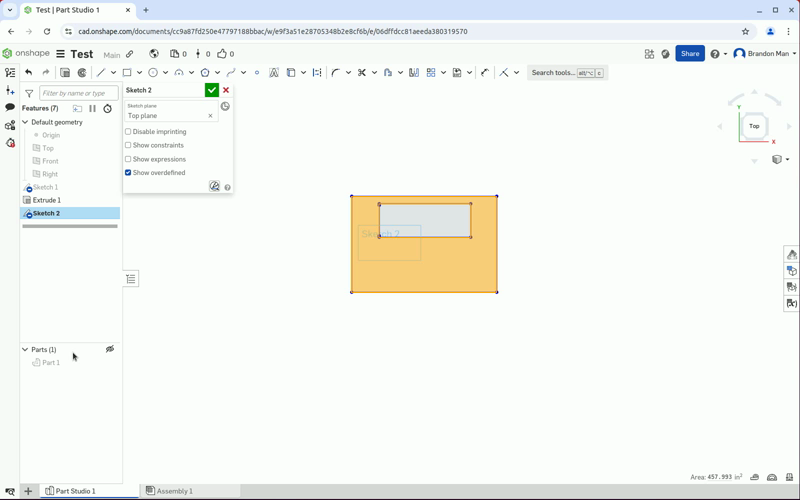
key(shift+e)
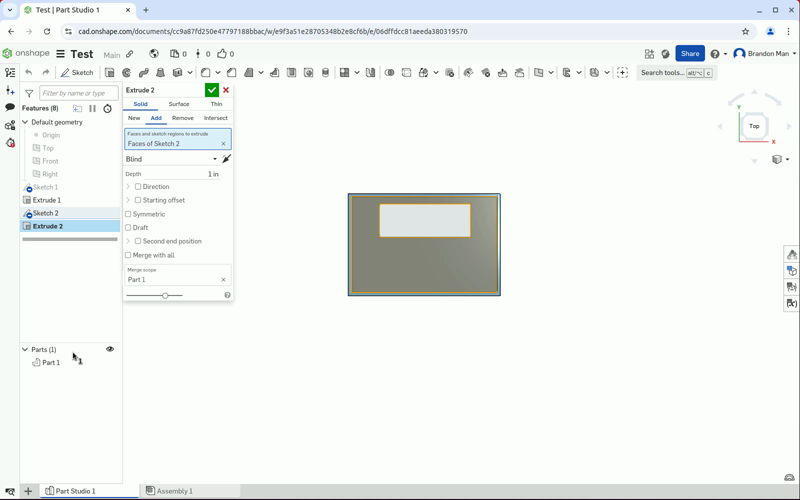
mouse_move(143, 106)
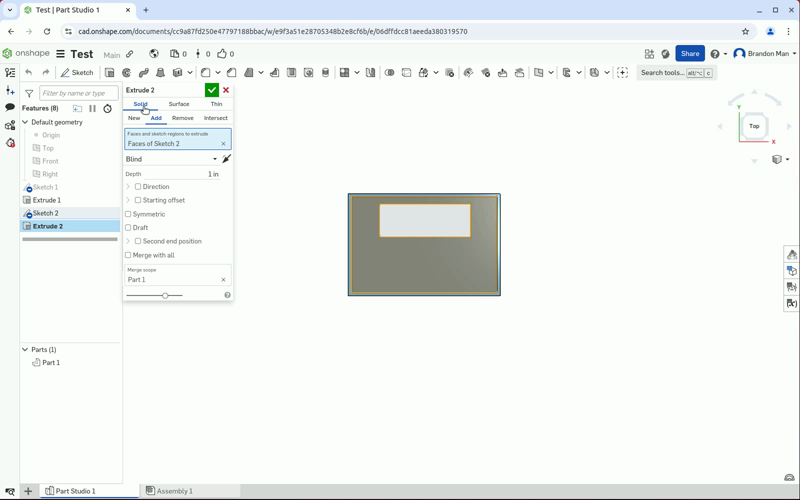
click(143, 106)
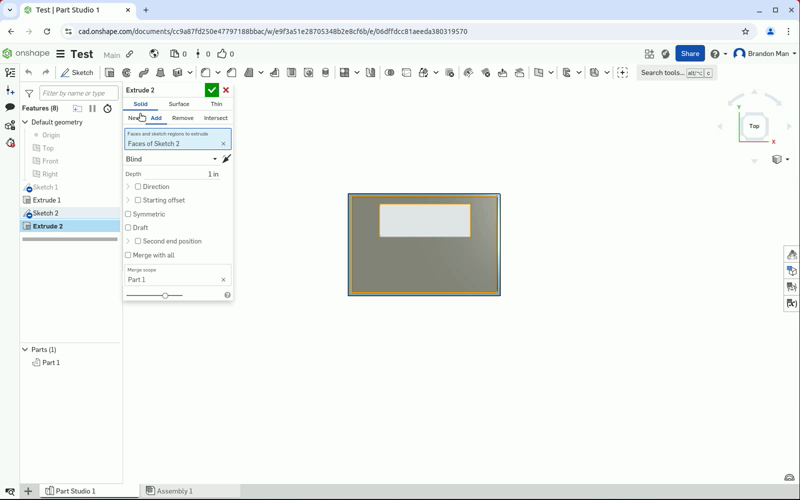
mouse_move(137, 120)
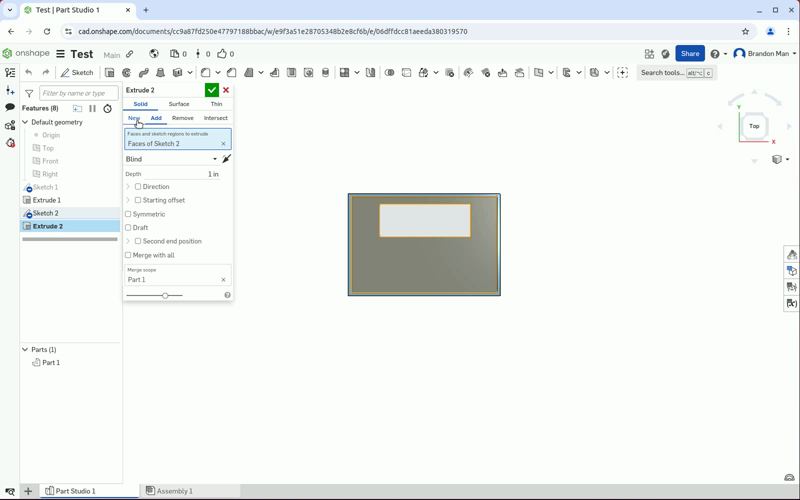
click(137, 120)
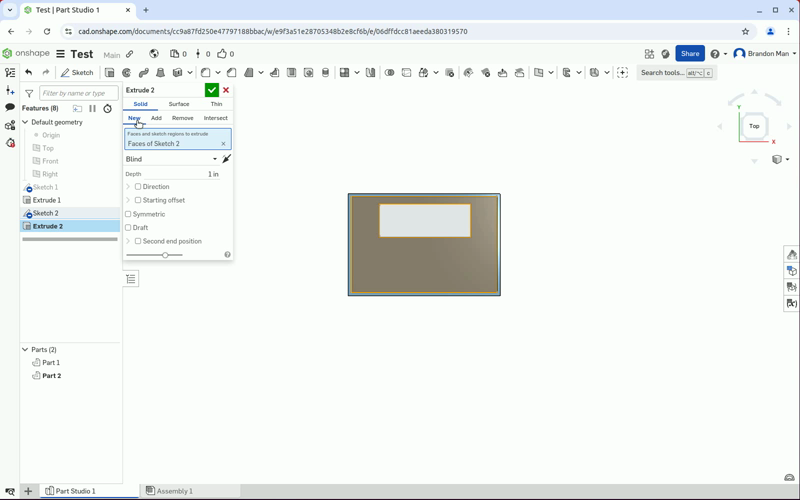
key(tab, 4)
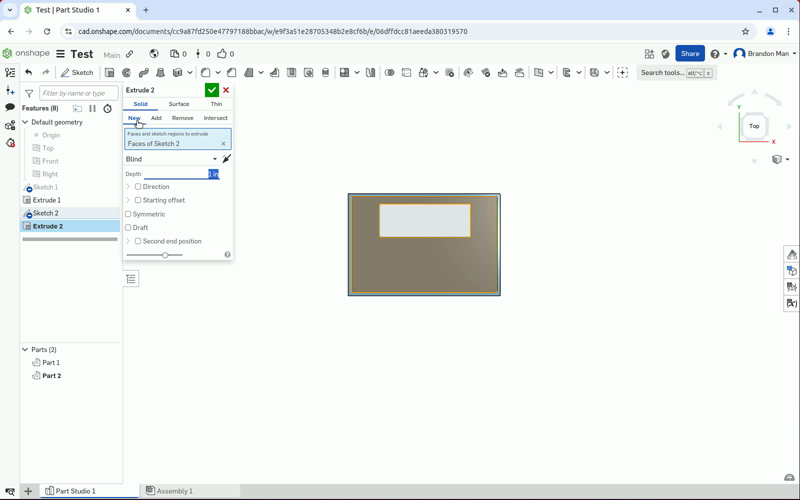
text(0.722)
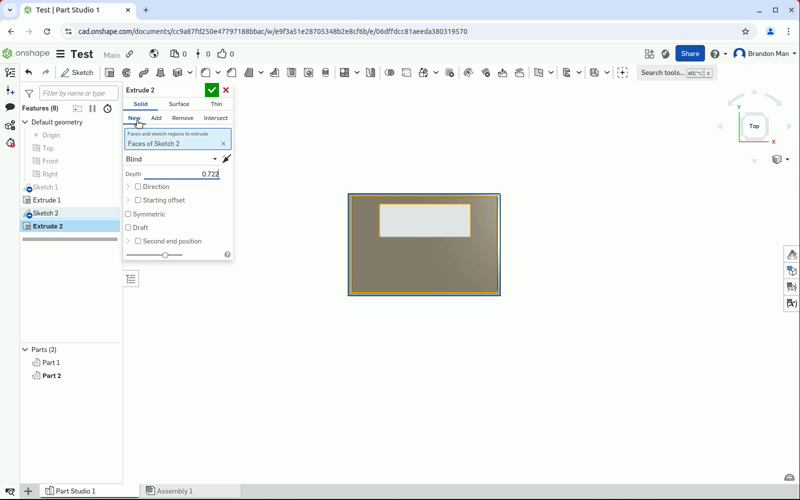
key(enter)
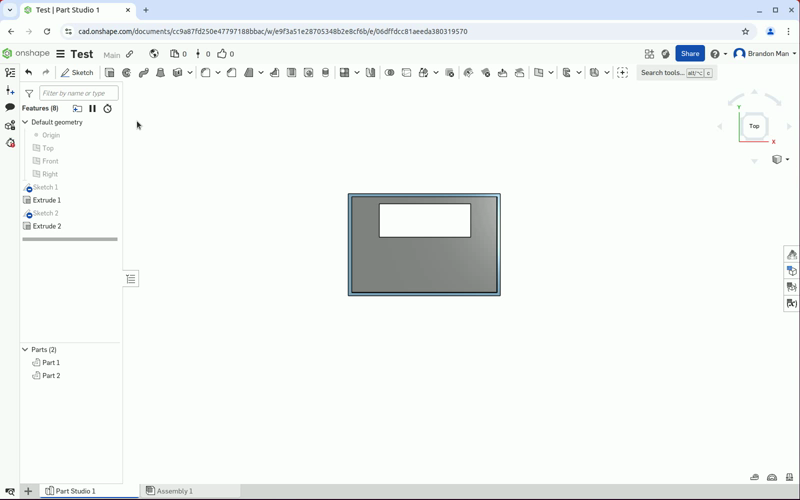
key(shift+h)
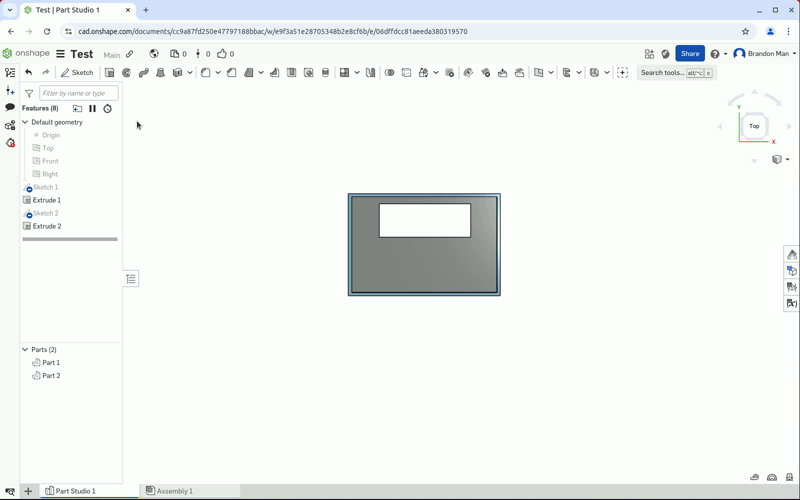
key(shift+h)
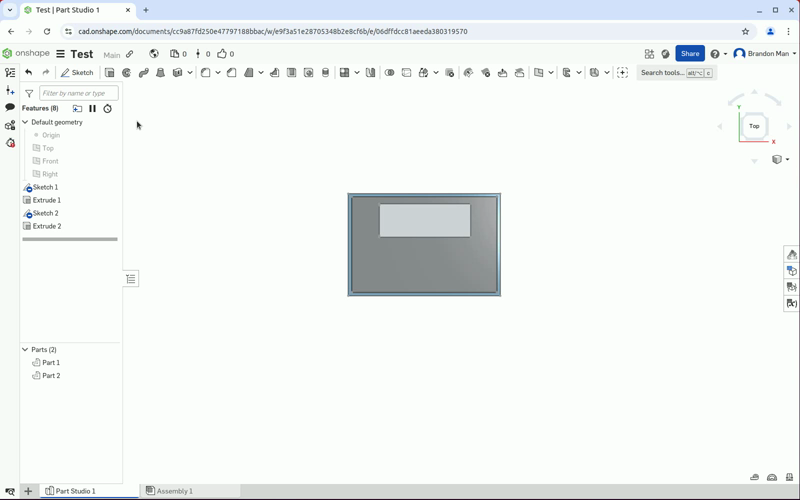
key(shift+7)
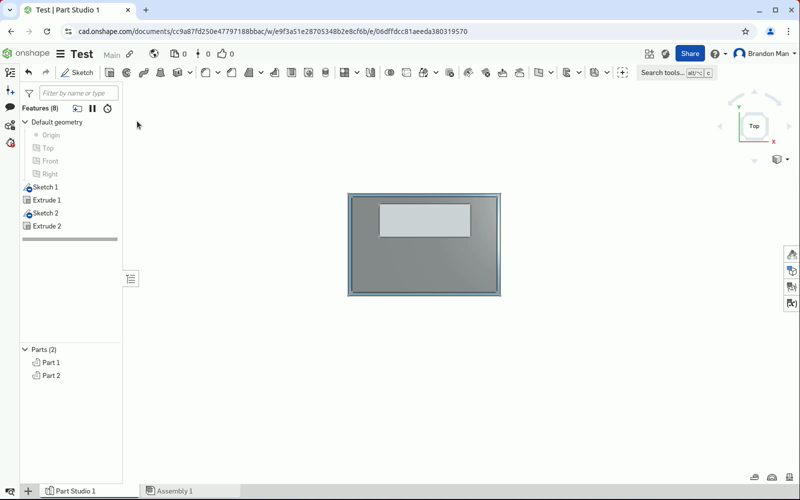
key(up, 3)
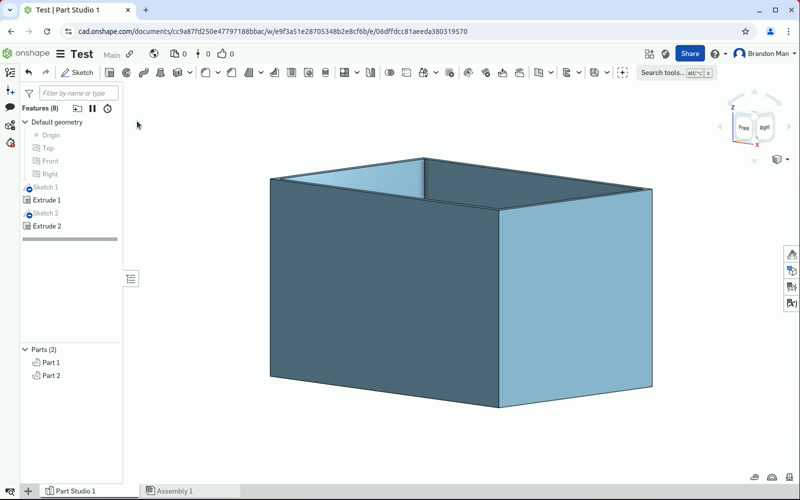
key(left, 3)
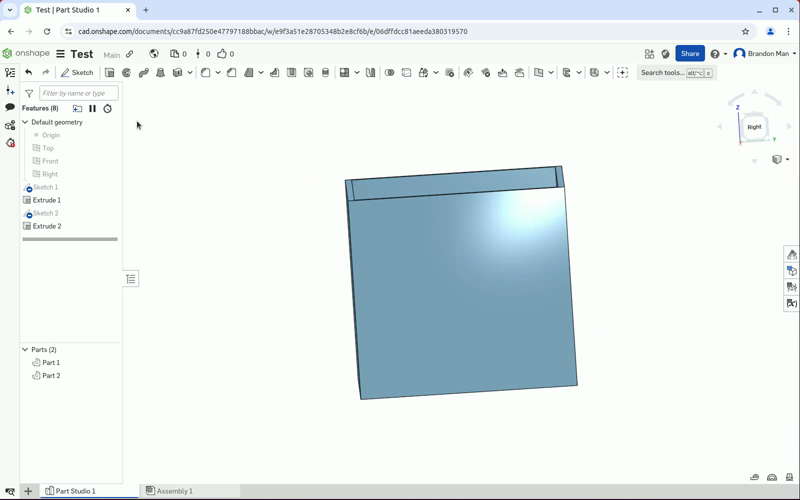
key(right, 3)
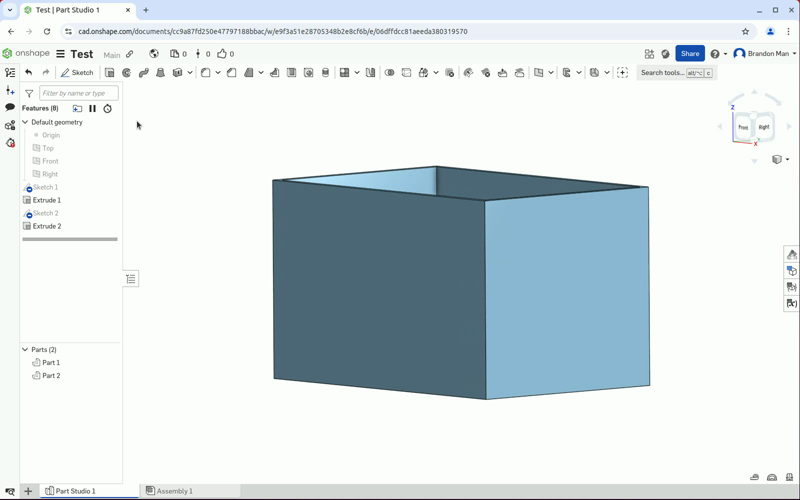
key(down, 3)
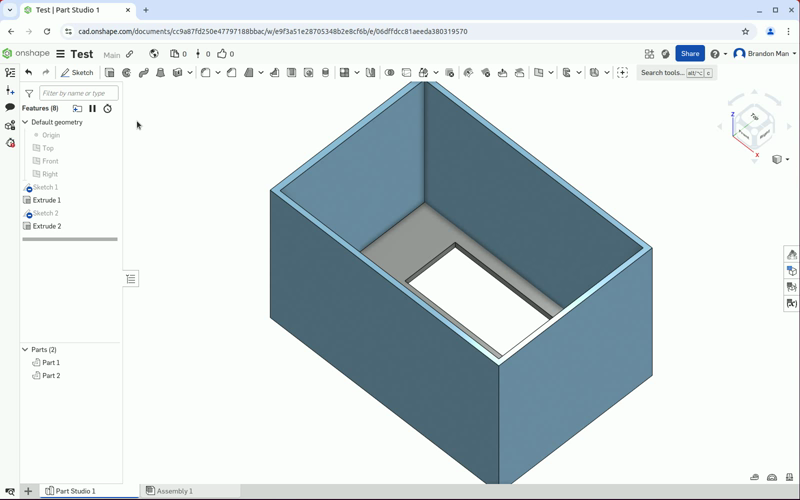
mouse_move(73, 189)
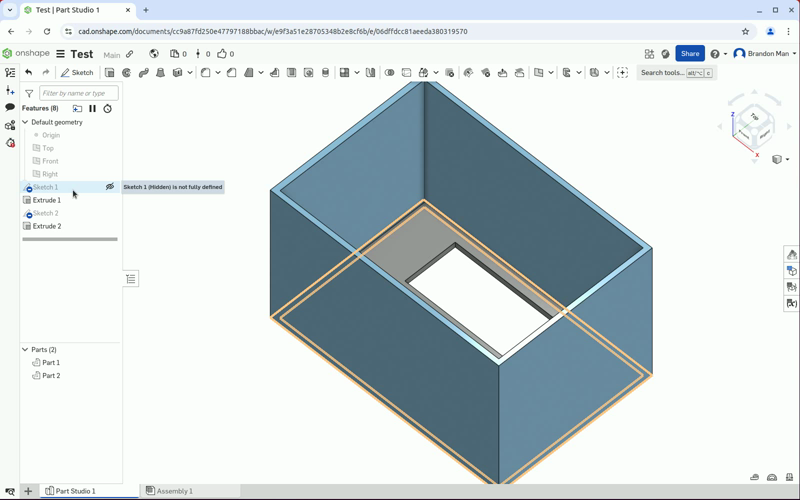
click(73, 189)